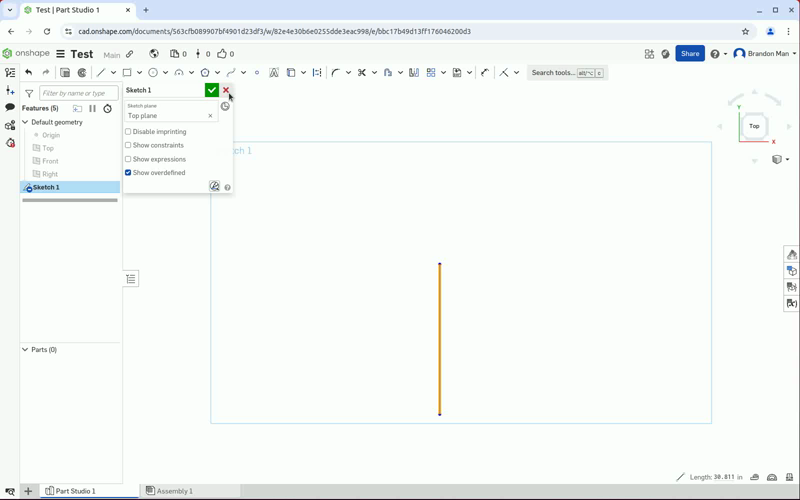
key(shift+h)
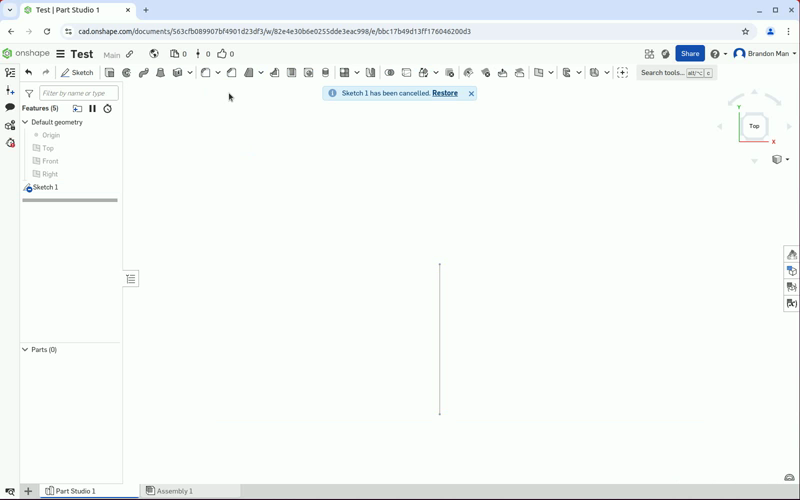
key(shift+s)
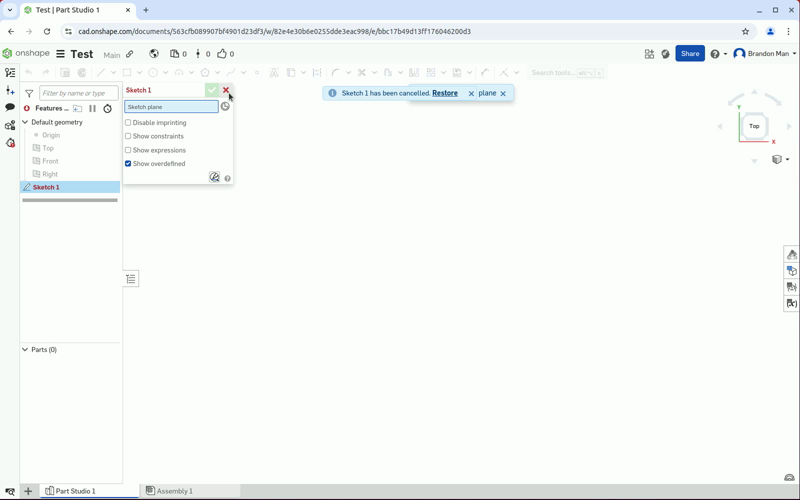
mouse_move(73, 150)
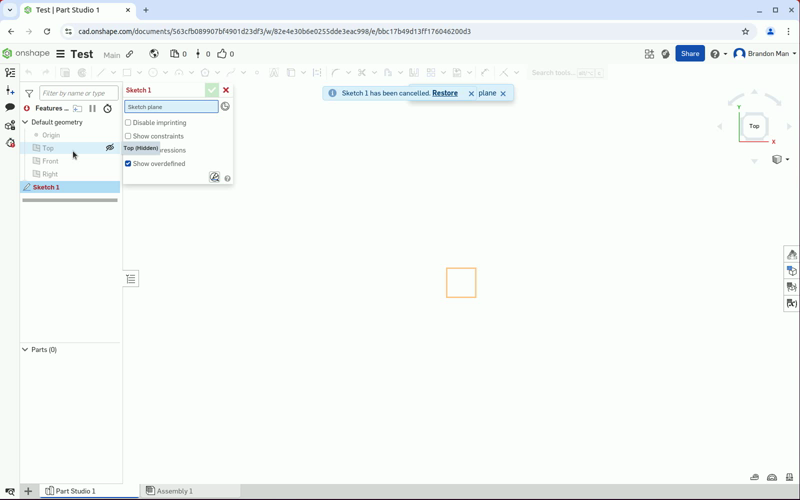
click(73, 150)
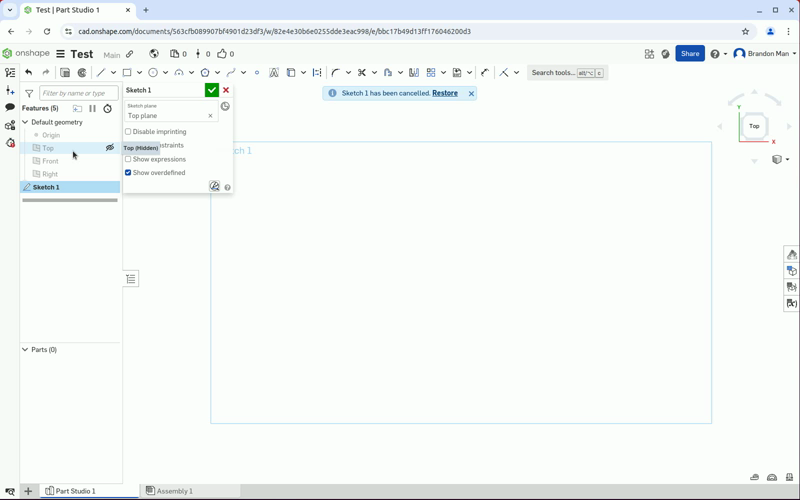
mouse_move(73, 352)
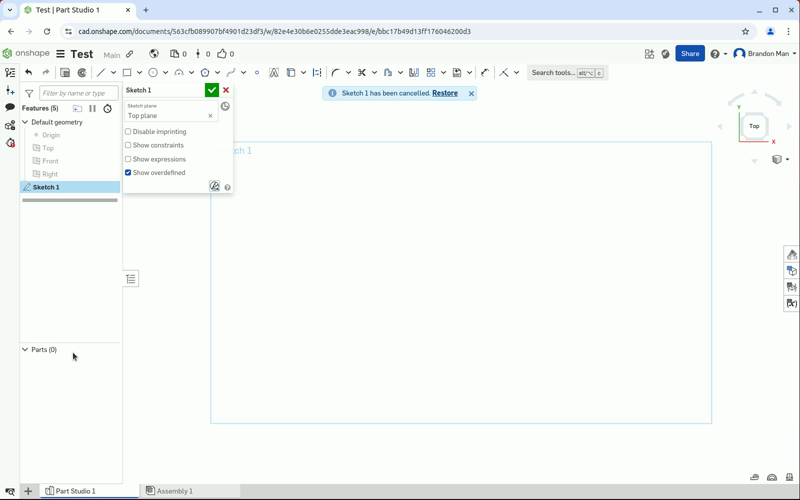
key(y)
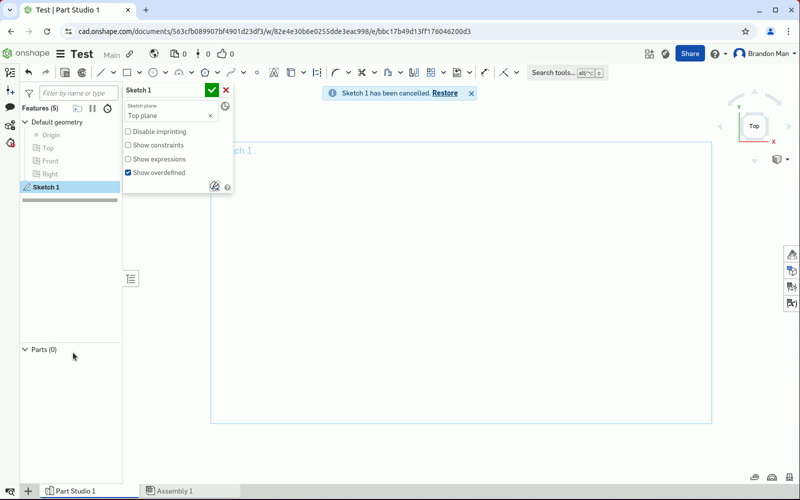
key(l)
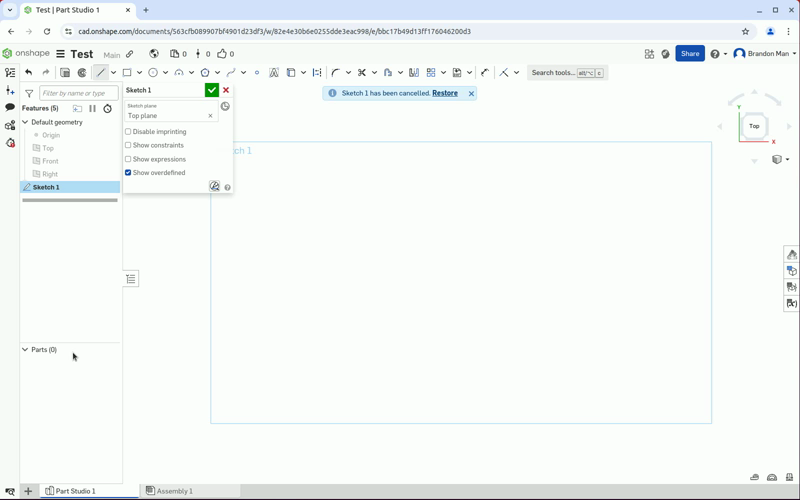
key_down(shift)
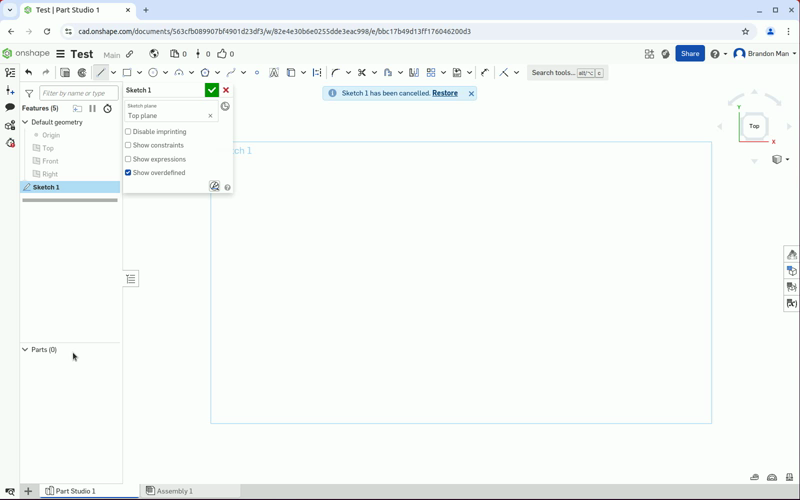
mouse_move(385, 339)
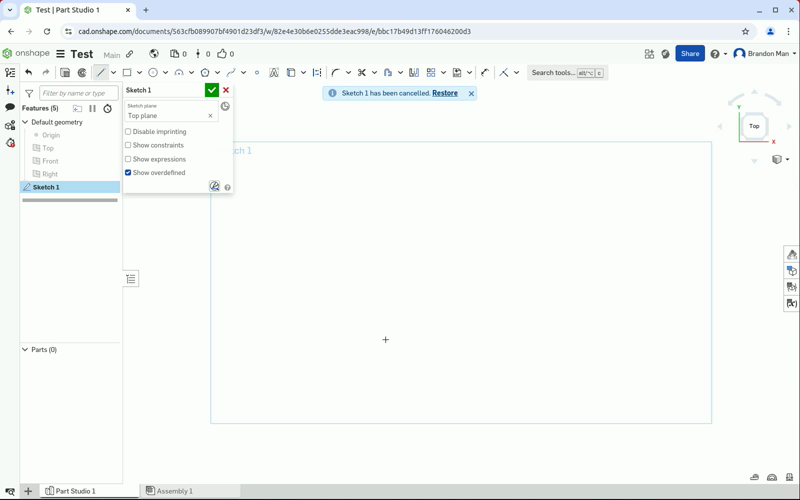
click(385, 339)
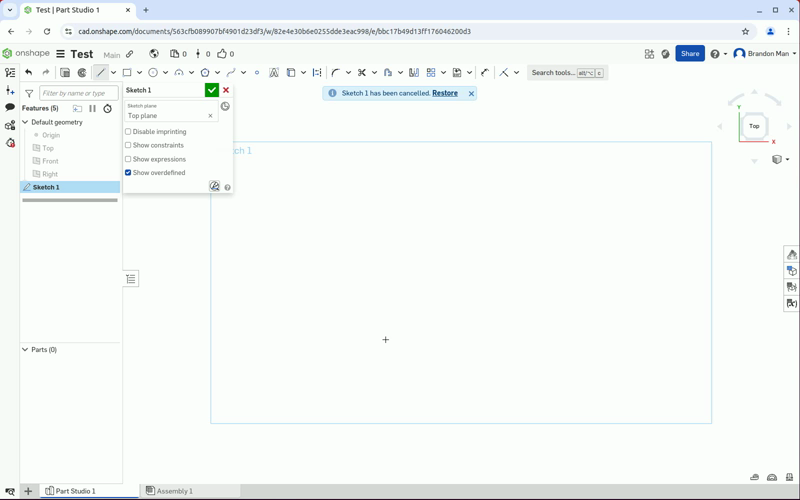
key_up(shift)
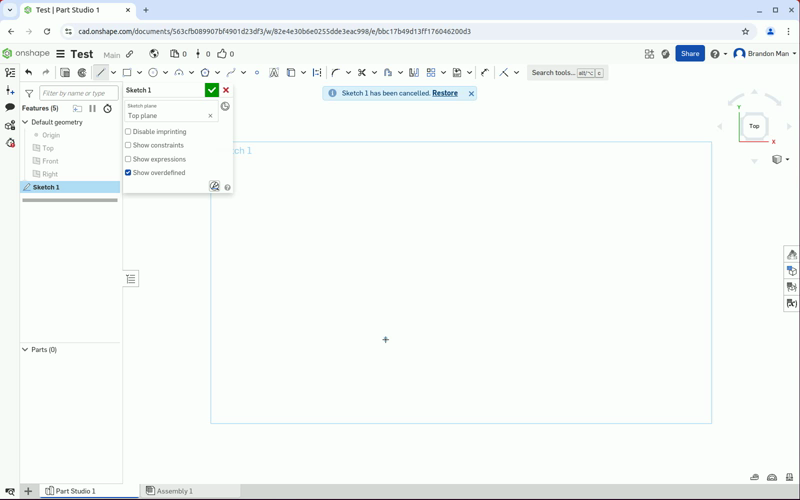
key_down(shift)
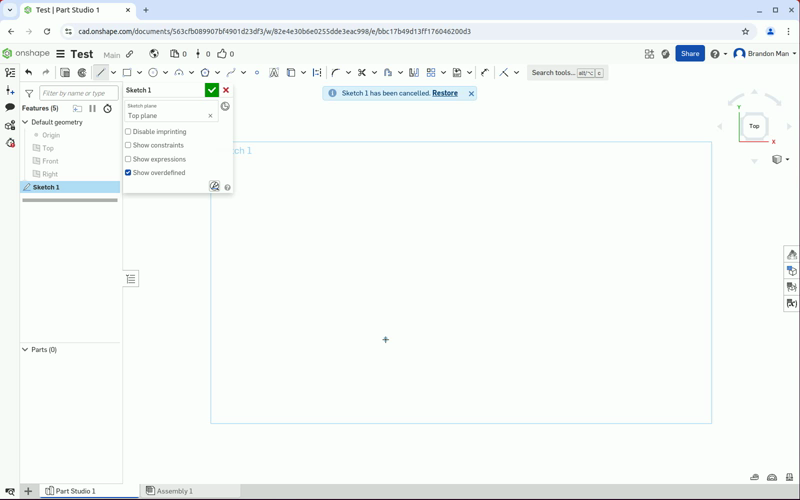
mouse_move(535, 339)
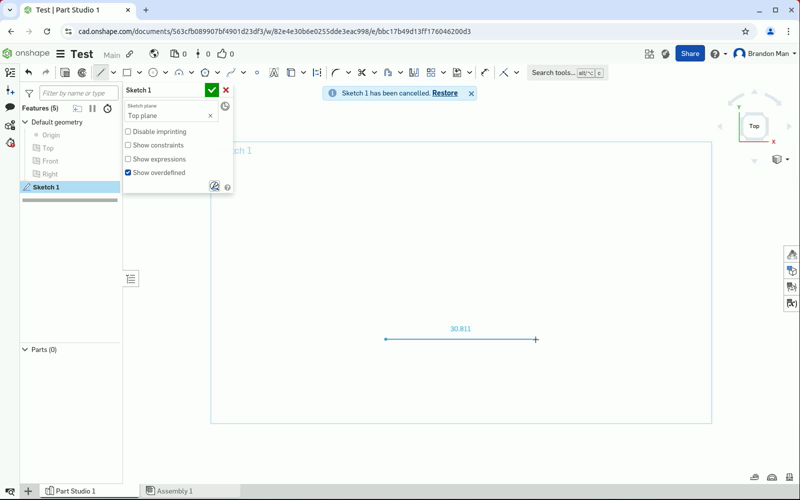
click(535, 339)
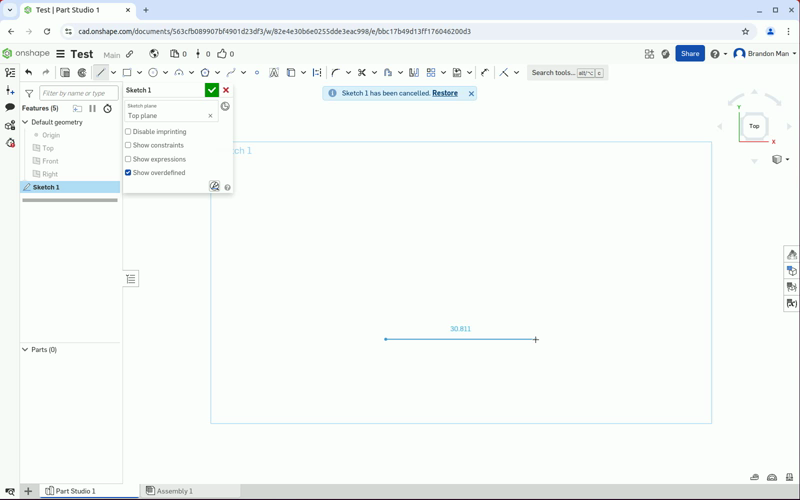
key_up(shift)
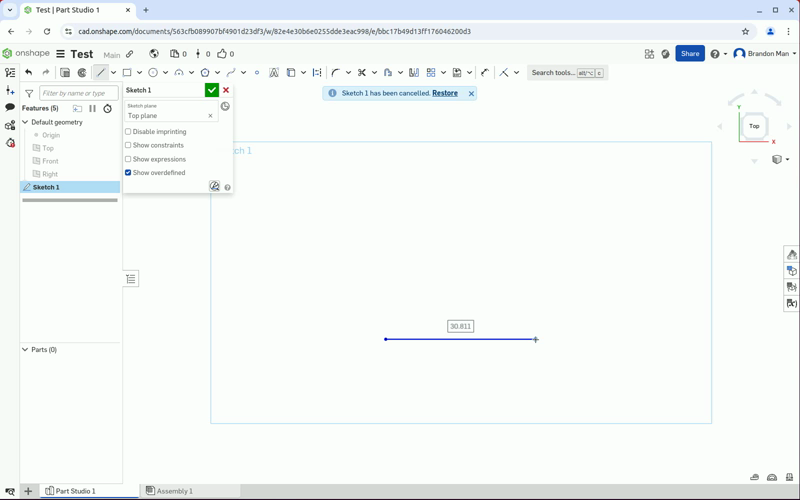
key_down(shift)
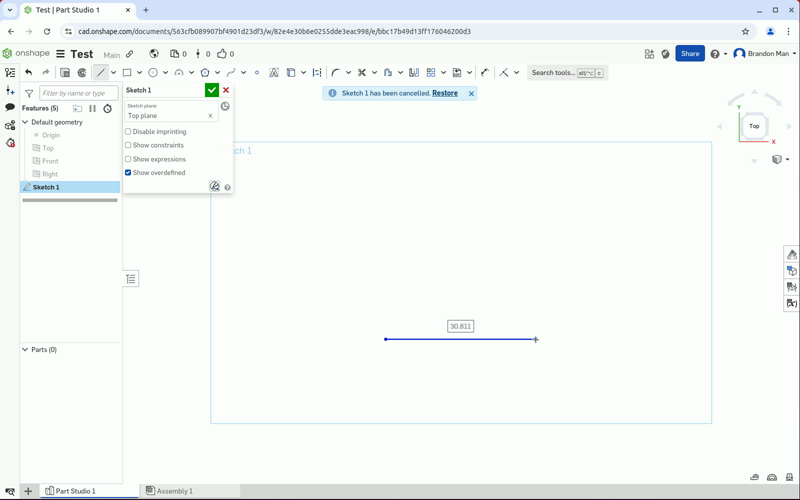
mouse_move(535, 227)
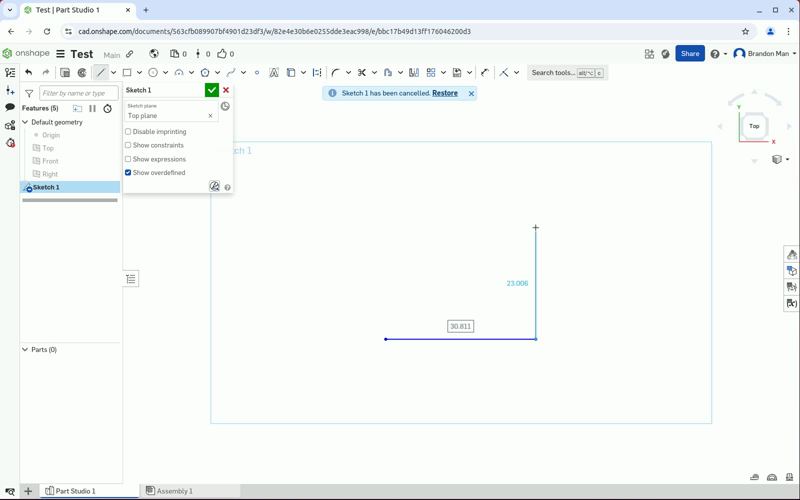
click(535, 227)
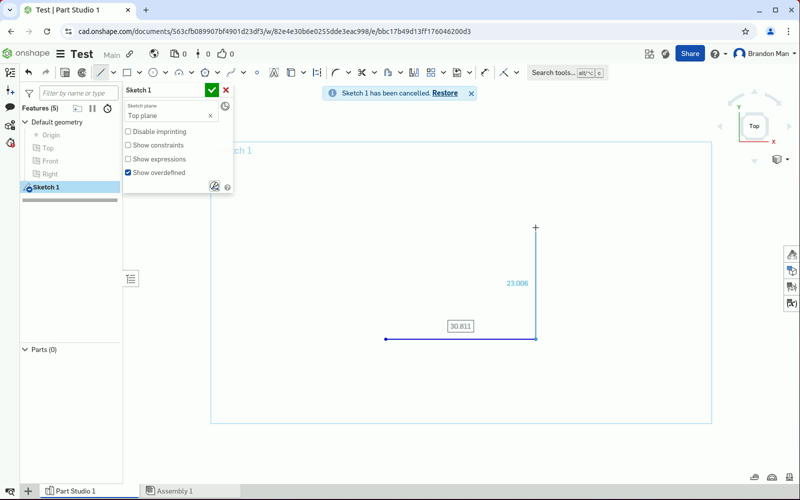
key_up(shift)
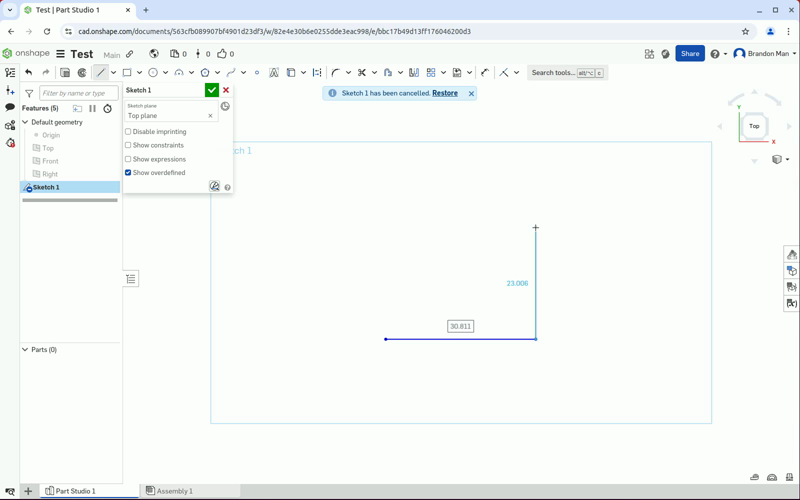
key_down(shift)
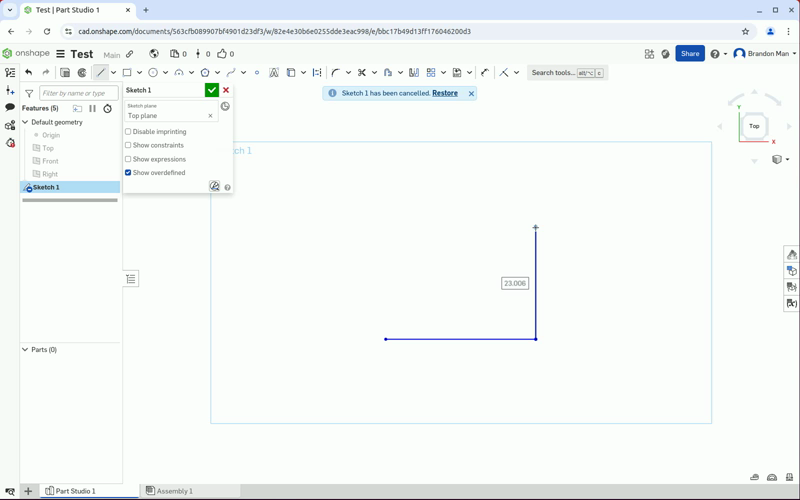
mouse_move(385, 227)
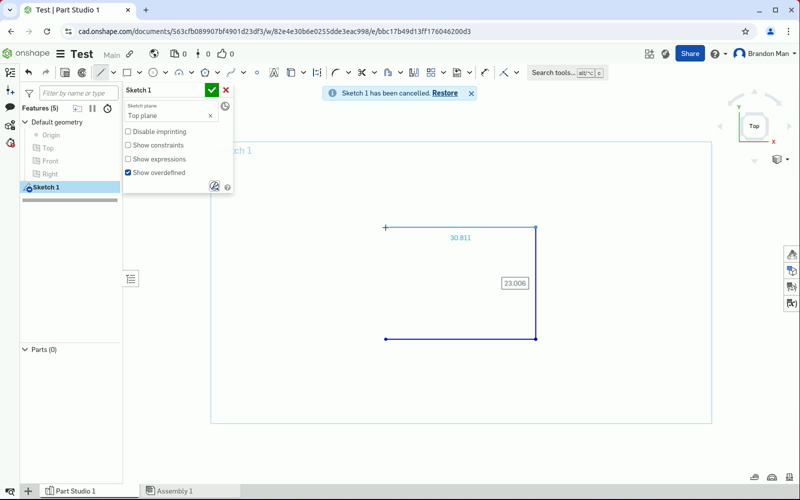
click(385, 227)
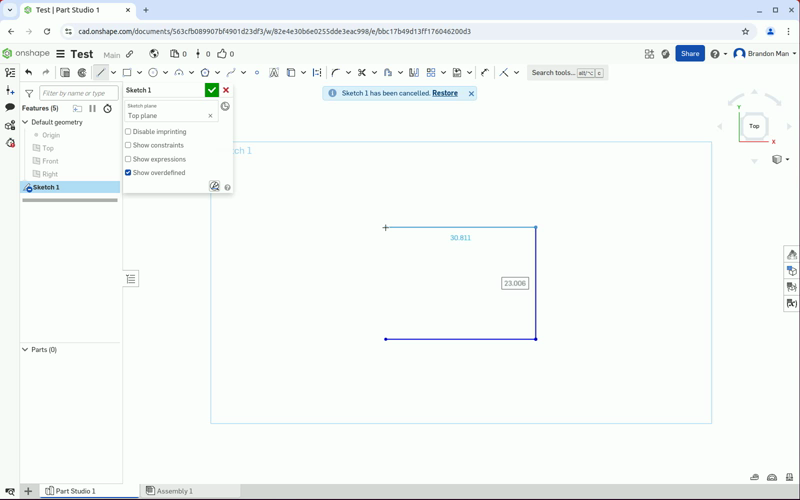
key_up(shift)
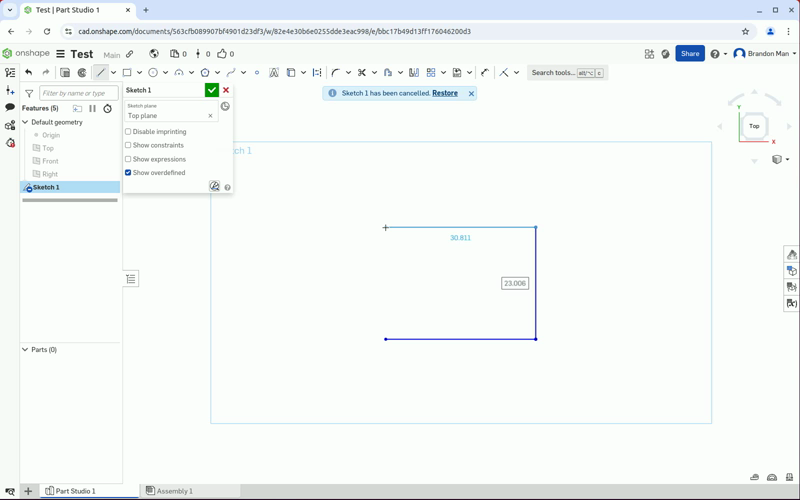
key_down(shift)
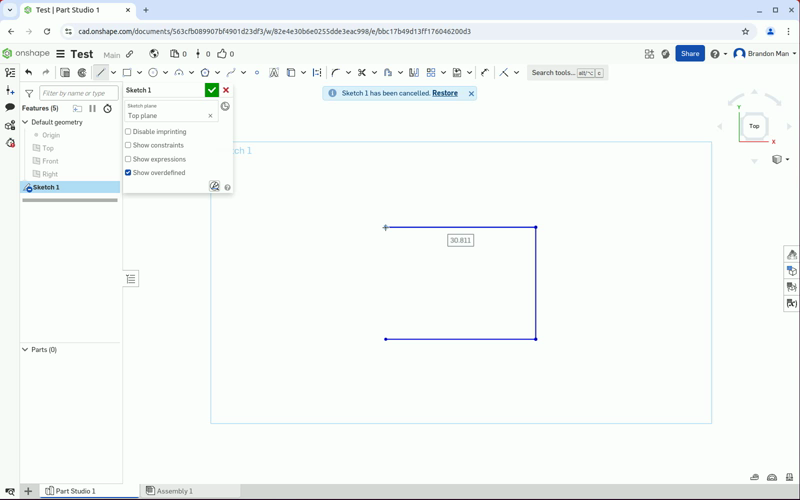
mouse_move(385, 339)
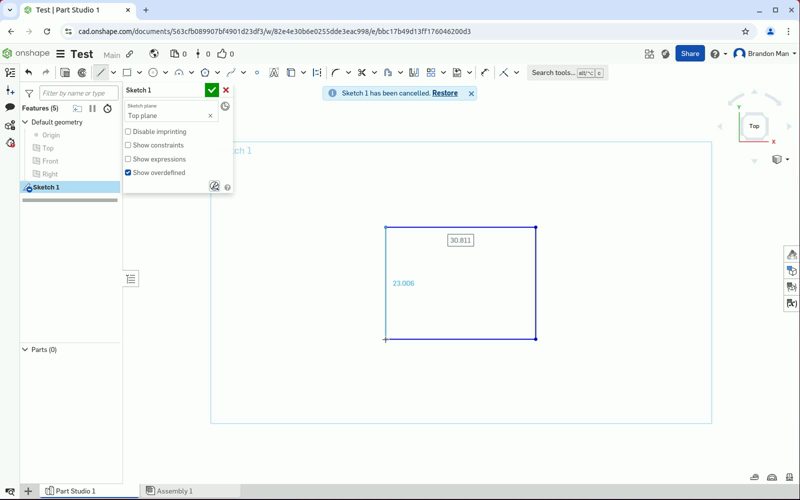
key_up(shift)
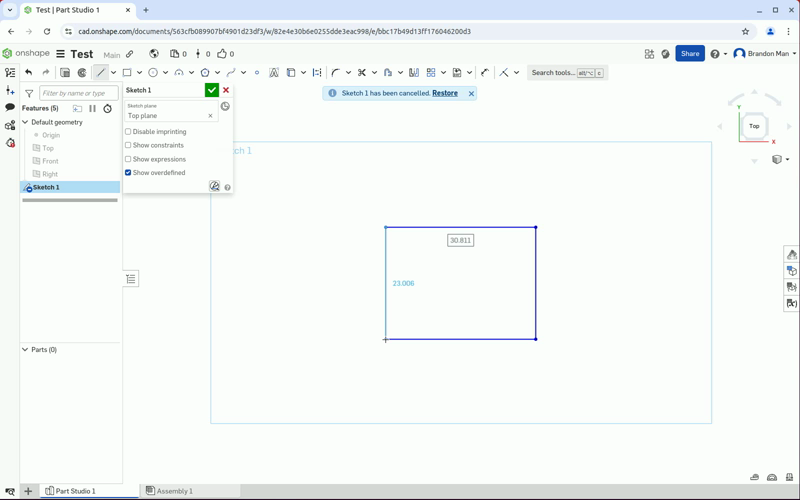
click(385, 339)
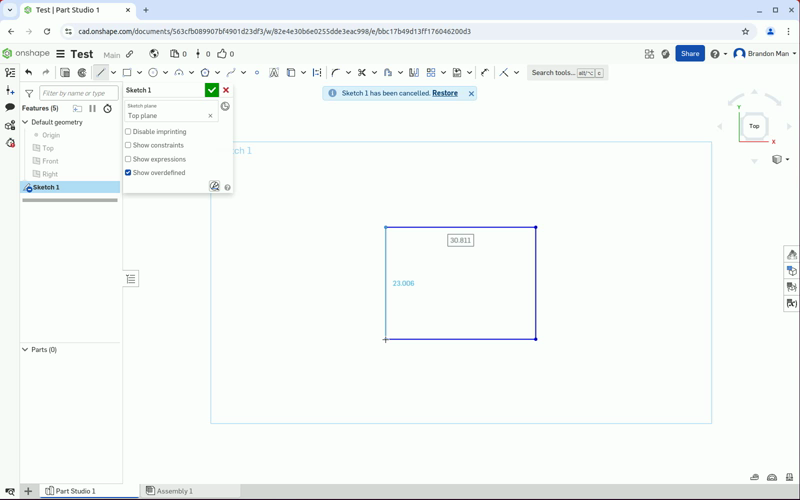
key(esc)
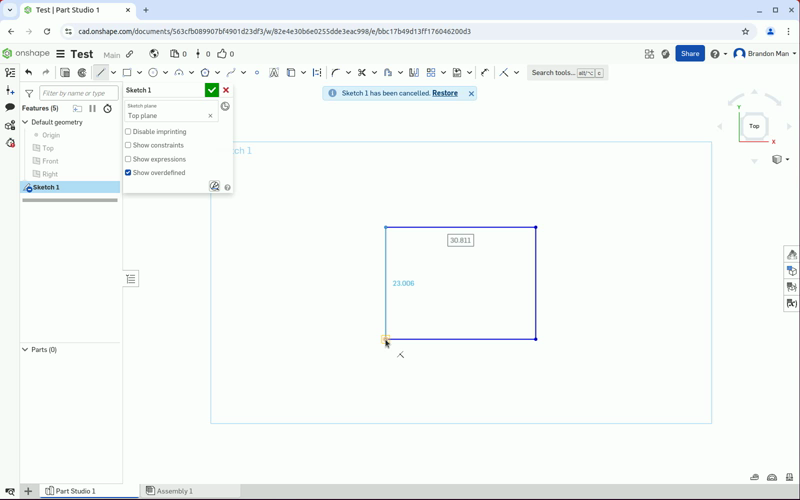
key(c)
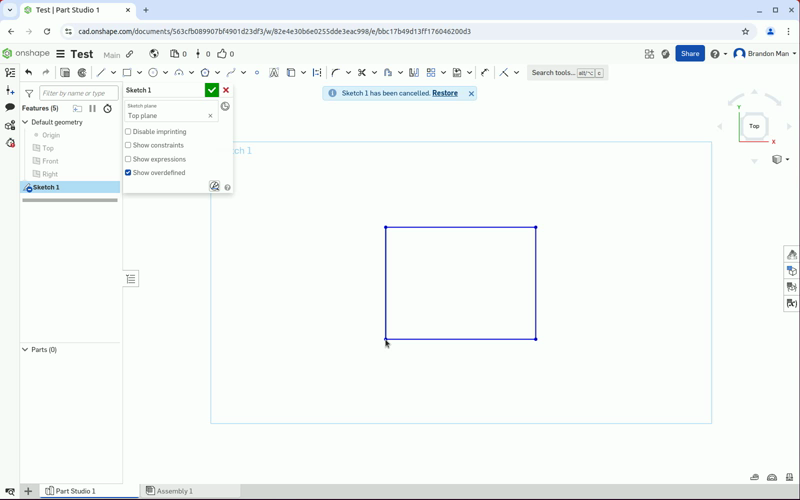
key_down(shift)
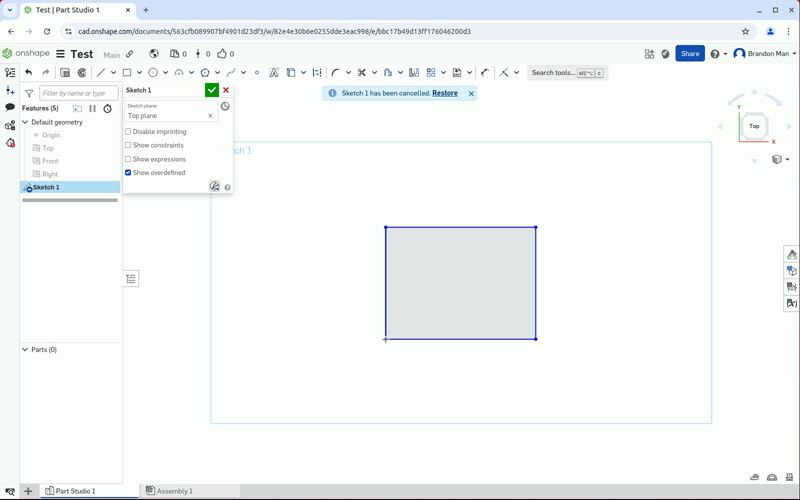
mouse_move(461, 282)
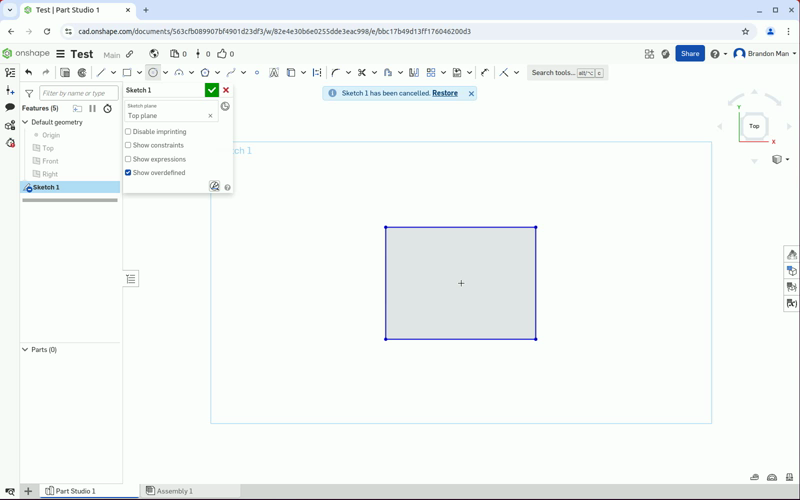
click(461, 282)
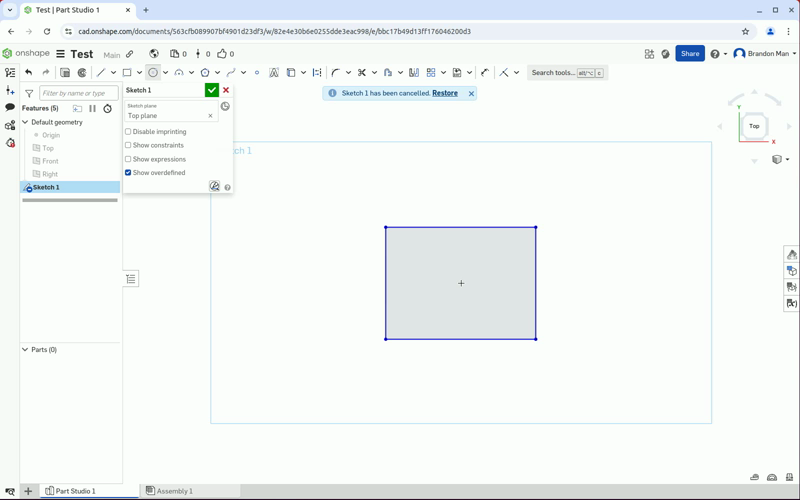
key_up(shift)
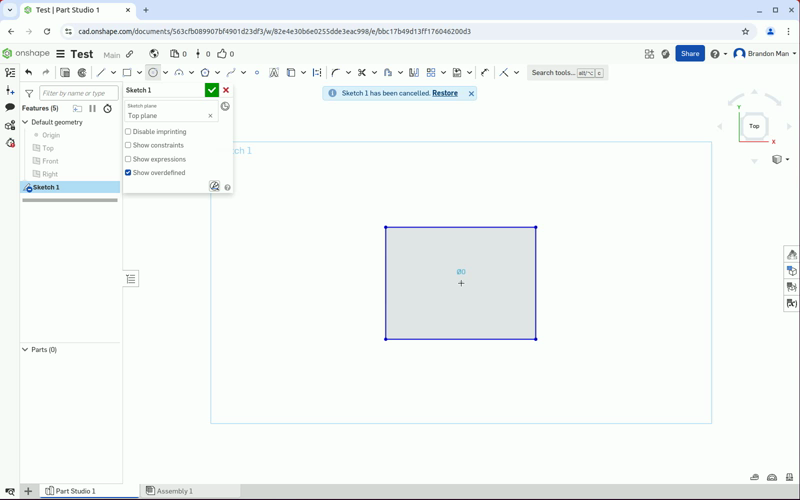
mouse_move(480, 282)
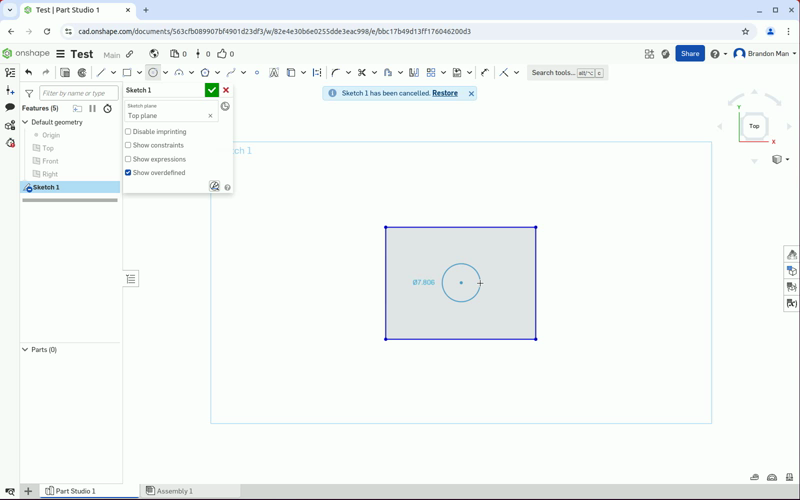
click(480, 282)
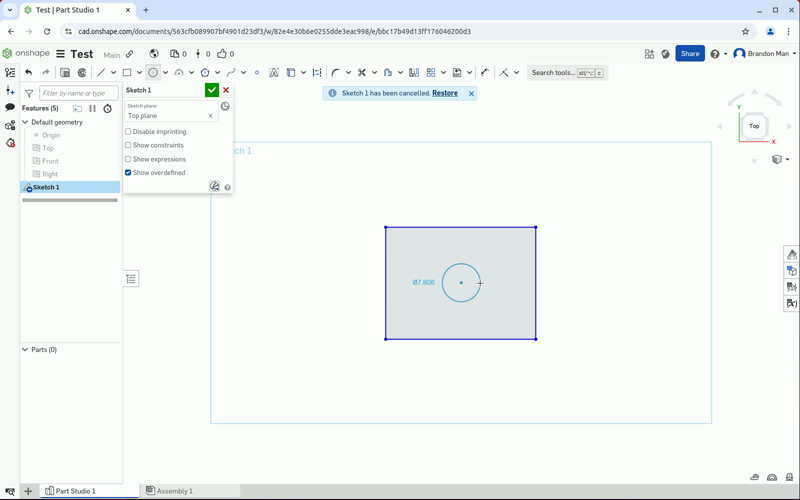
key(esc)
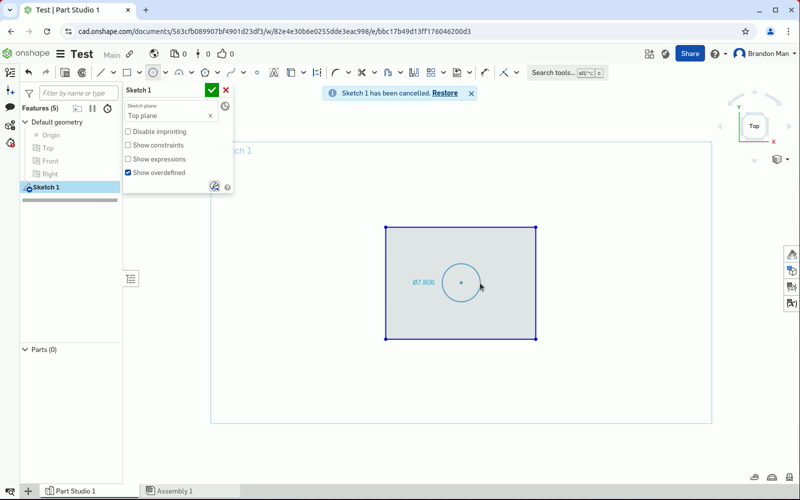
mouse_move(523, 322)
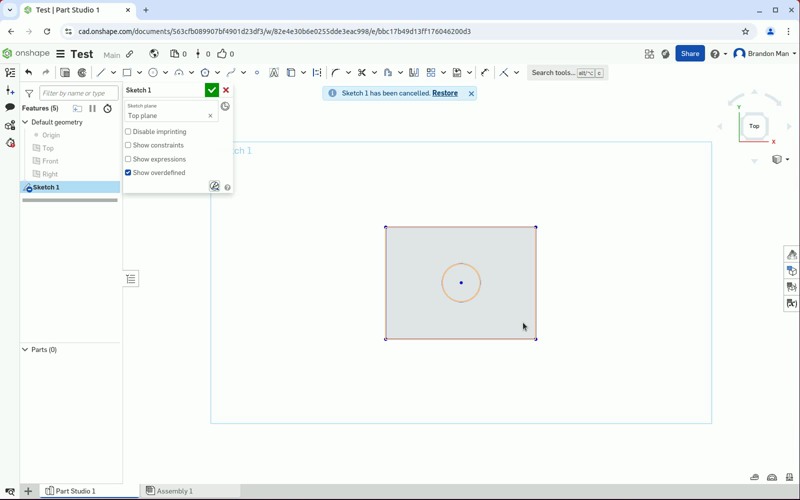
click(523, 322)
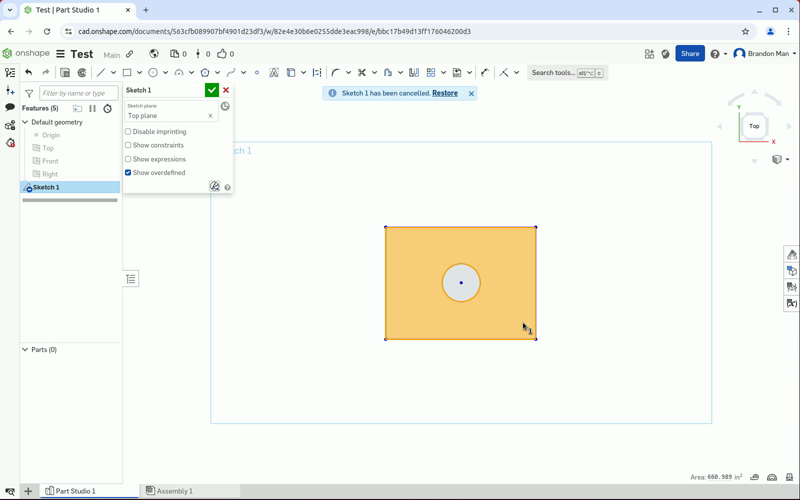
mouse_move(73, 352)
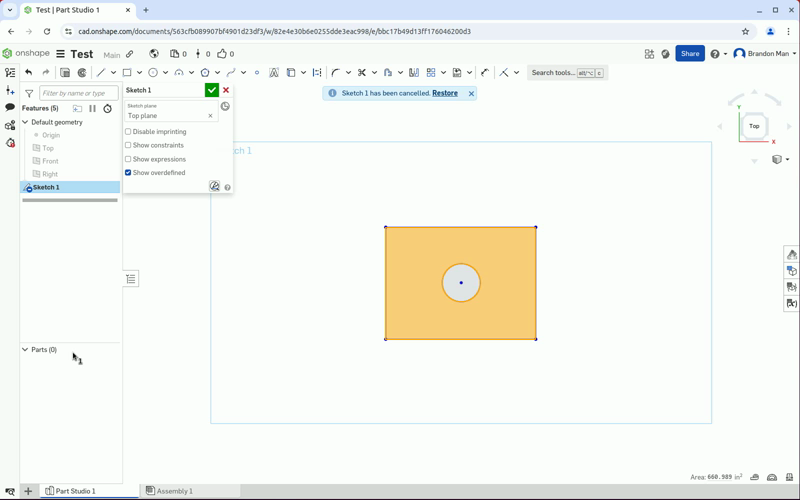
key(shift+y)
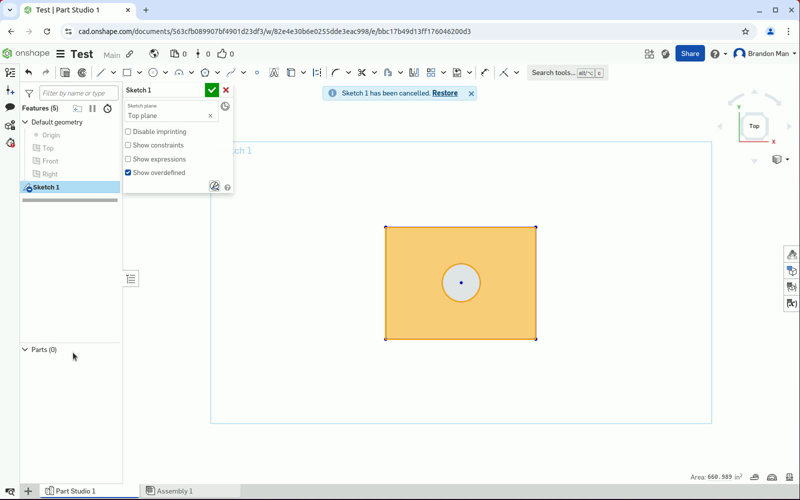
key(shift+e)
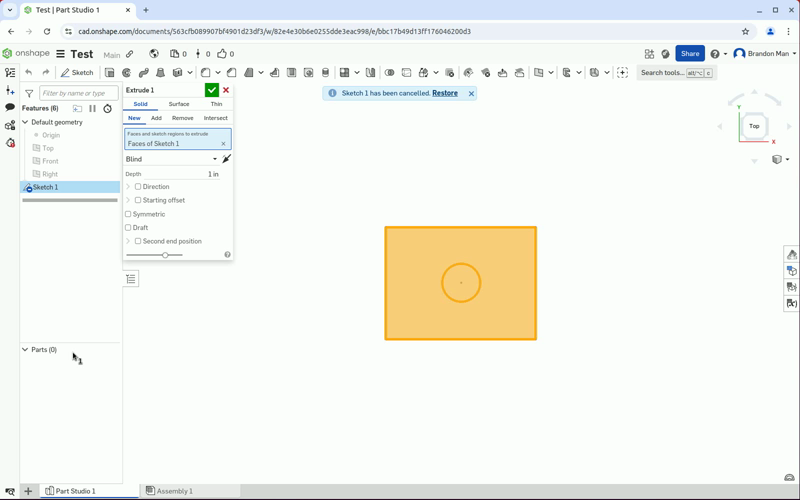
mouse_move(143, 106)
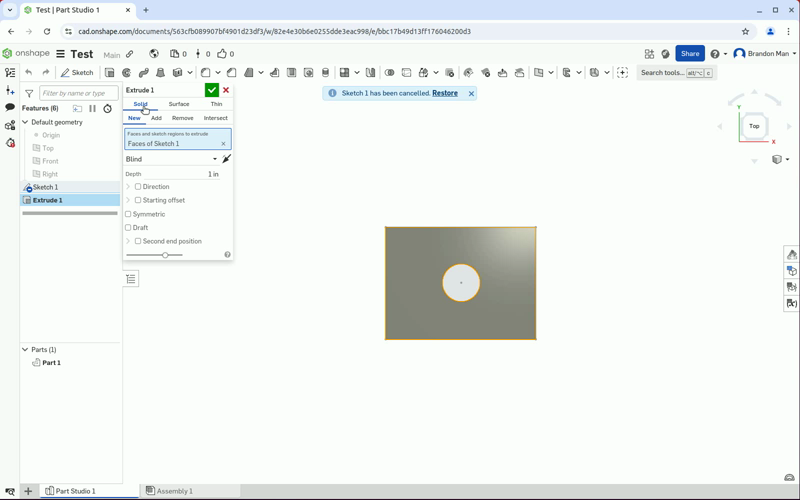
click(143, 106)
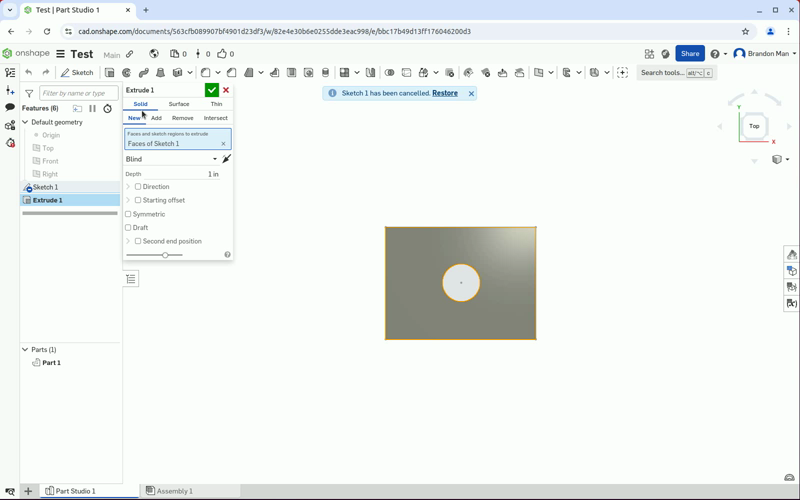
mouse_move(137, 120)
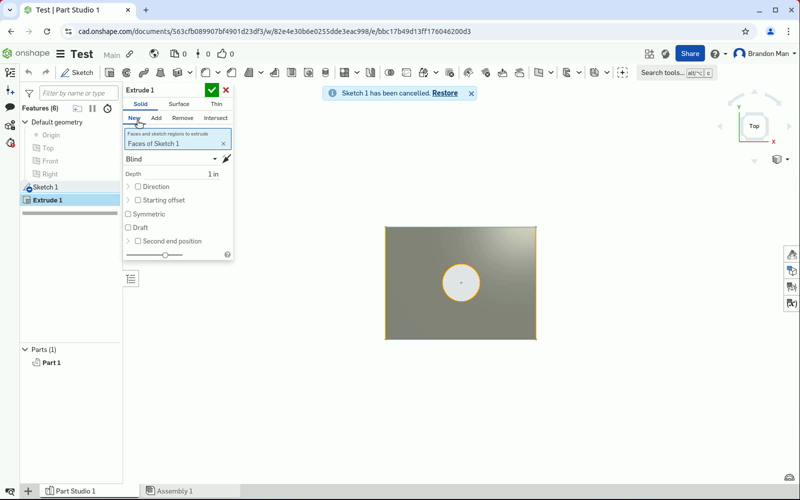
click(137, 120)
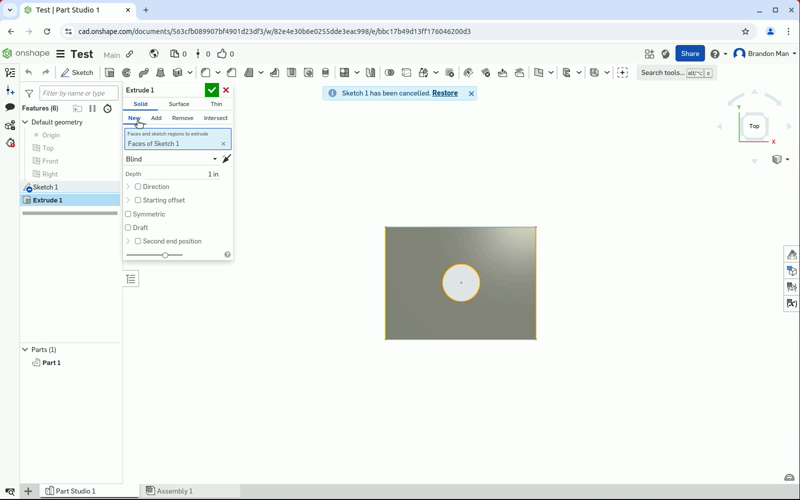
key(tab, 4)
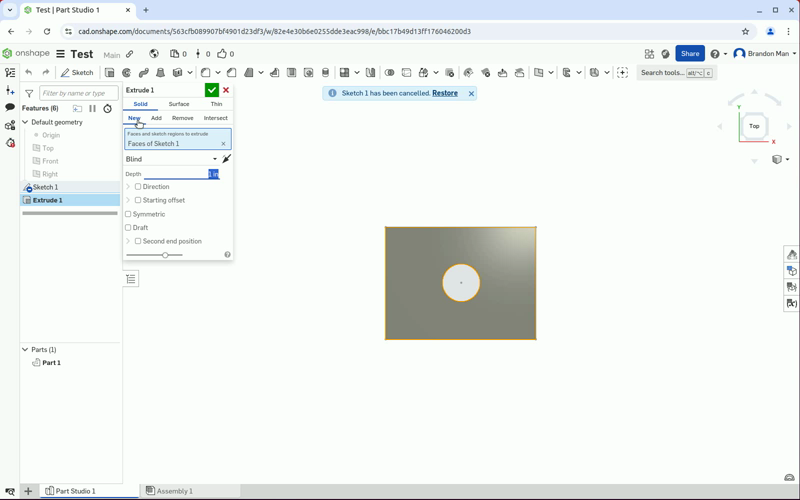
text(7.462)
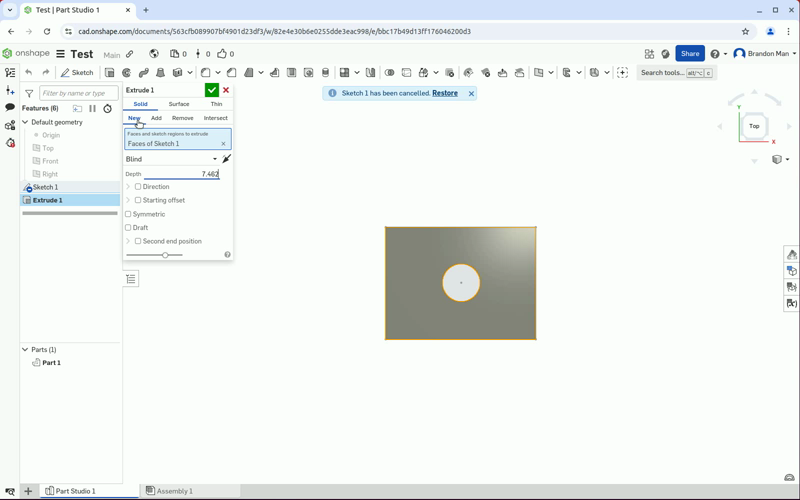
key(enter)
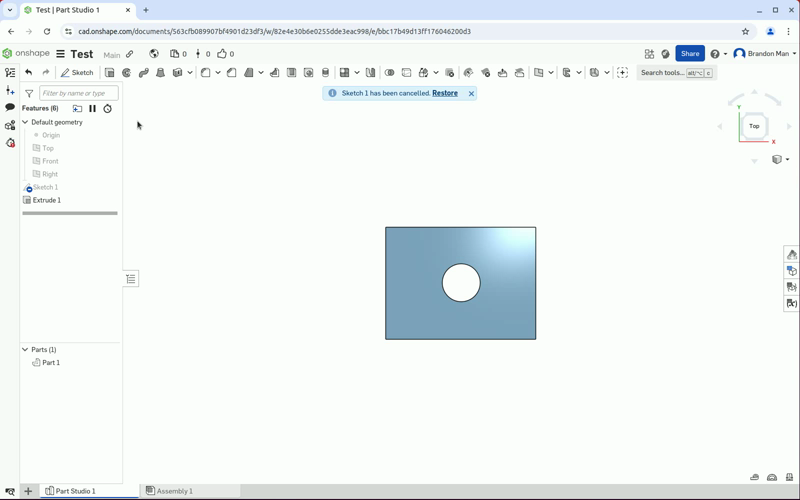
key(shift+h)
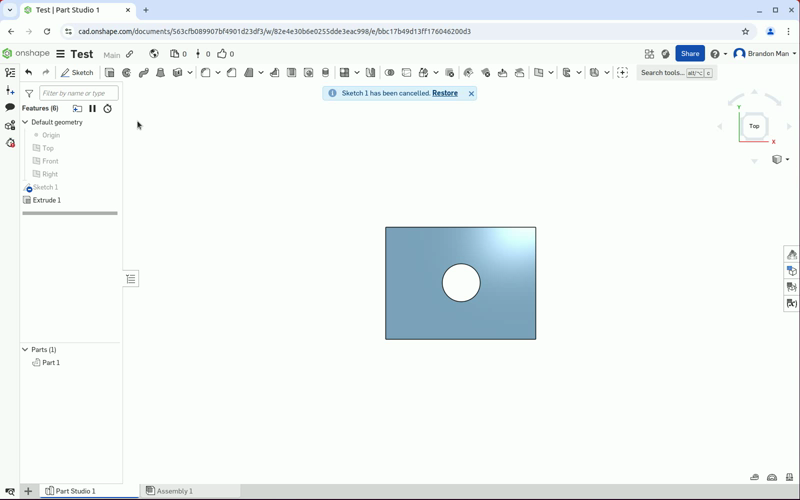
key(shift+h)
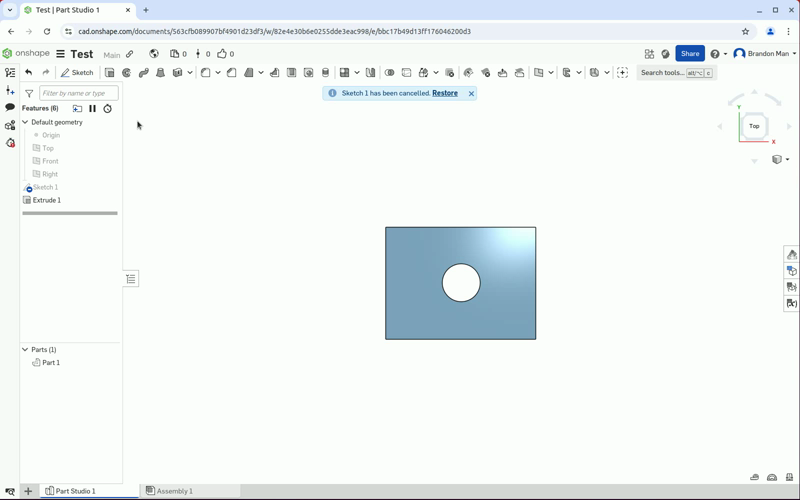
mouse_move(73, 189)
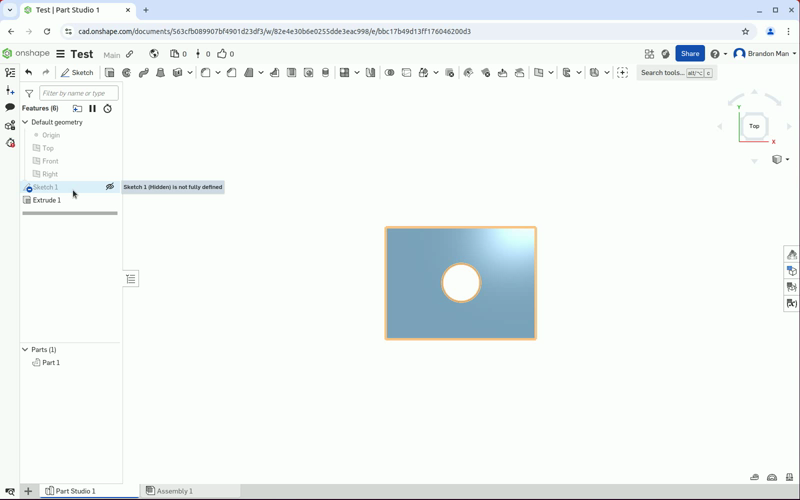
click(73, 189)
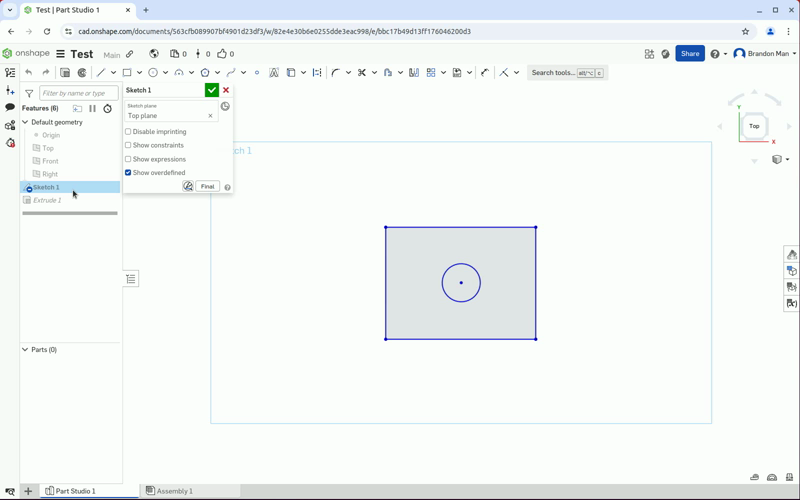
mouse_move(229, 92)
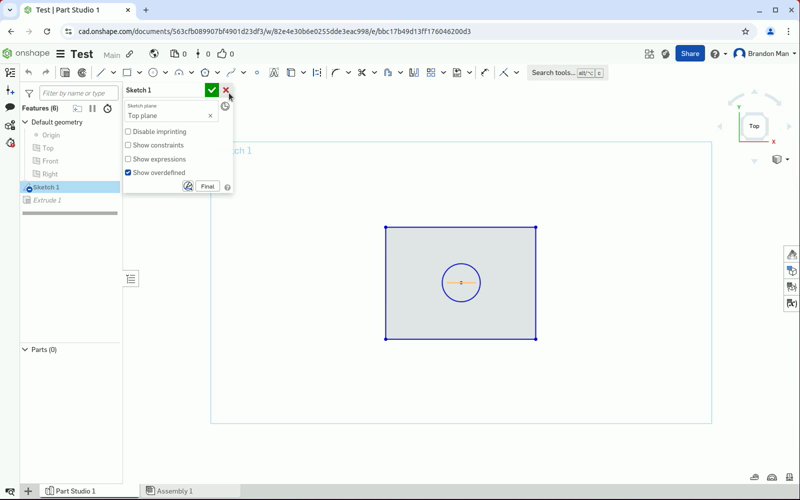
click(229, 92)
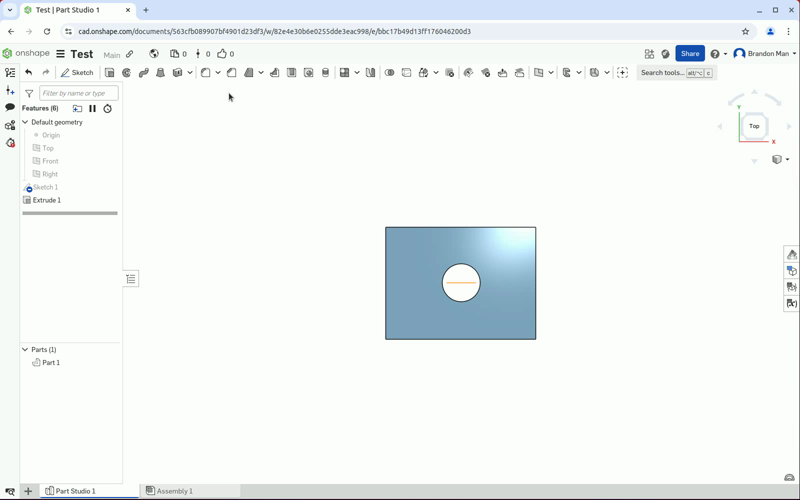
mouse_move(541, 75)
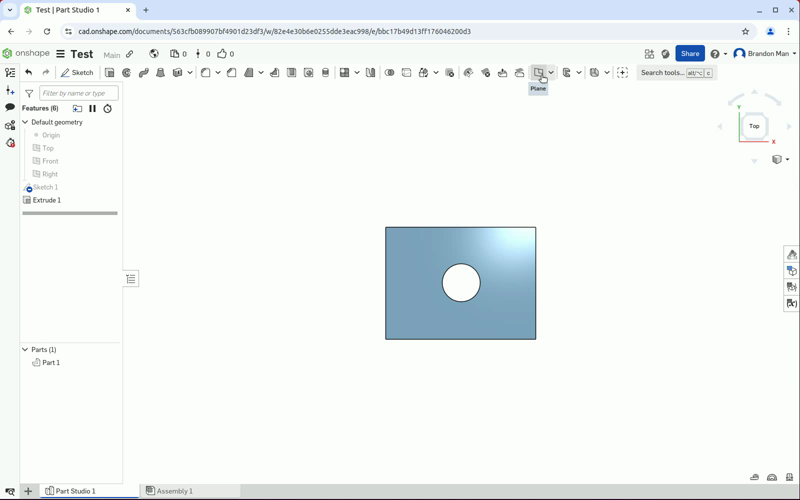
click(541, 75)
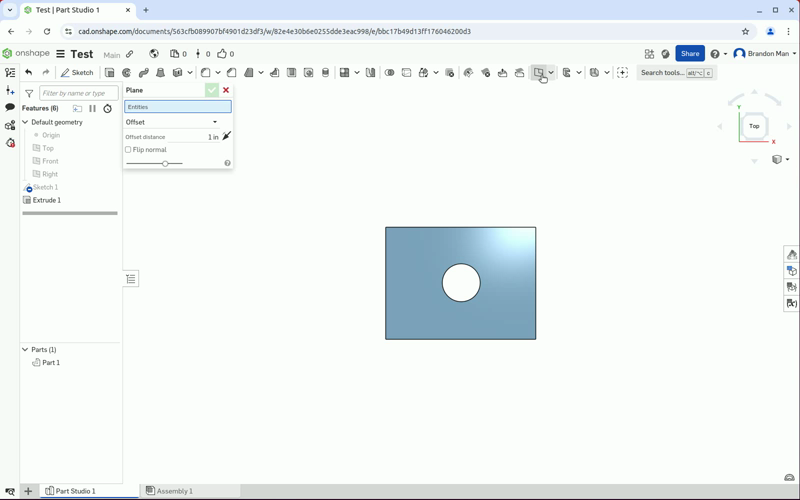
mouse_move(73, 150)
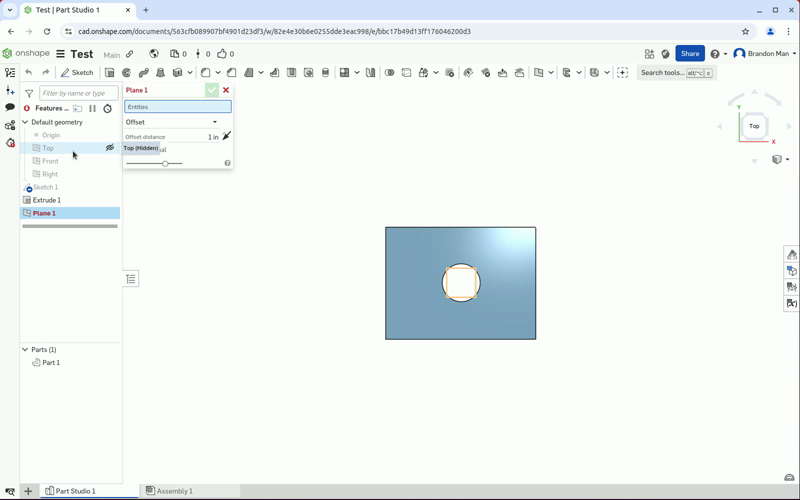
click(73, 150)
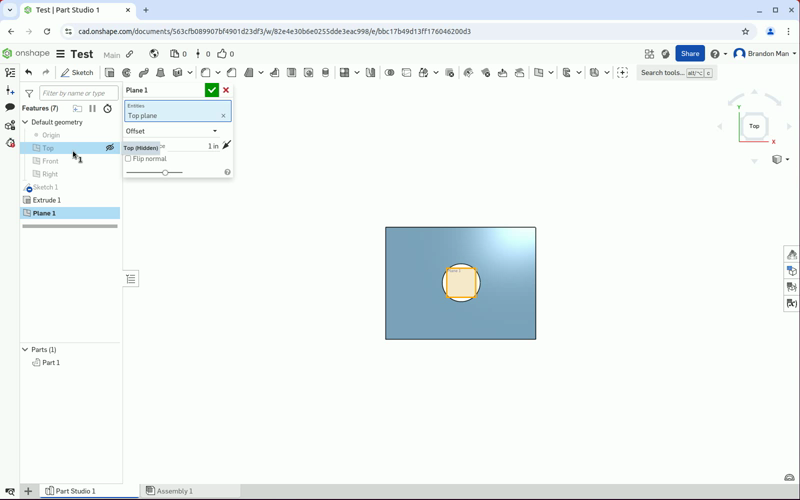
key(tab, 2)
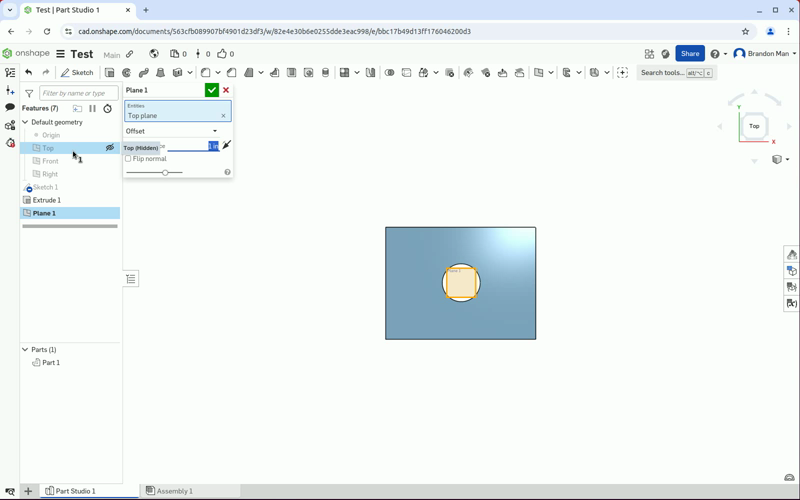
text(7.456)
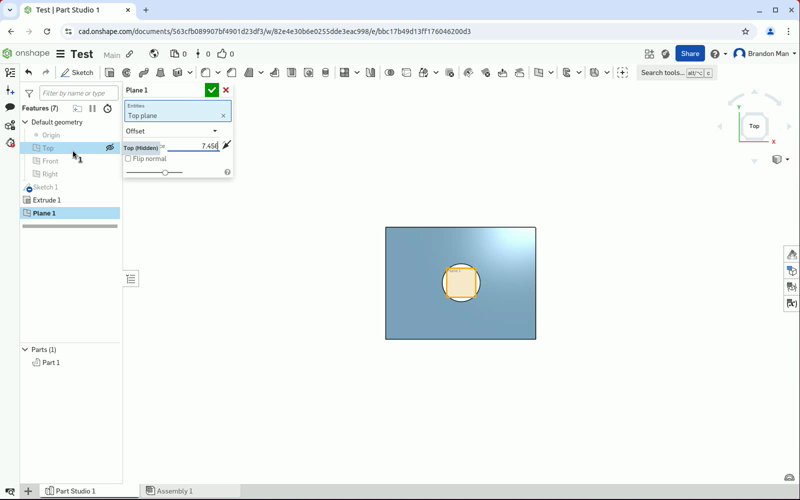
key(enter, 2)
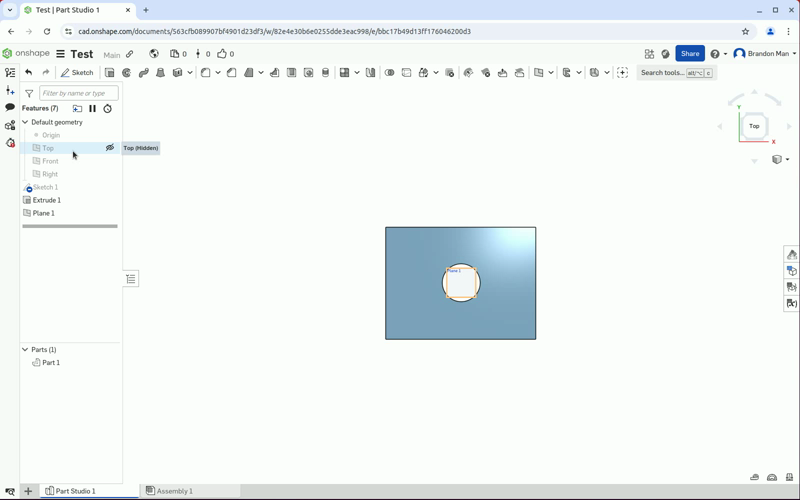
key(shift+s)
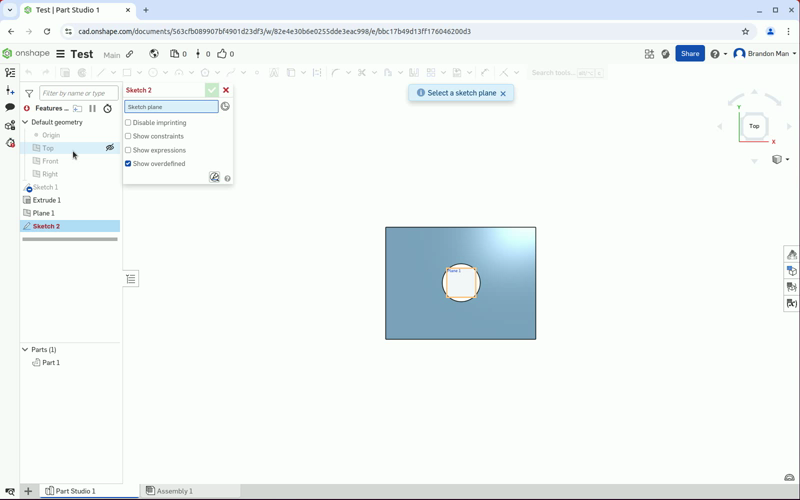
mouse_move(73, 215)
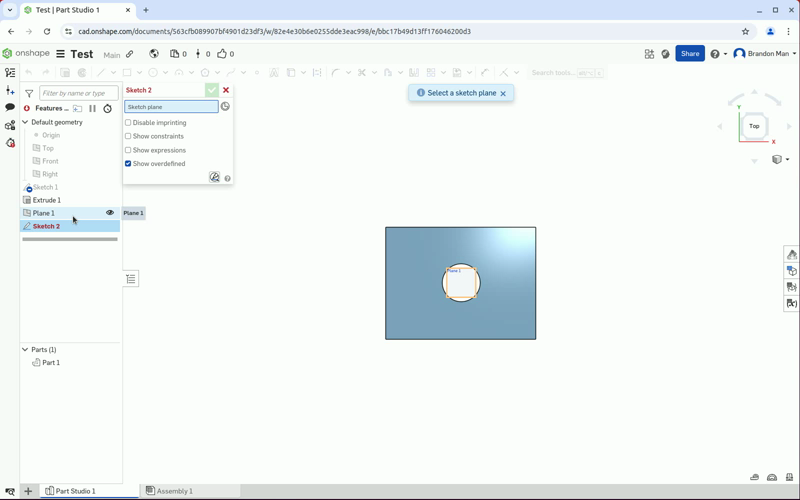
click(73, 215)
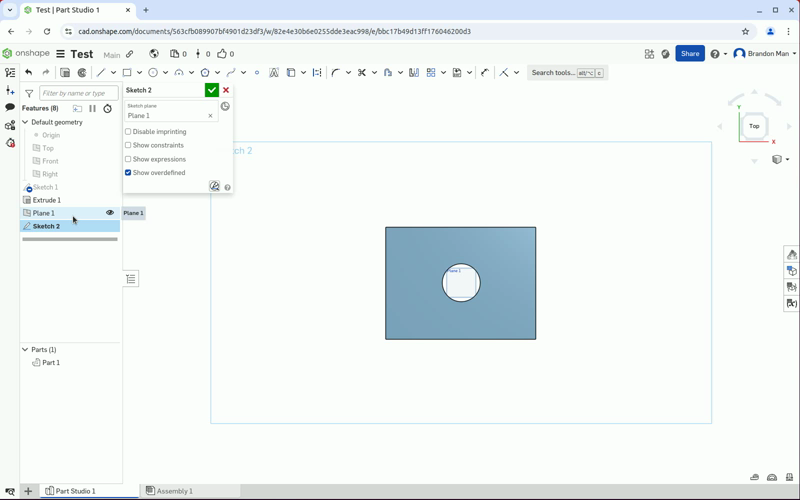
mouse_move(73, 352)
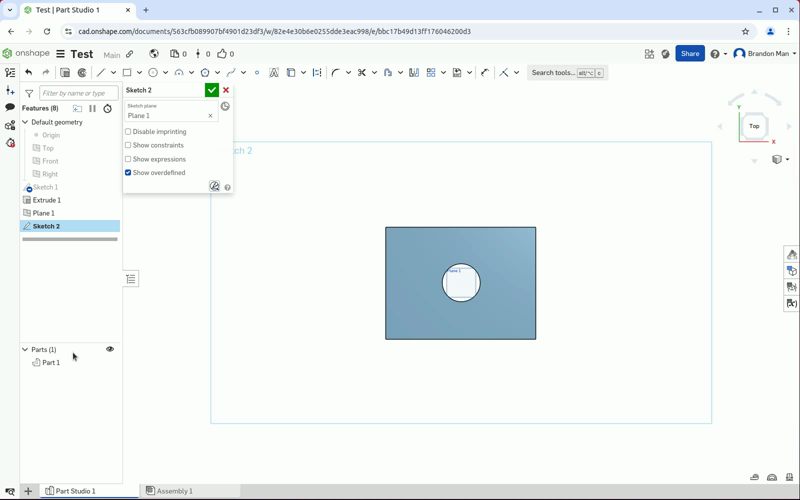
key(y)
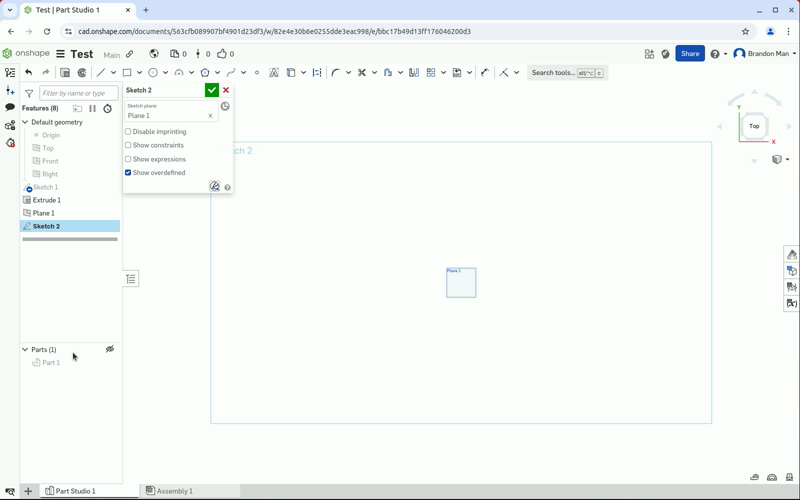
key(l)
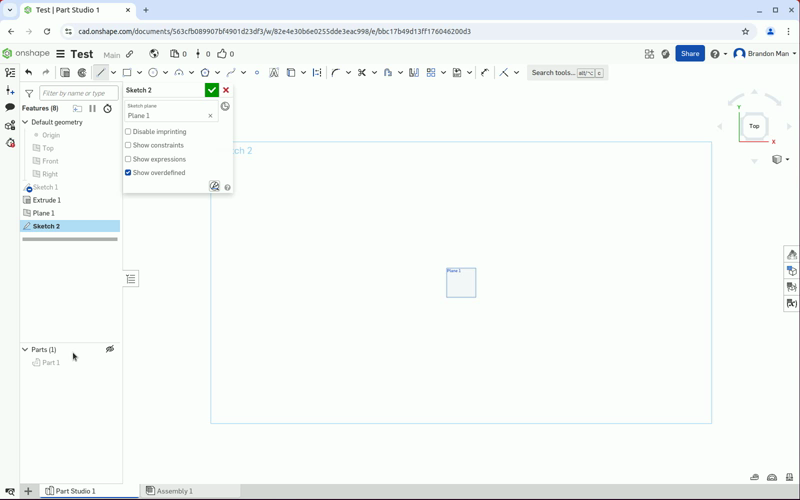
key_down(shift)
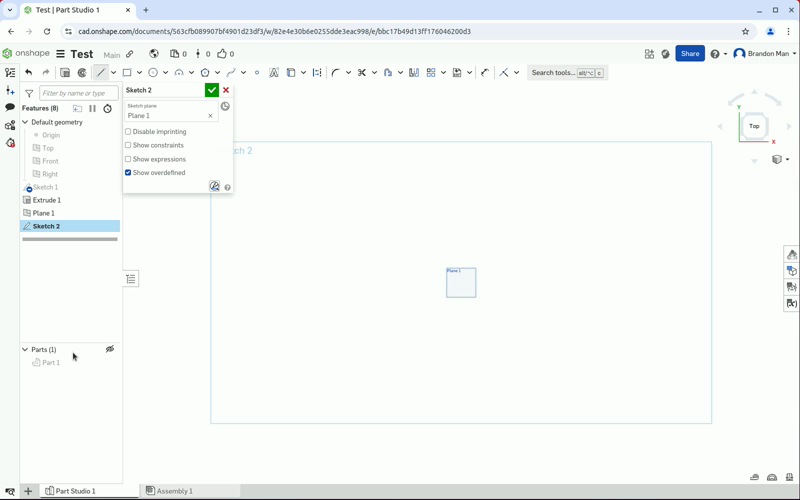
mouse_move(406, 339)
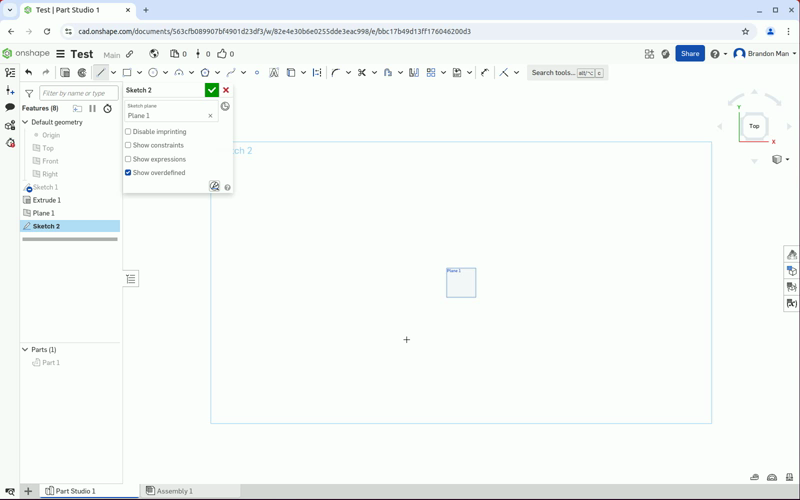
click(406, 339)
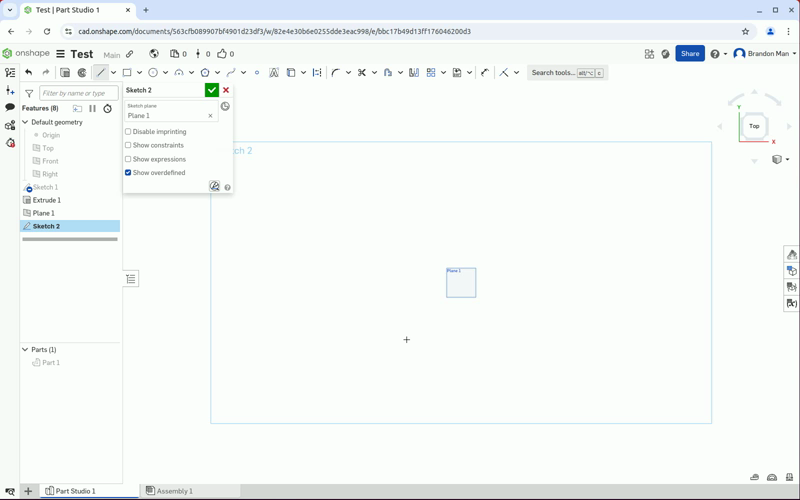
key_up(shift)
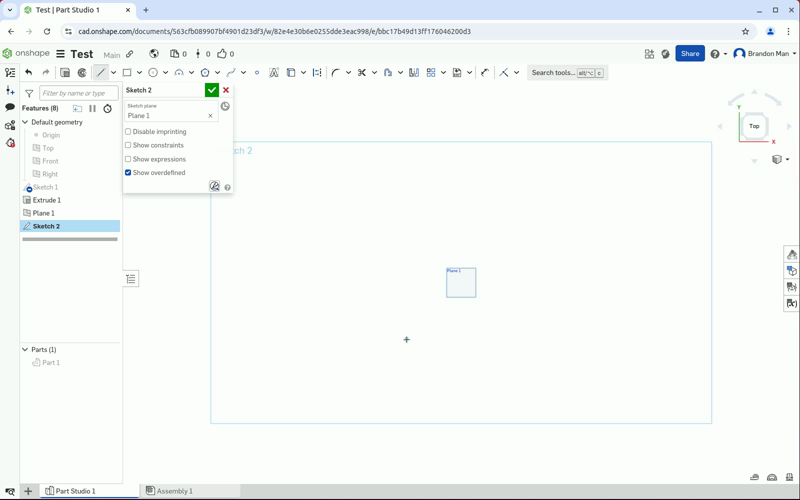
key_down(shift)
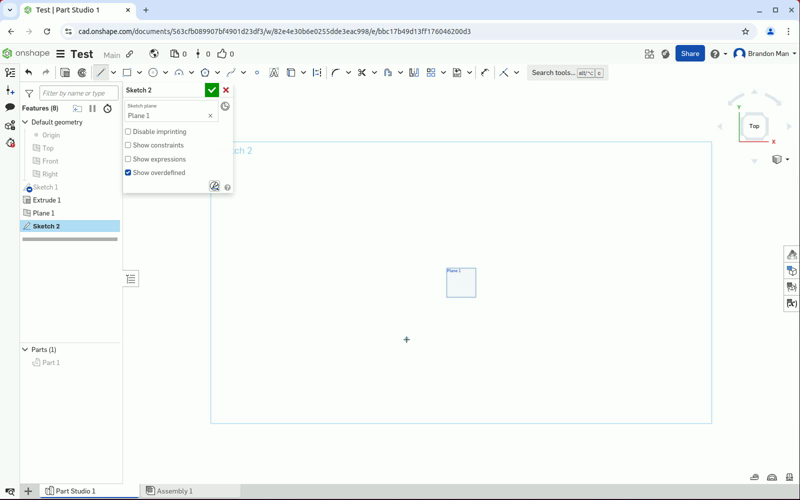
mouse_move(436, 339)
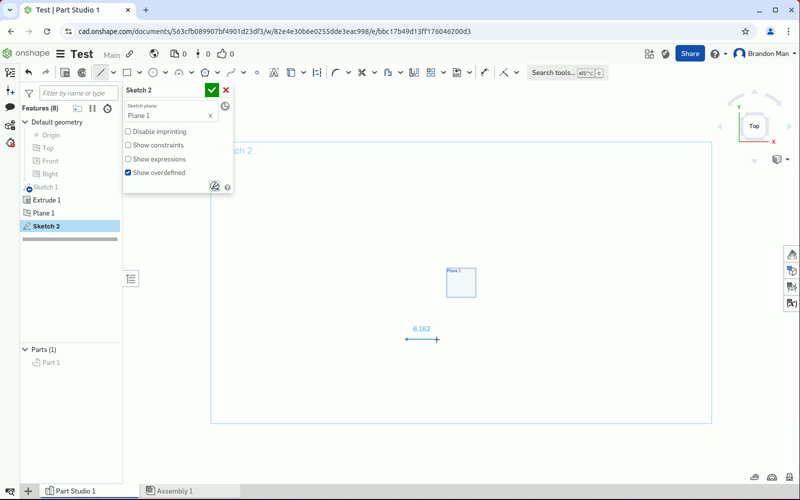
mouse_move(411, 339)
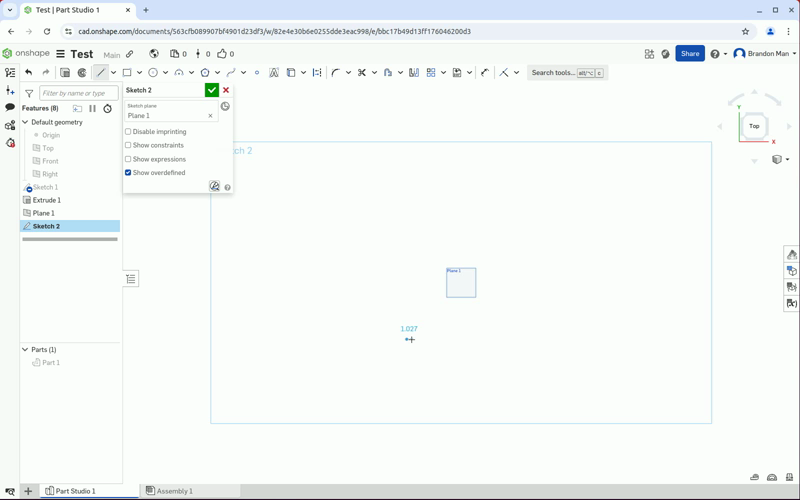
scroll(6)
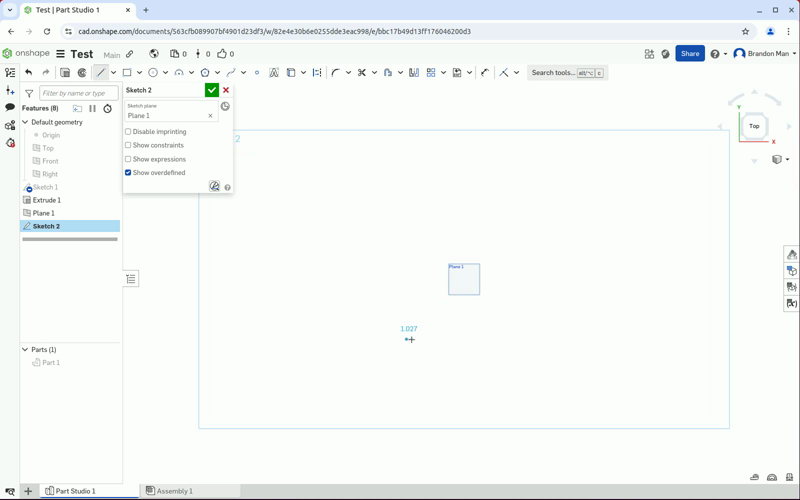
scroll(6)
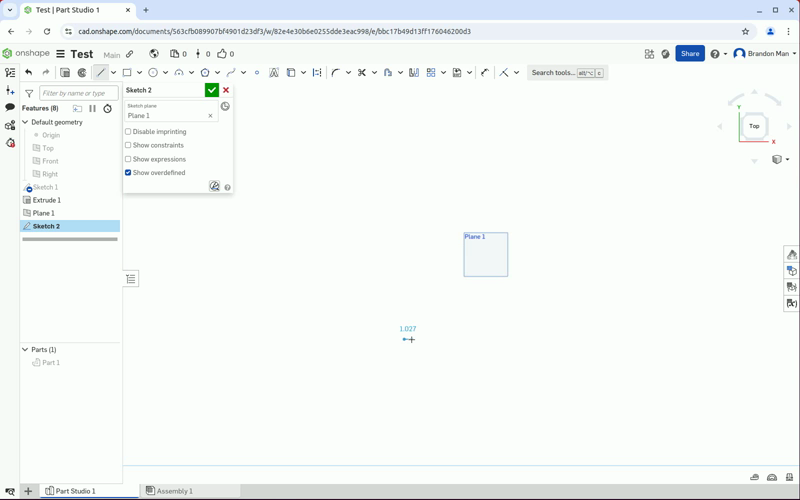
scroll(6)
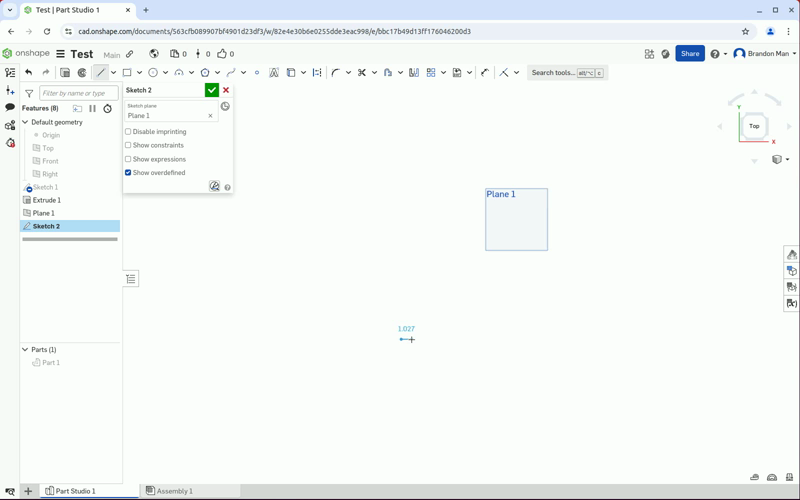
scroll(6)
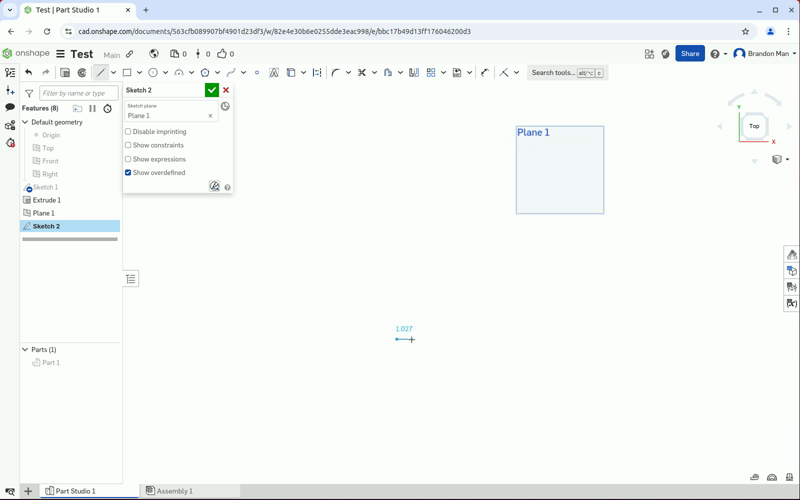
scroll(6)
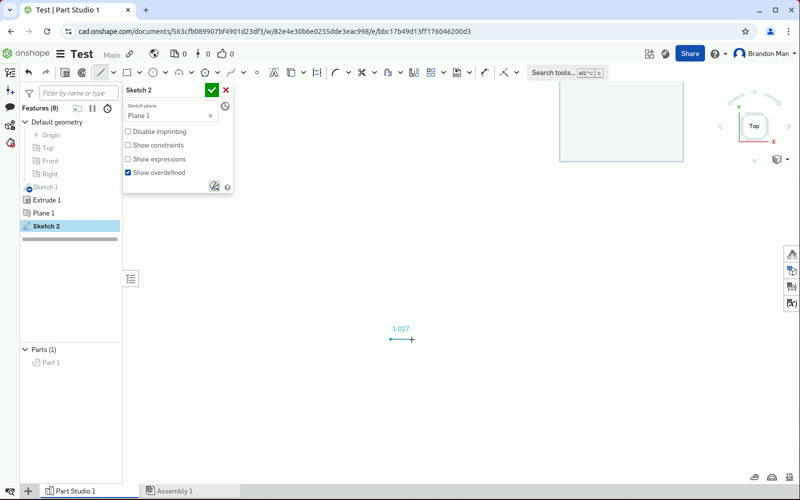
scroll(6)
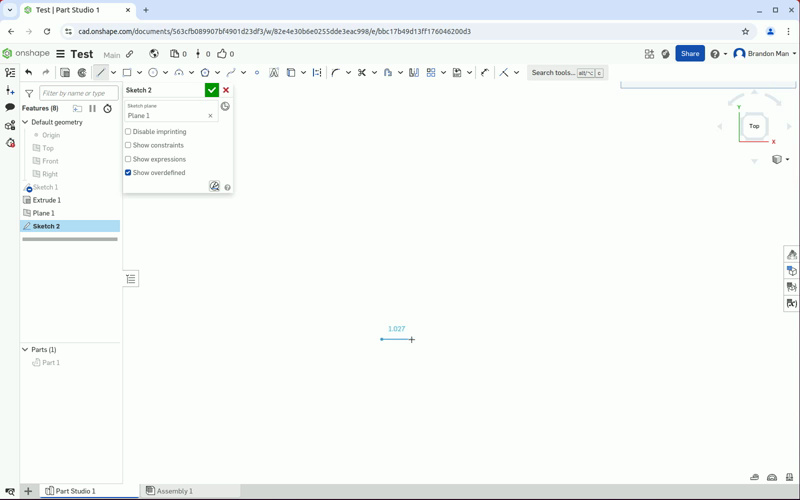
scroll(6)
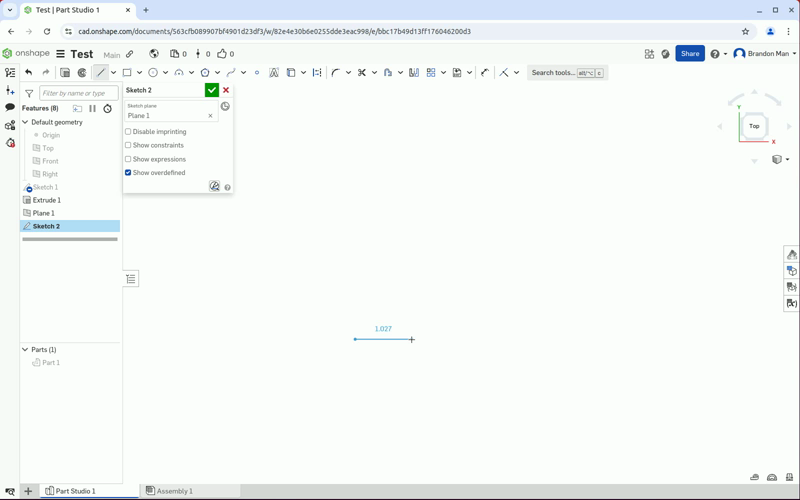
click(411, 339)
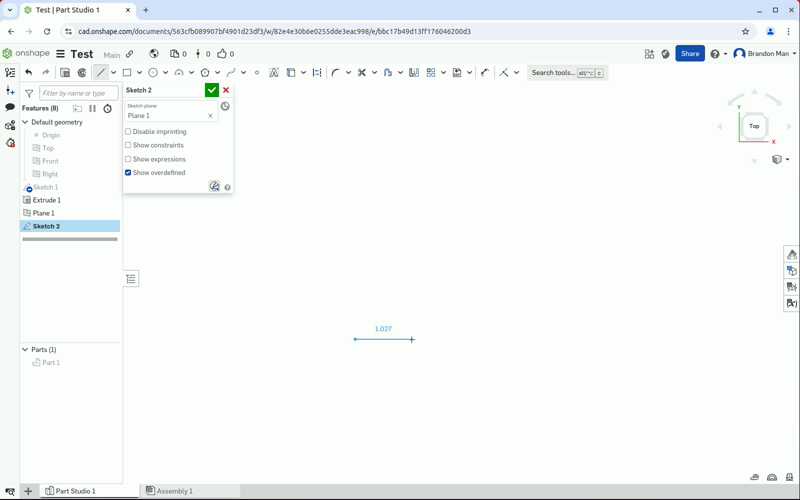
scroll(-6)
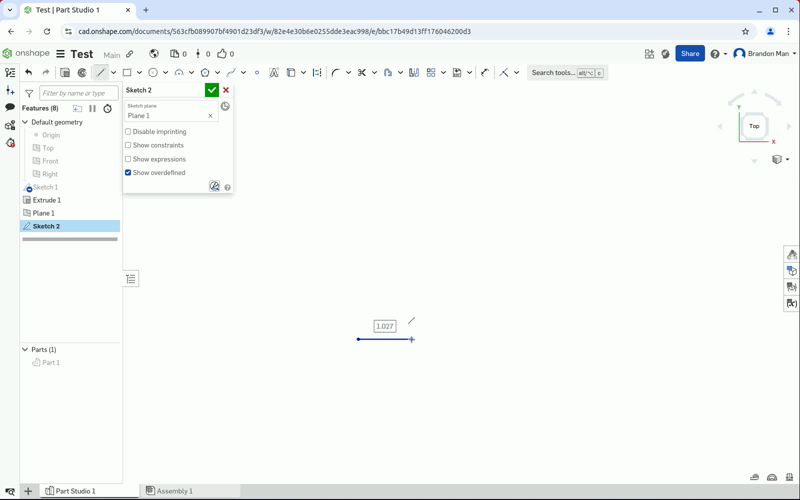
scroll(-6)
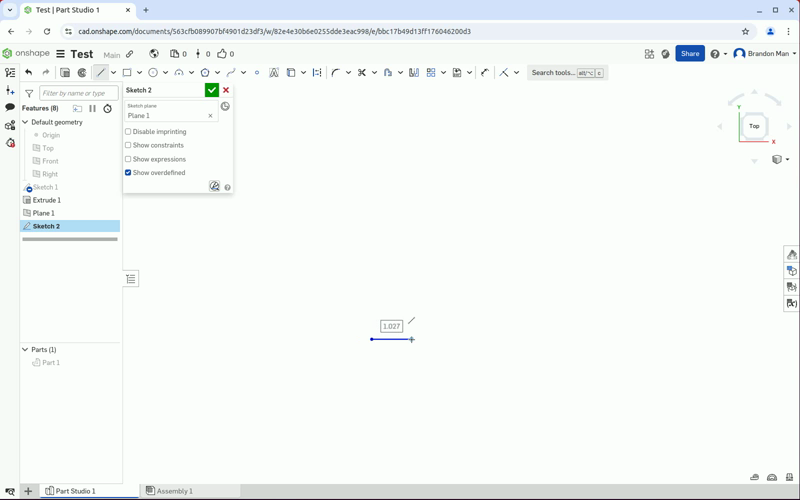
scroll(-6)
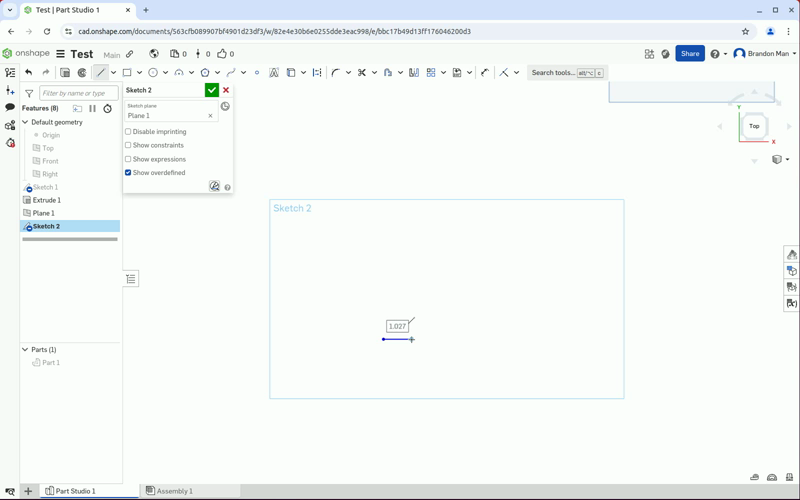
scroll(-6)
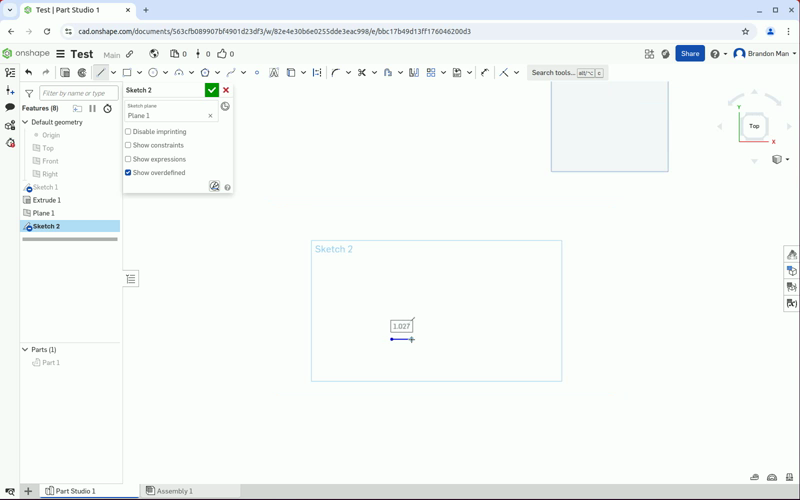
scroll(-6)
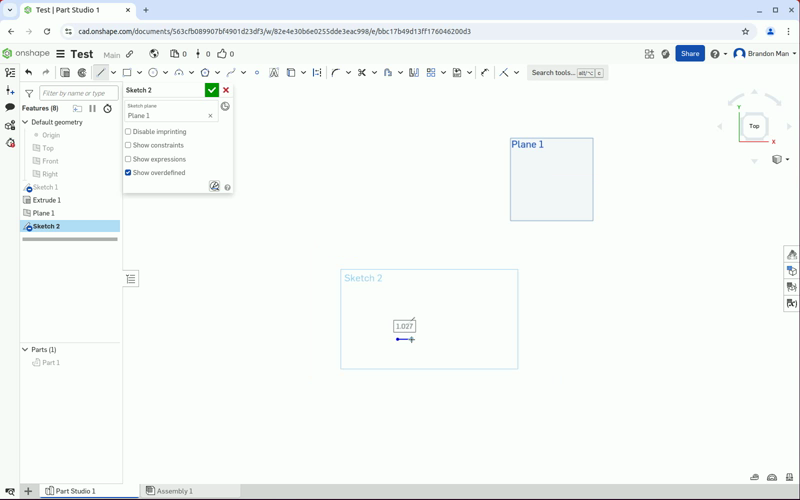
scroll(-6)
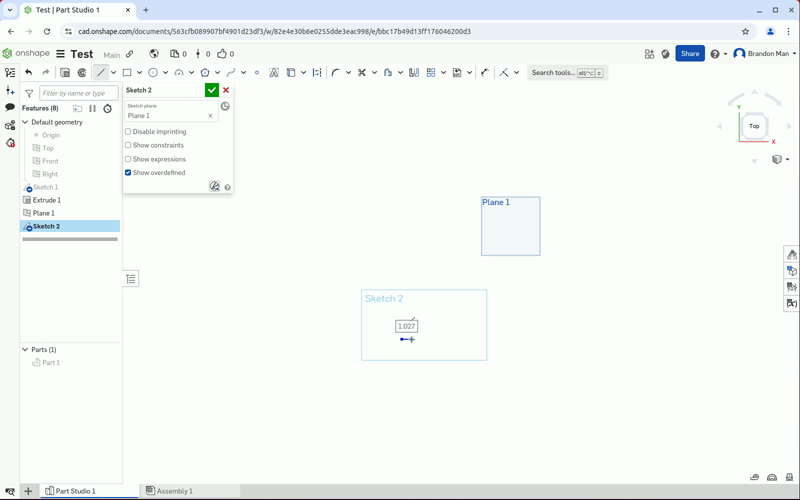
scroll(-6)
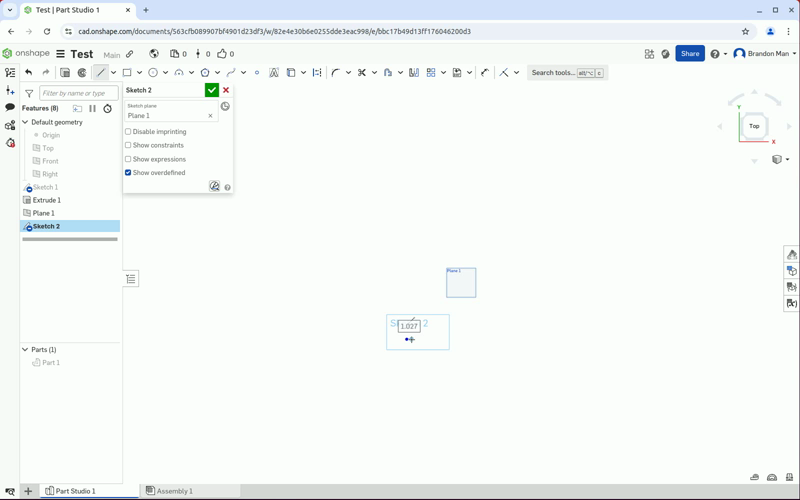
key_up(shift)
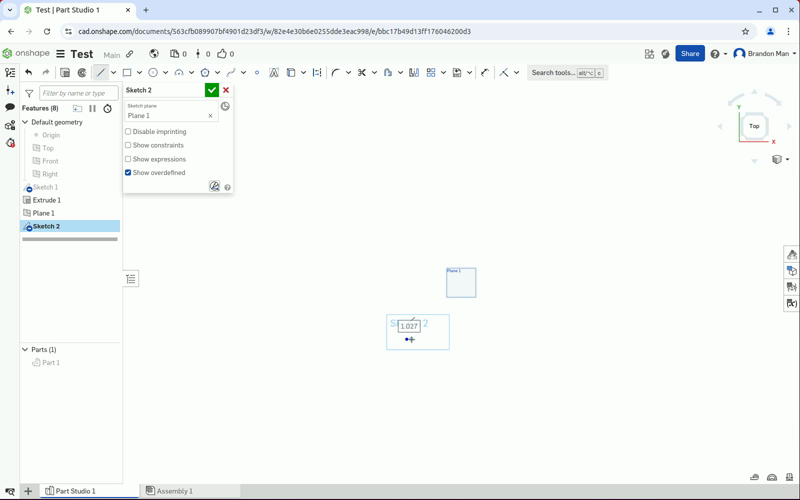
key_down(shift)
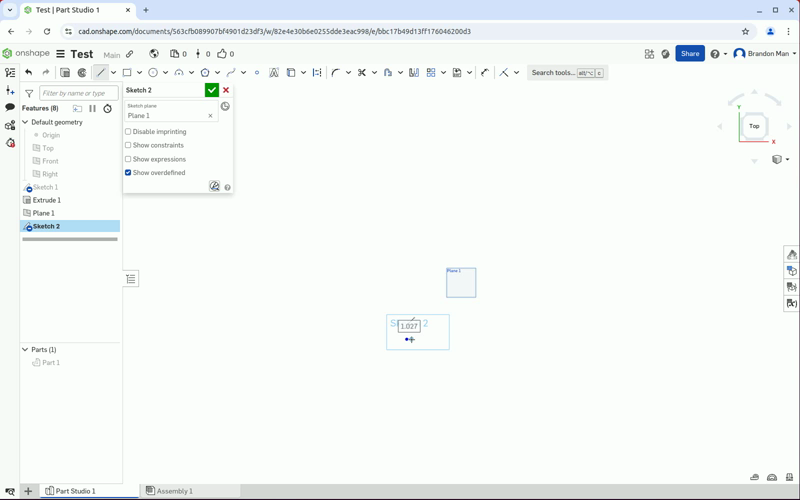
mouse_move(411, 226)
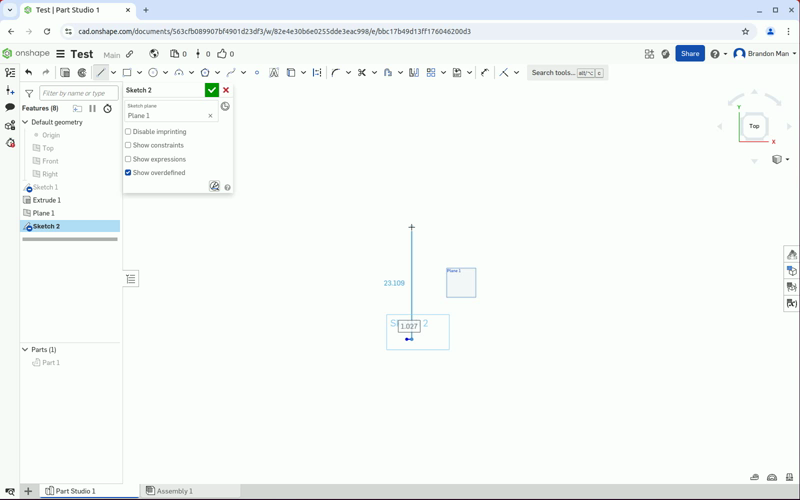
click(411, 226)
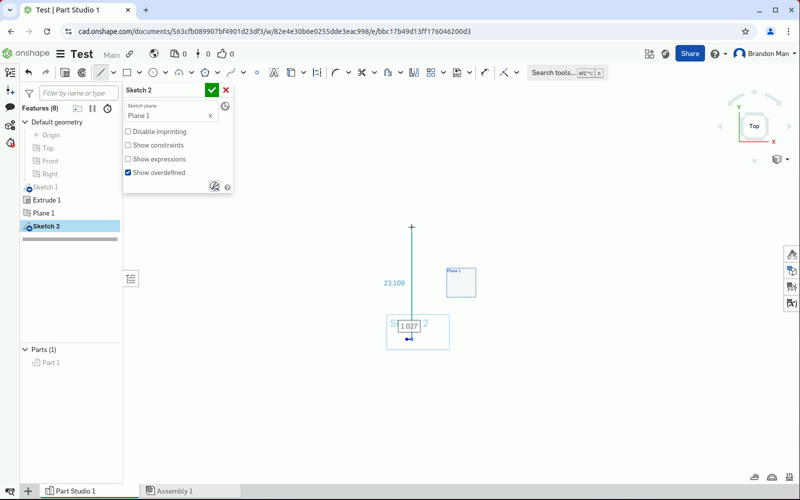
key_up(shift)
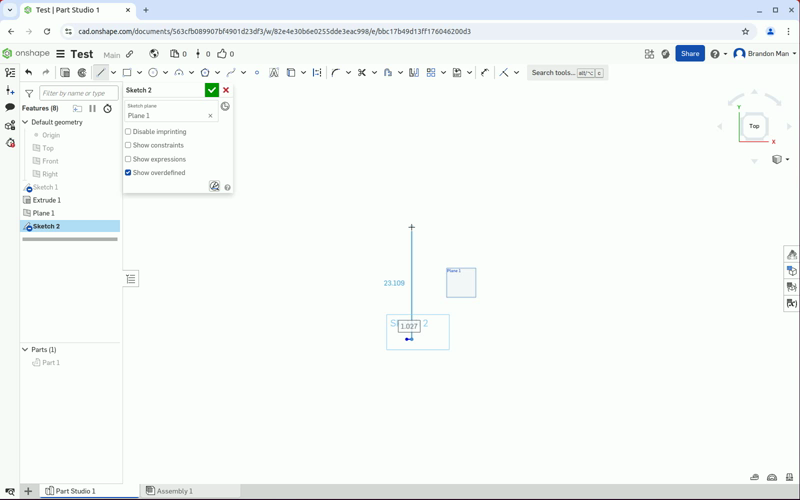
key_down(shift)
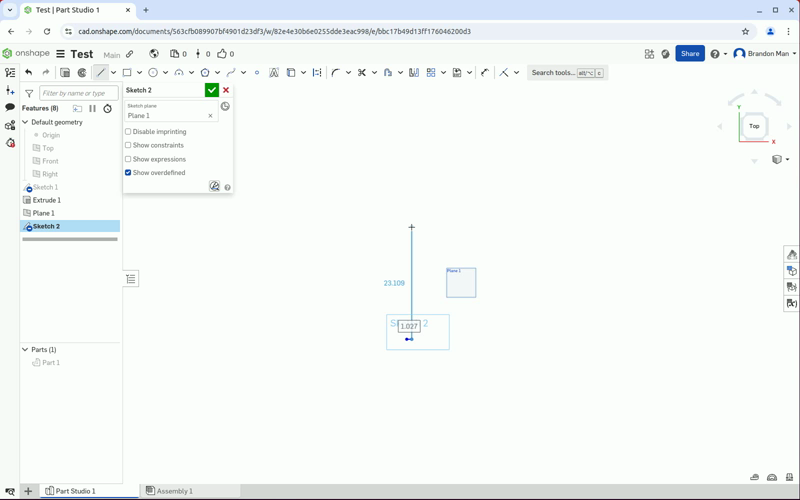
mouse_move(441, 226)
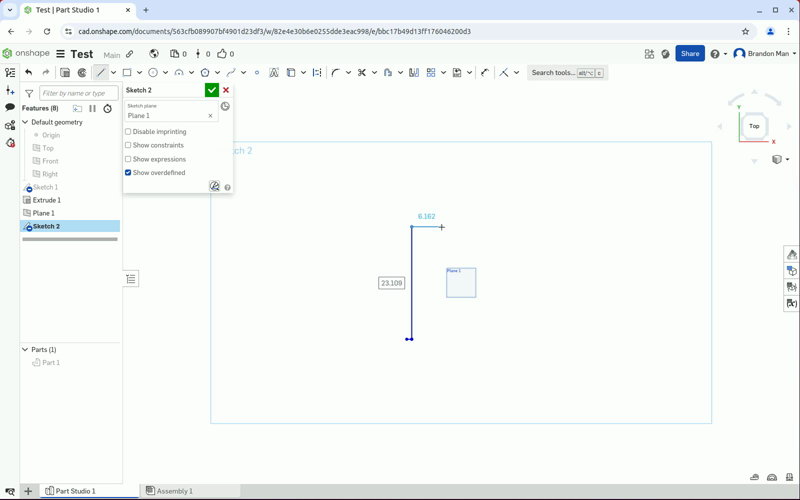
mouse_move(406, 226)
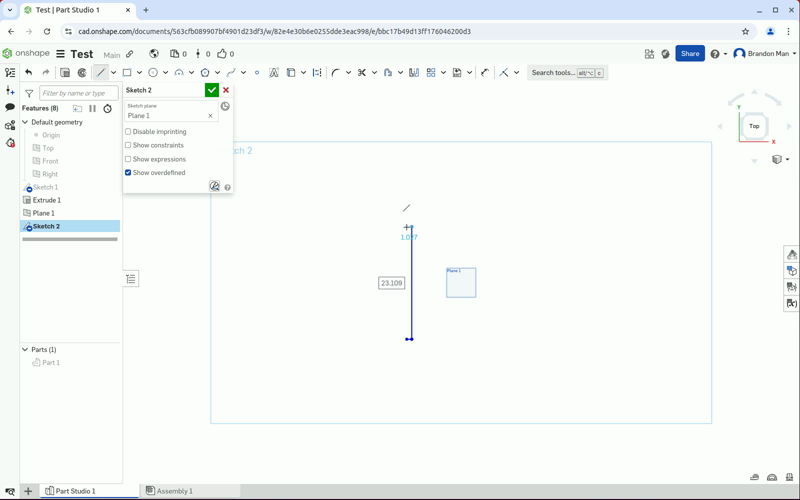
scroll(6)
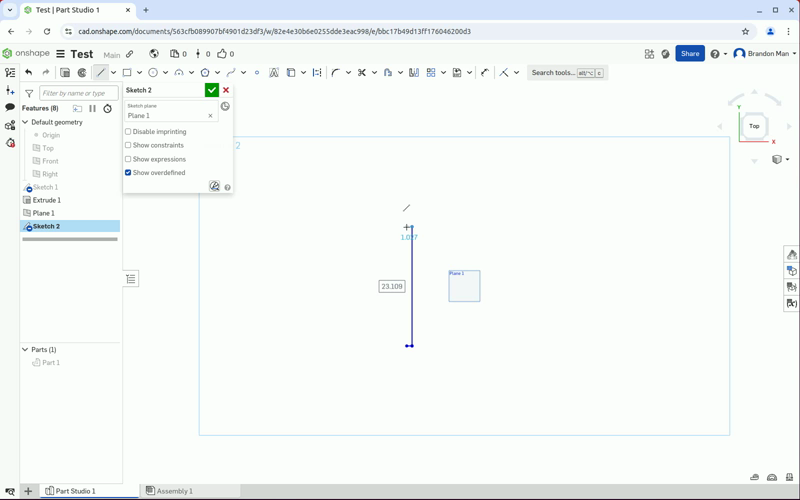
scroll(6)
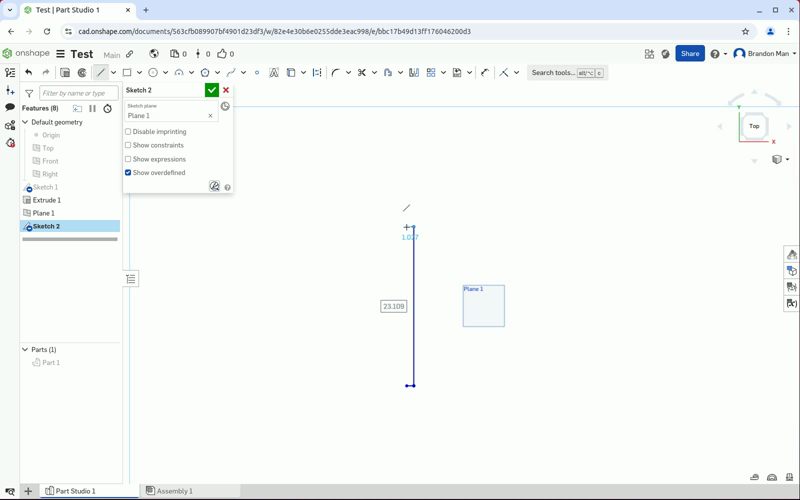
scroll(6)
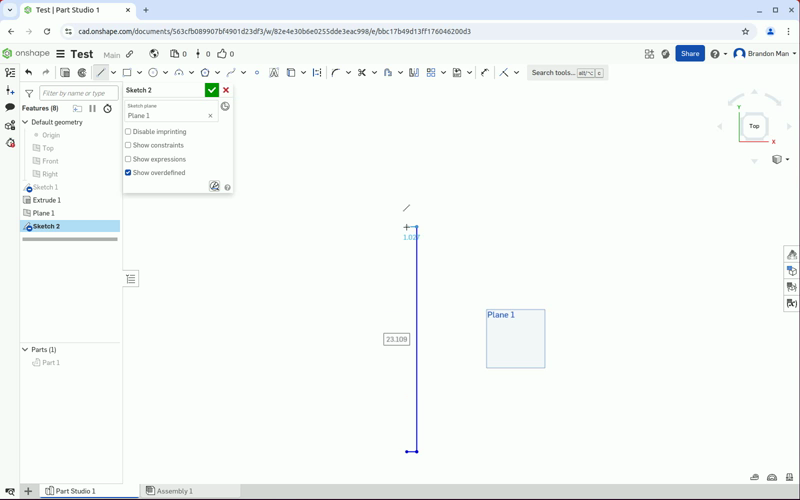
scroll(6)
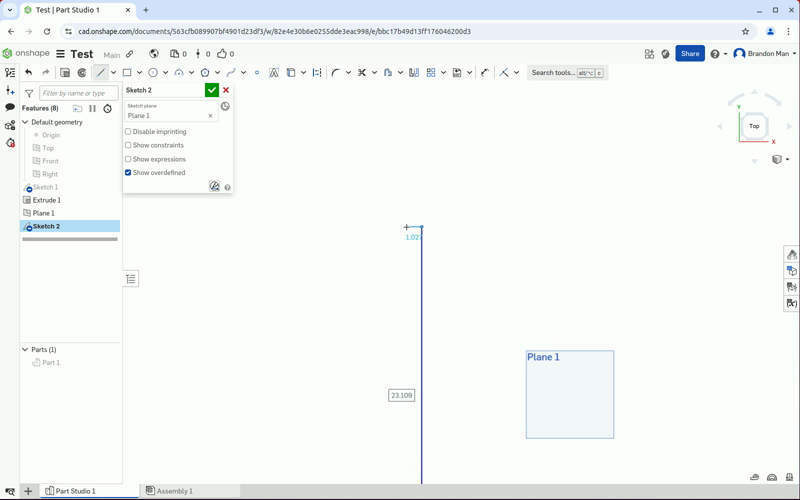
scroll(6)
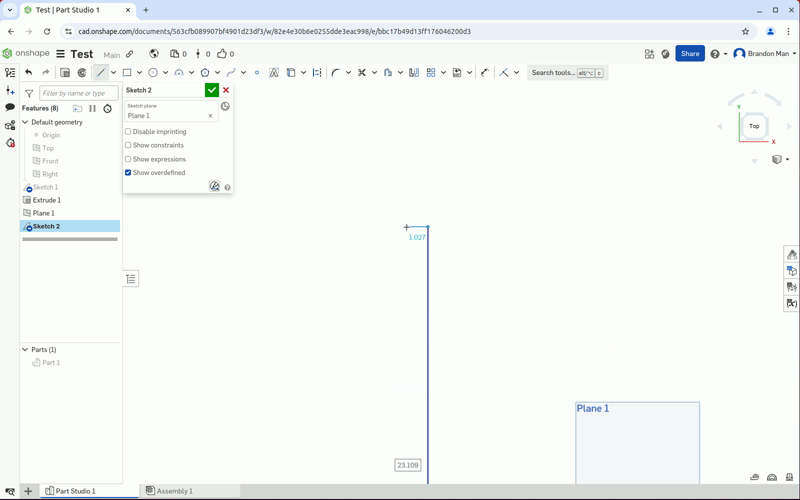
scroll(6)
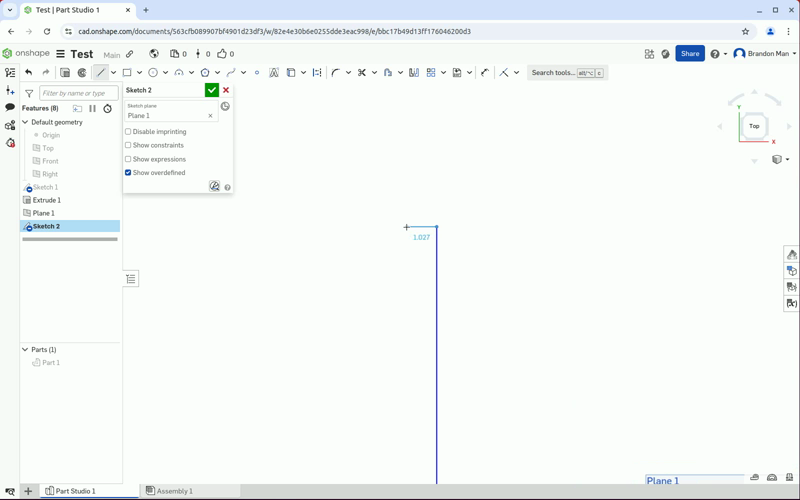
scroll(6)
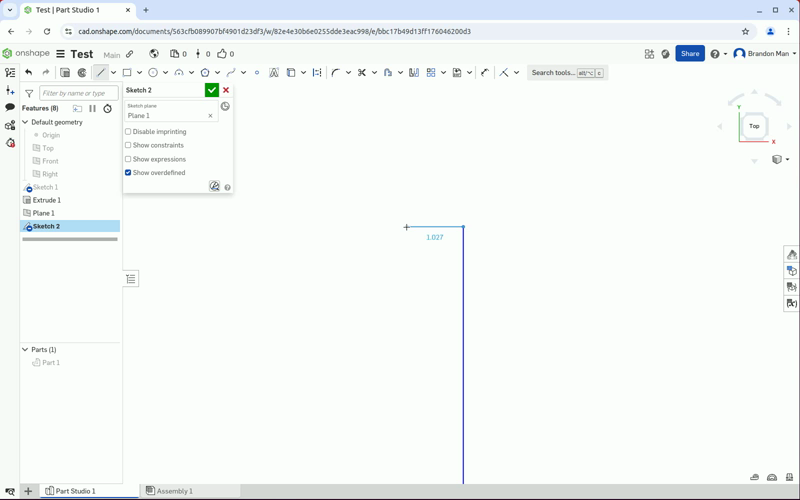
click(406, 226)
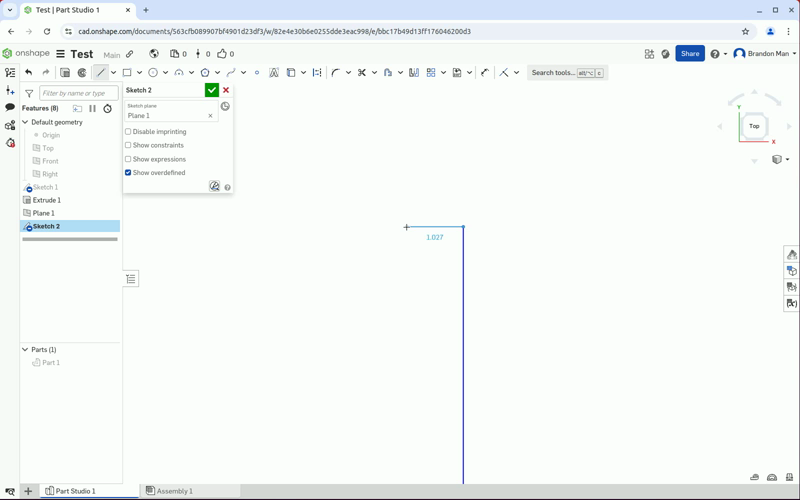
scroll(-6)
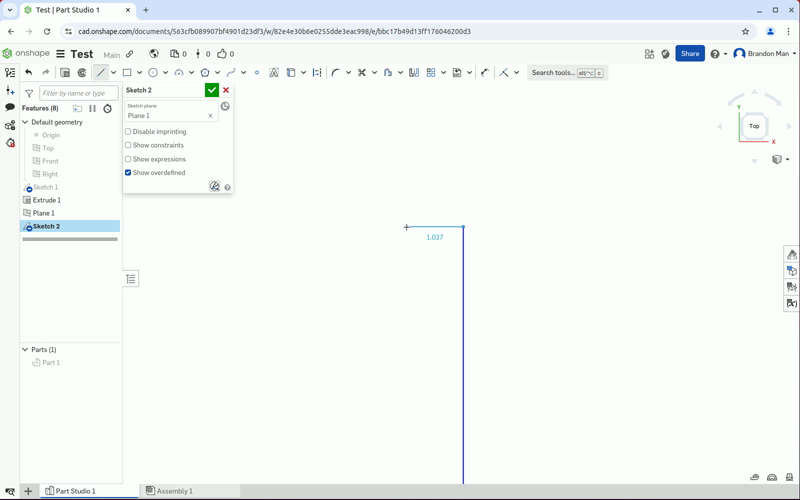
scroll(-6)
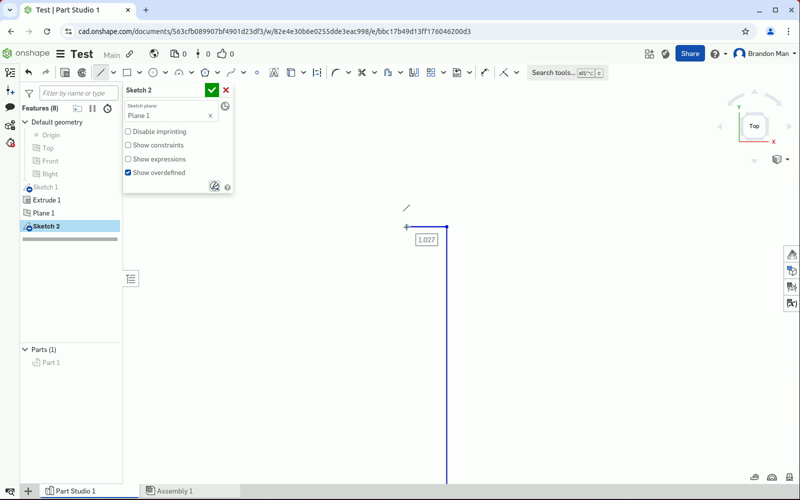
scroll(-6)
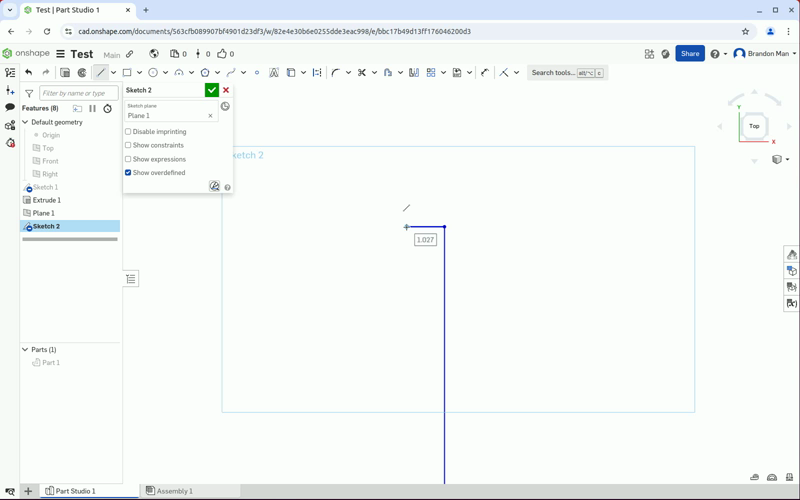
scroll(-6)
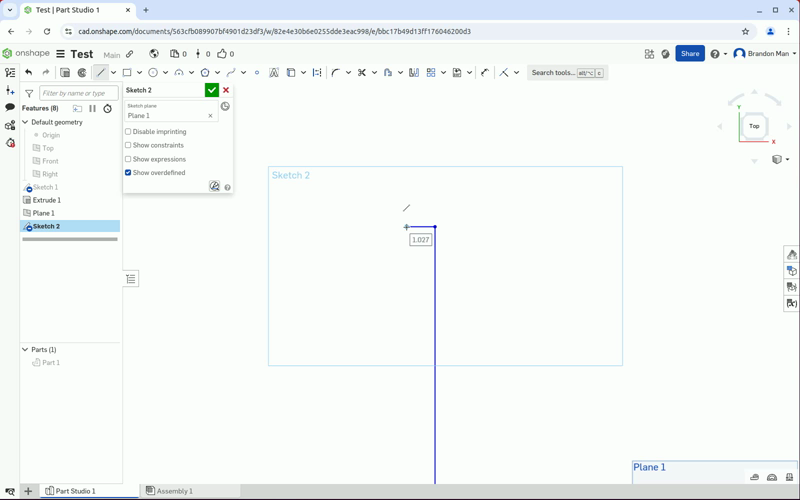
scroll(-6)
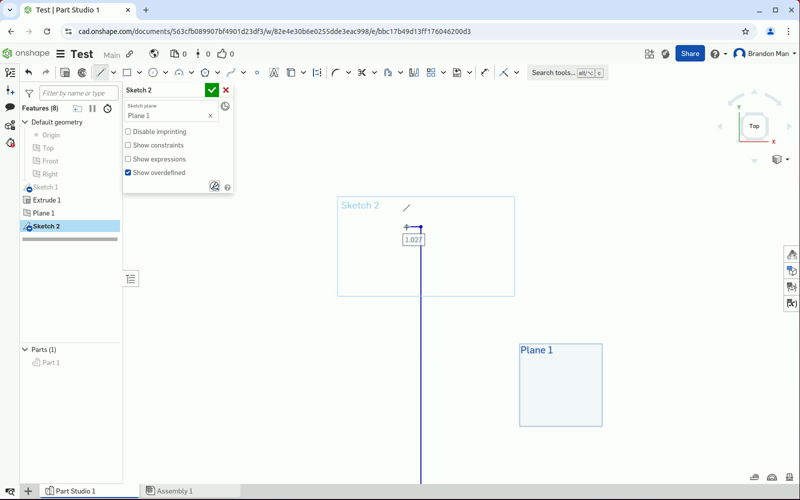
scroll(-6)
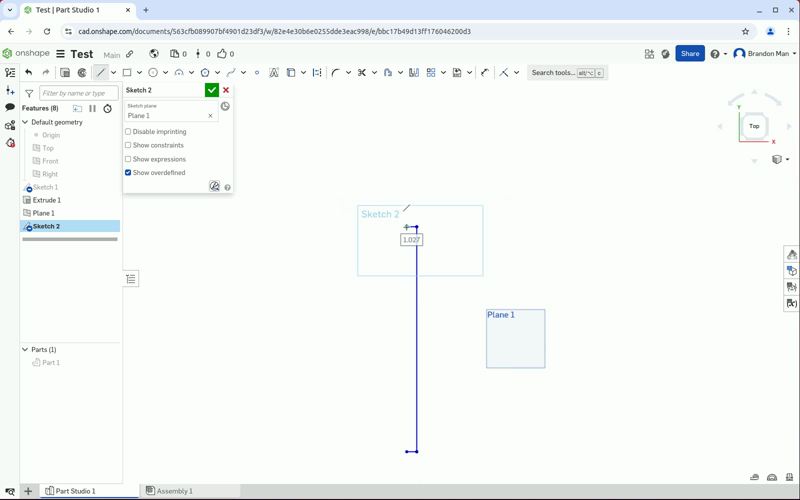
scroll(-6)
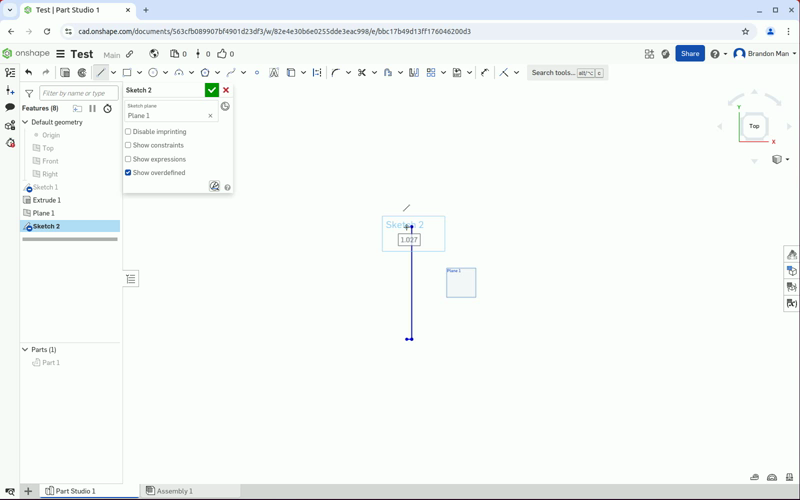
key_up(shift)
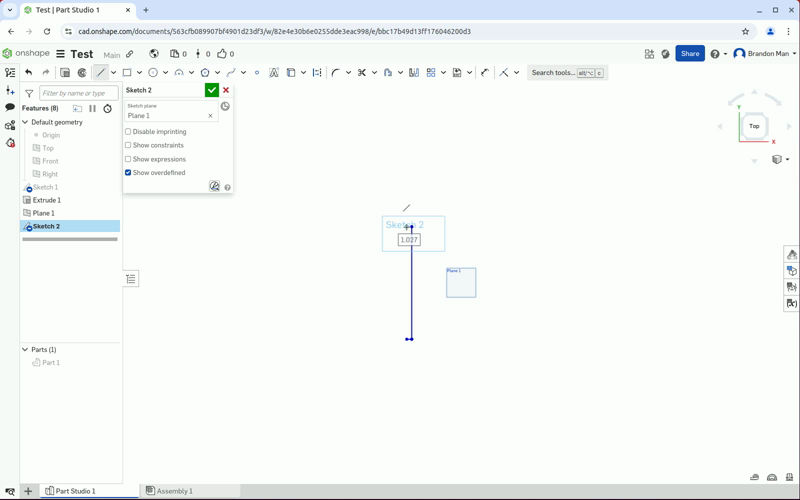
key_down(shift)
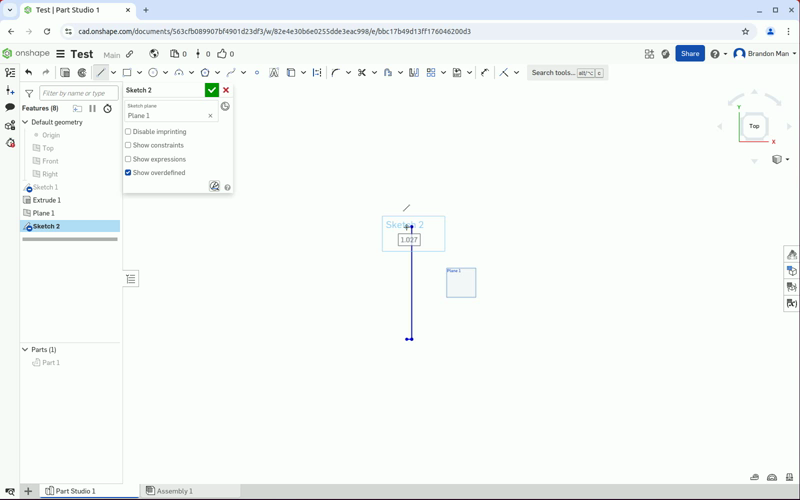
mouse_move(406, 339)
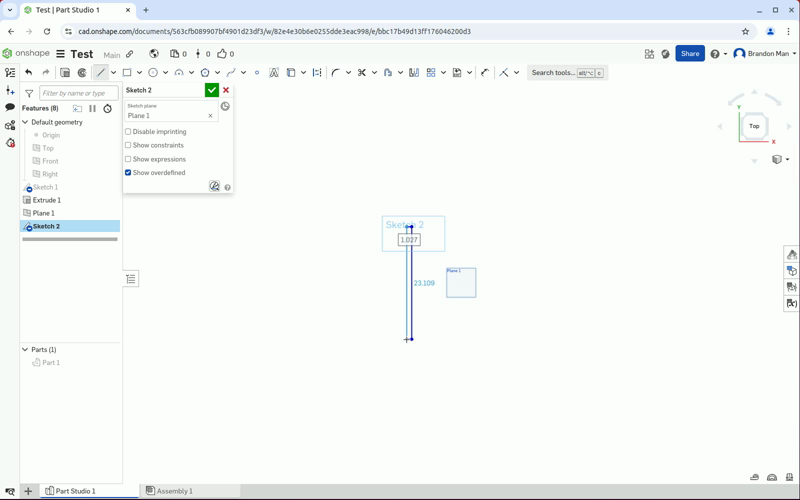
key_up(shift)
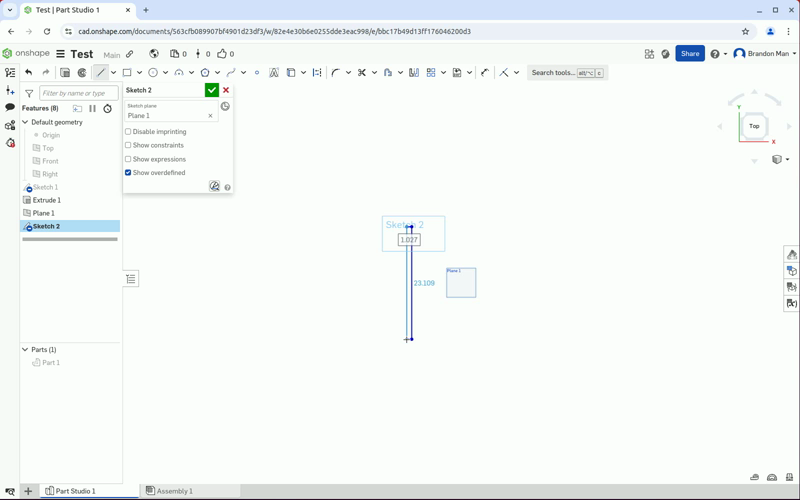
click(406, 339)
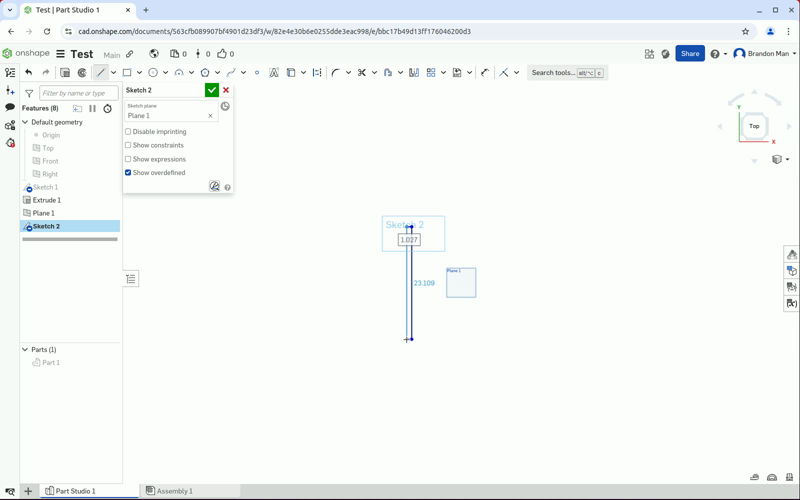
key(esc)
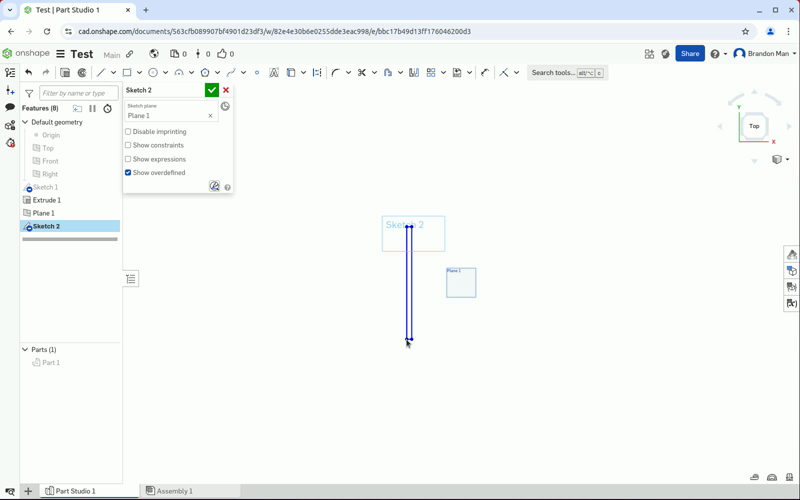
mouse_move(410, 326)
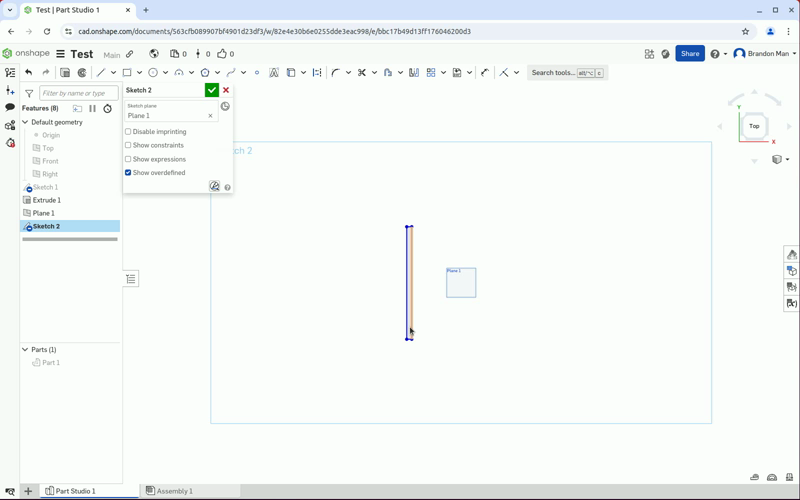
scroll(6)
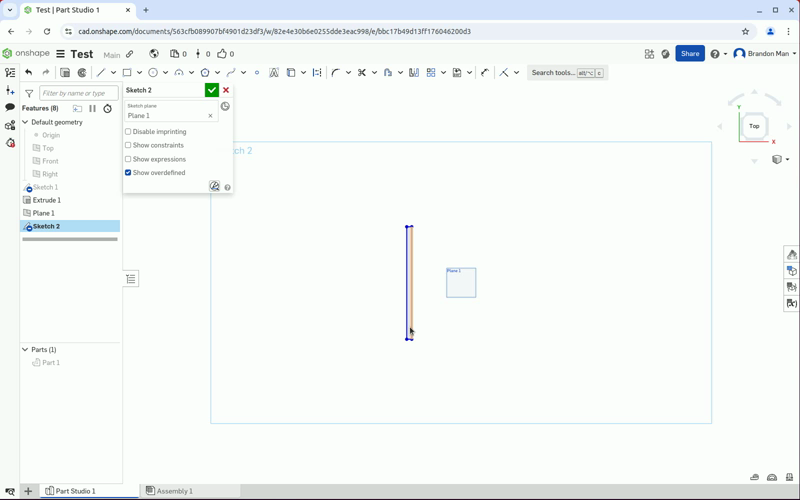
scroll(6)
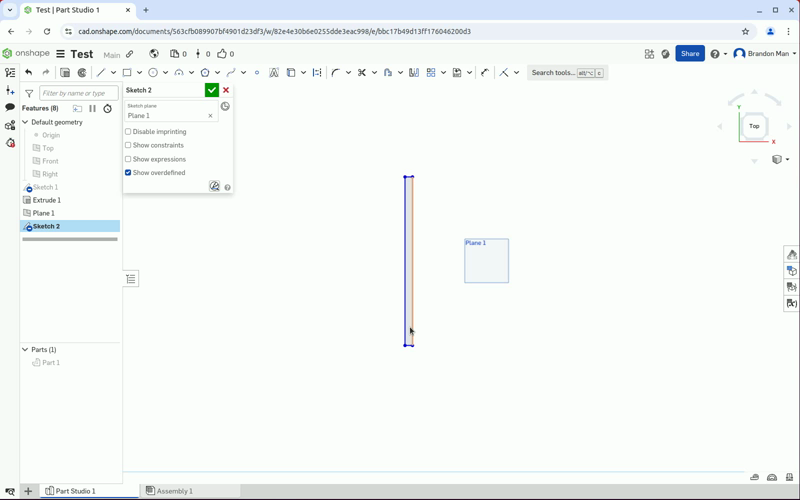
scroll(6)
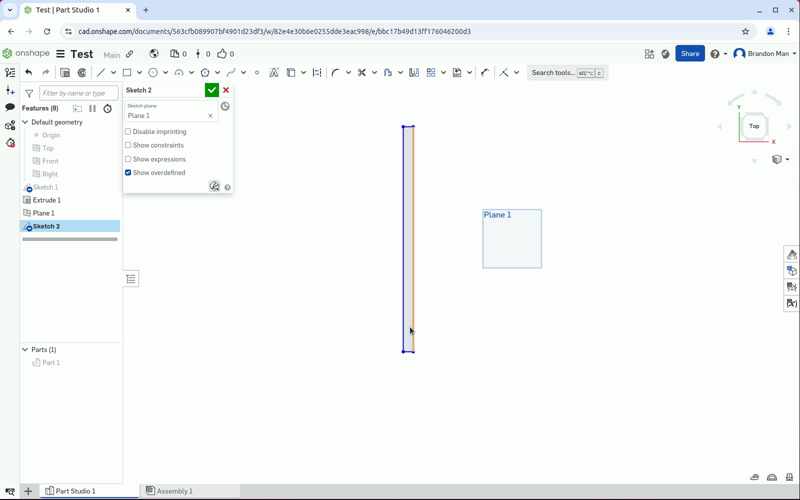
scroll(6)
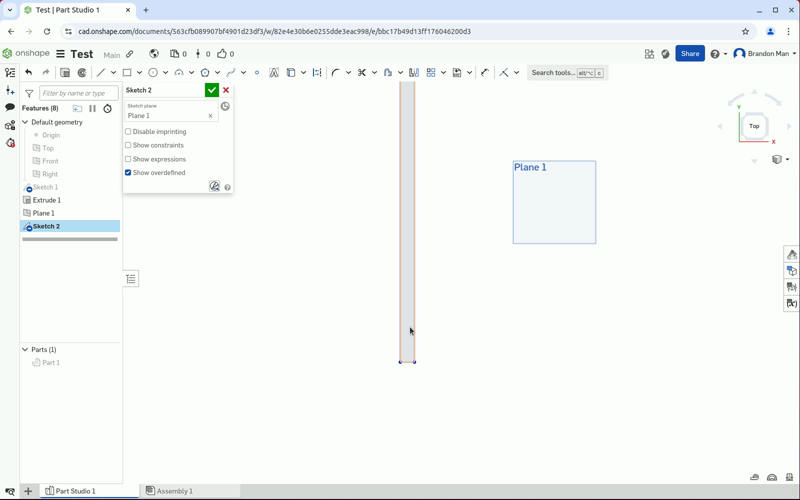
scroll(6)
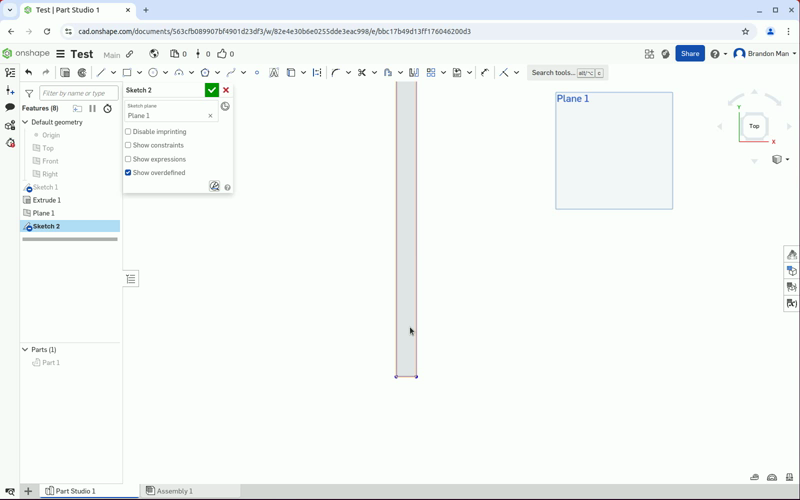
scroll(6)
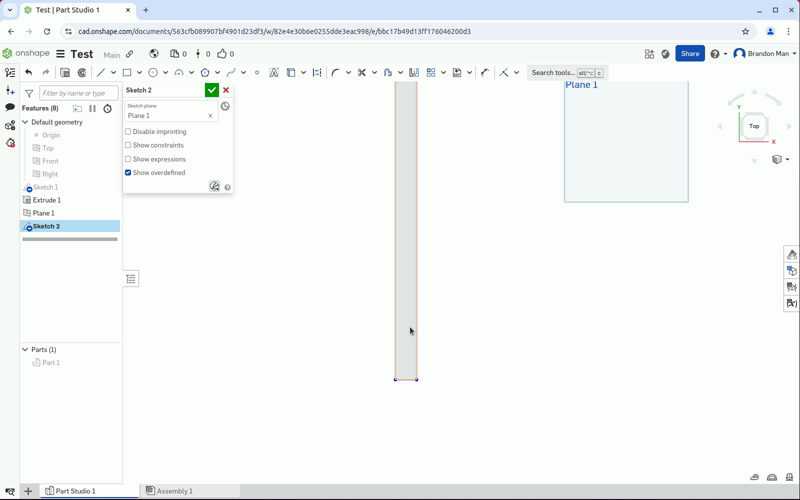
scroll(6)
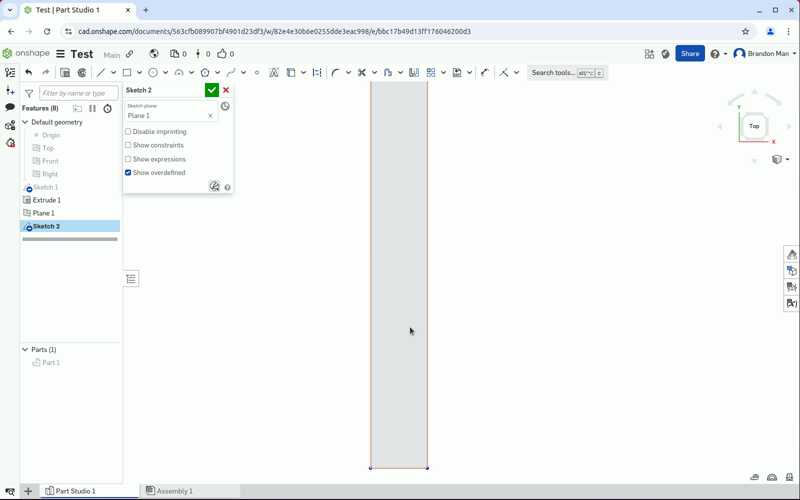
click(410, 326)
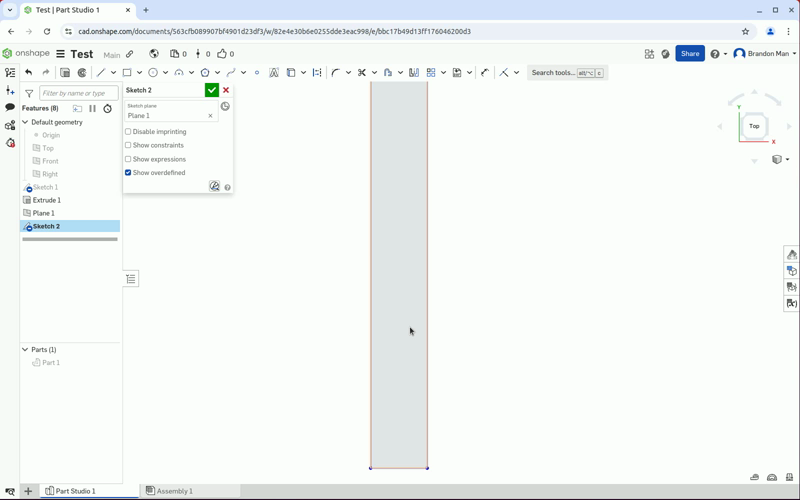
scroll(-6)
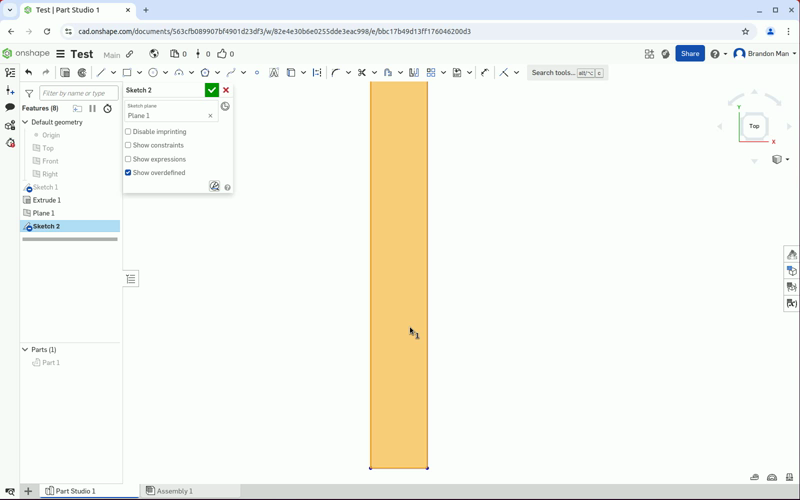
scroll(-6)
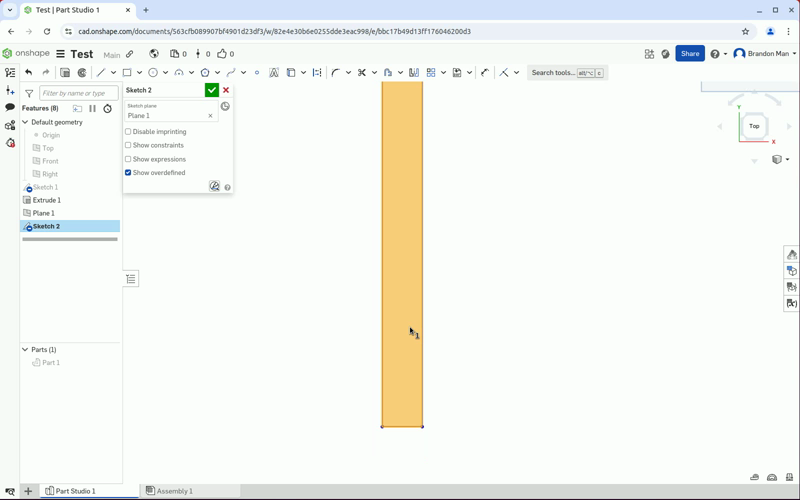
scroll(-6)
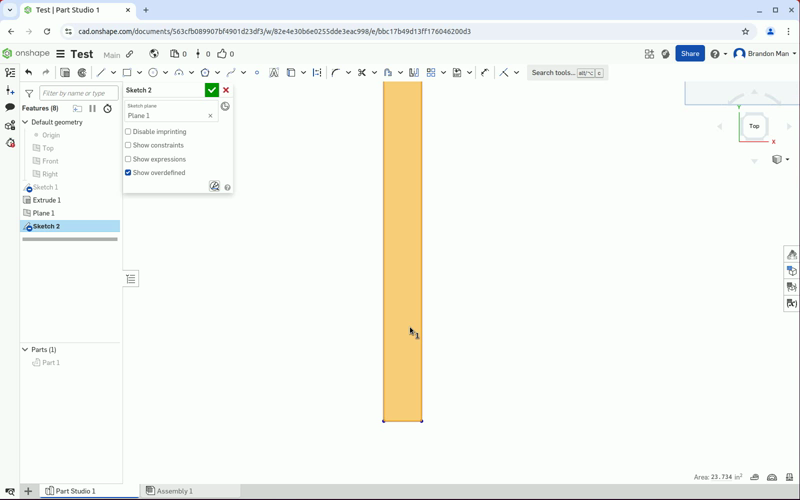
scroll(-6)
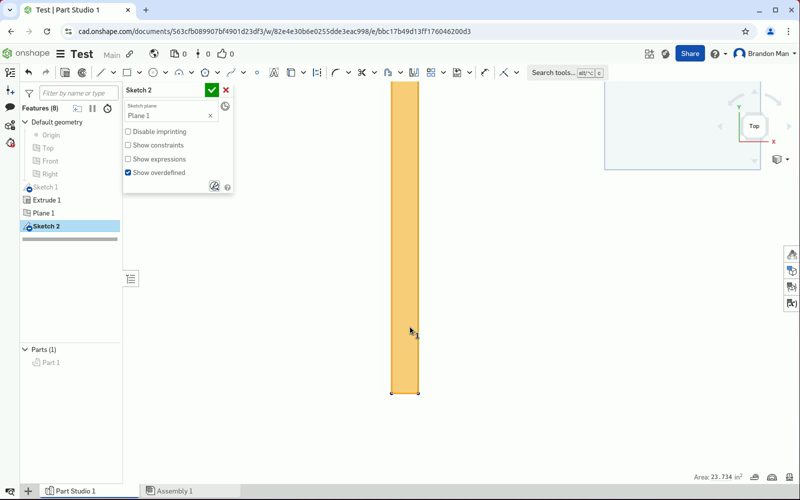
scroll(-6)
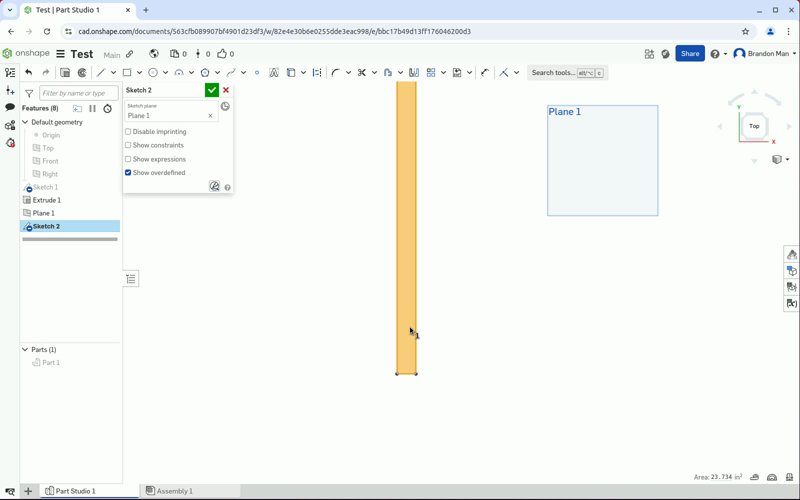
scroll(-6)
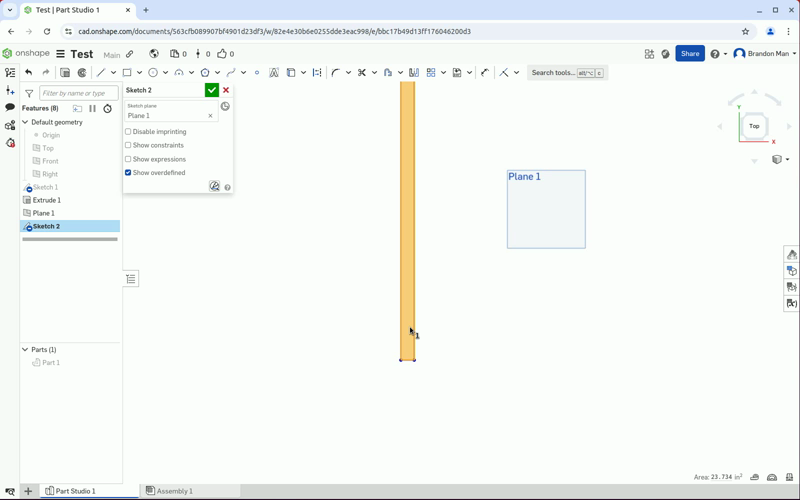
scroll(-6)
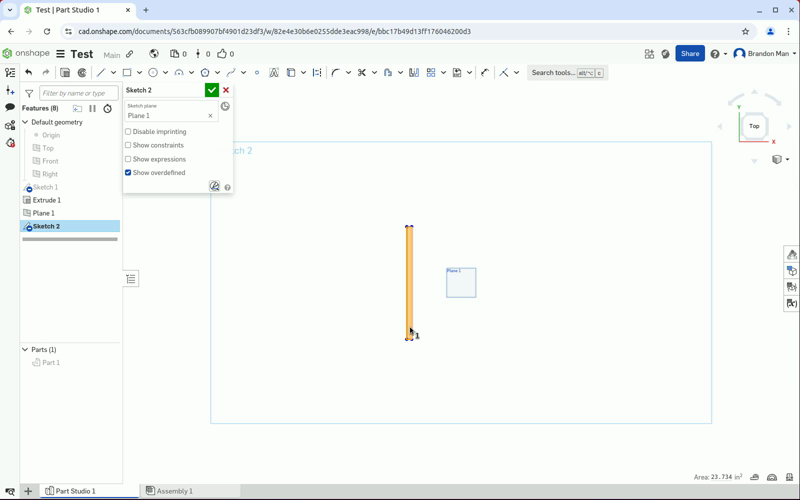
mouse_move(73, 352)
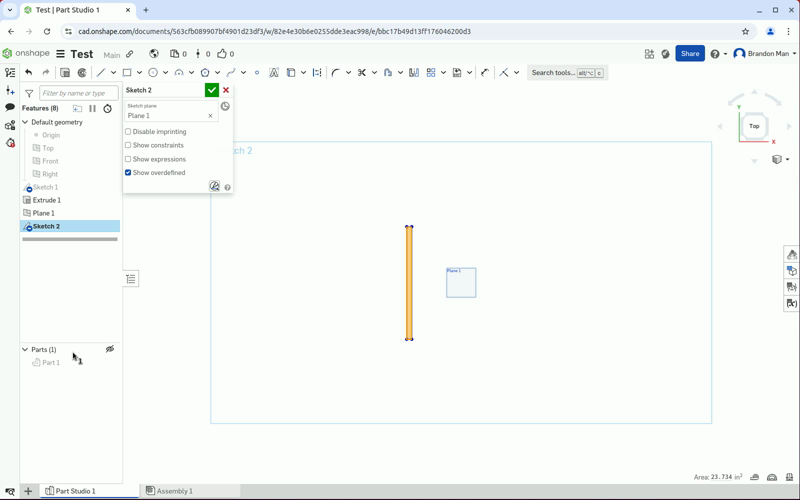
key(shift+y)
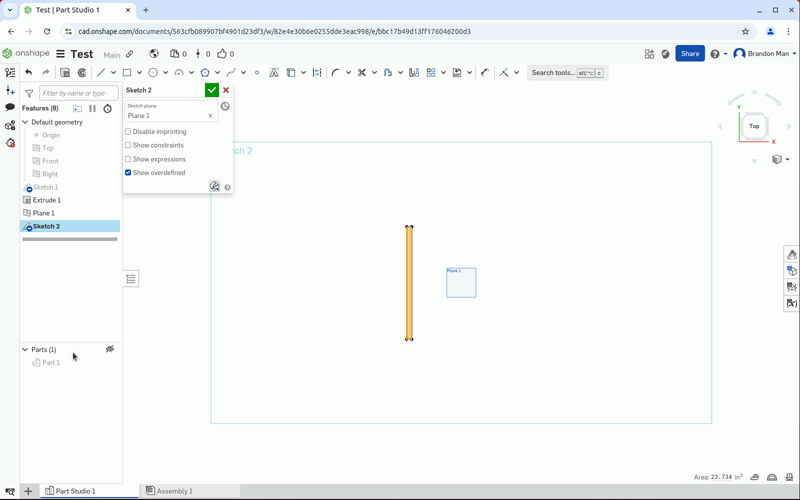
key(shift+e)
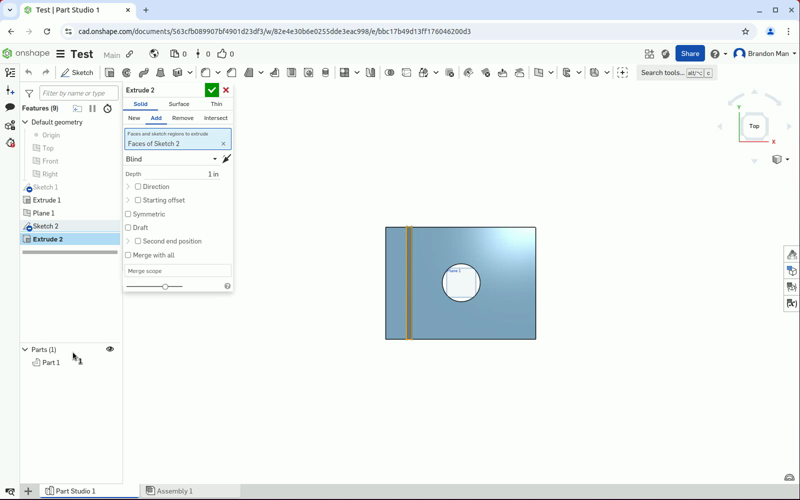
mouse_move(143, 106)
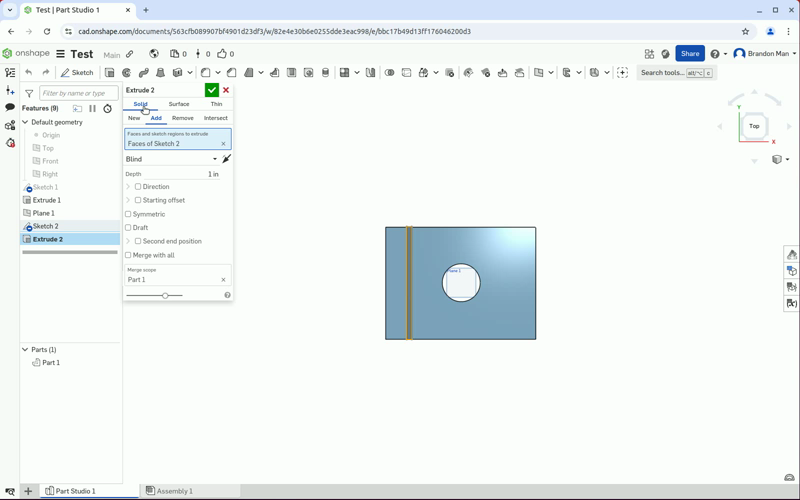
click(143, 106)
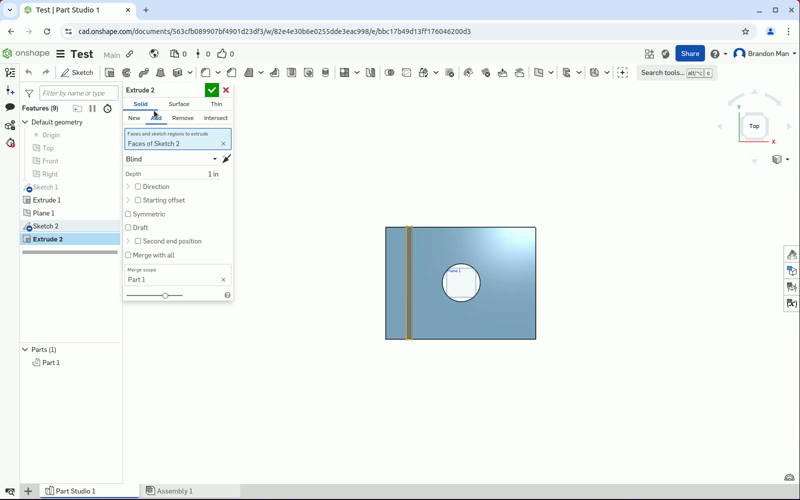
mouse_move(186, 120)
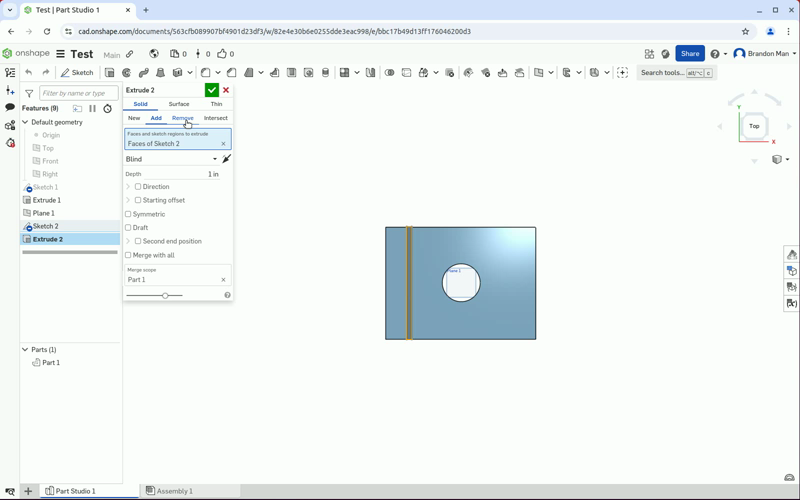
click(186, 120)
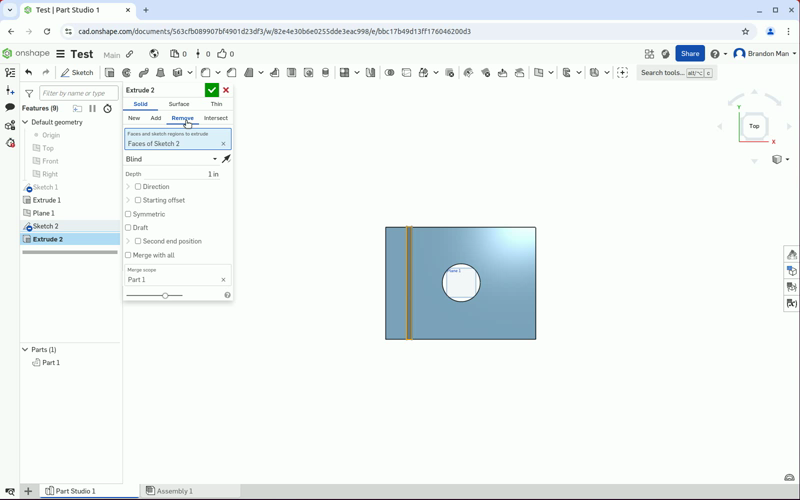
key(tab, 4)
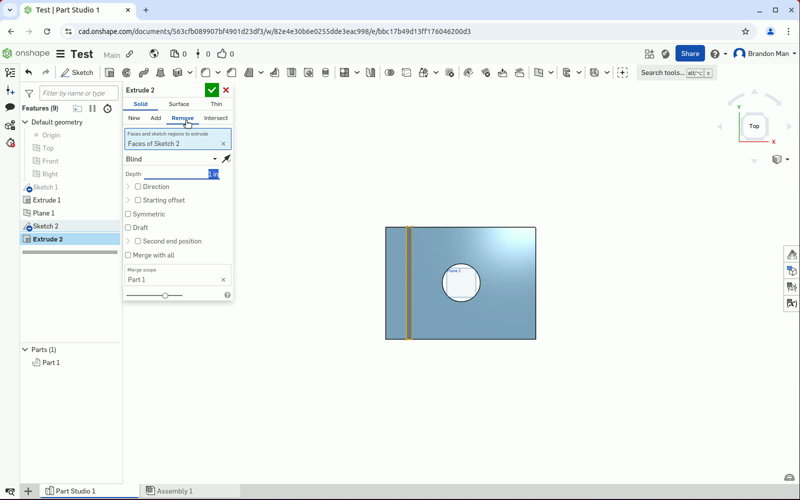
text(1.444)
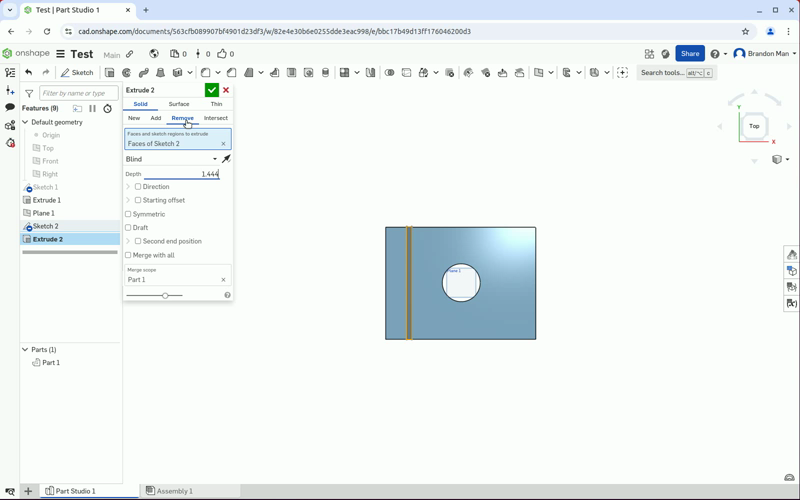
key(tab, 6)
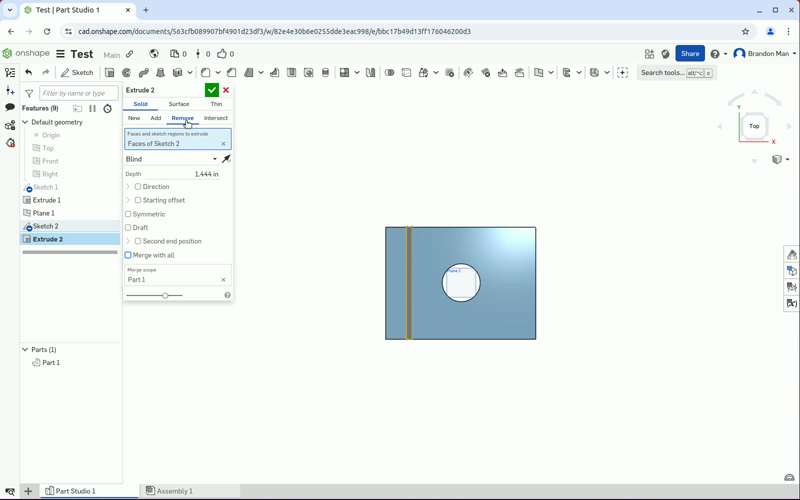
key(space)
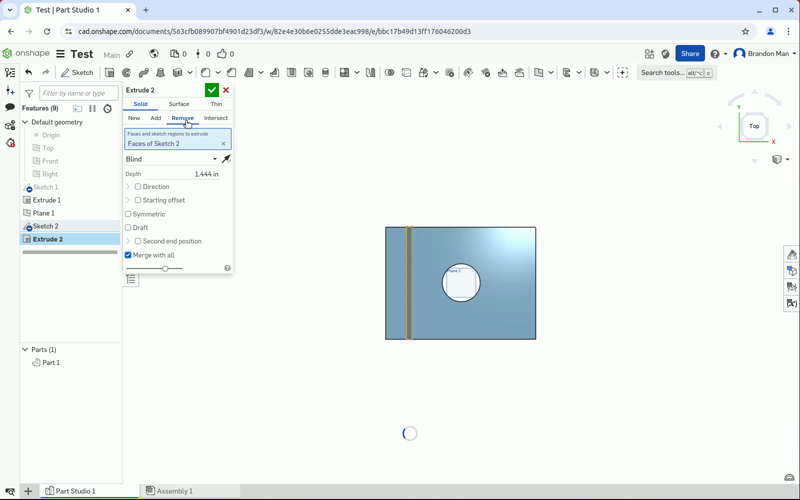
key(enter)
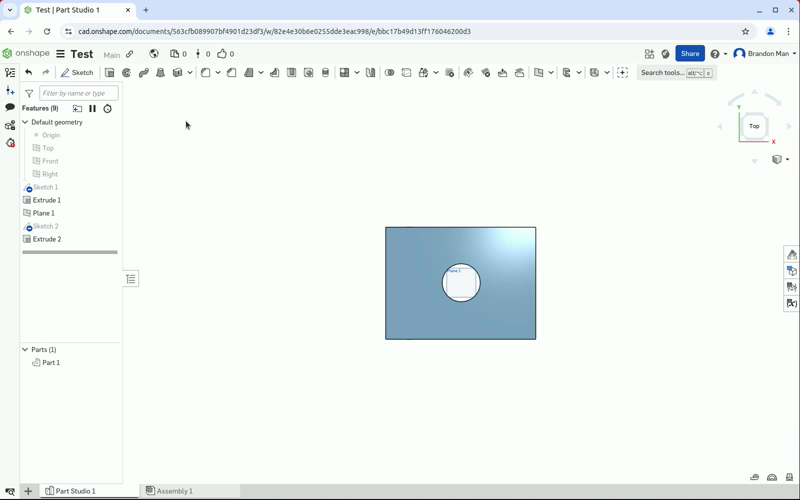
key(shift+h)
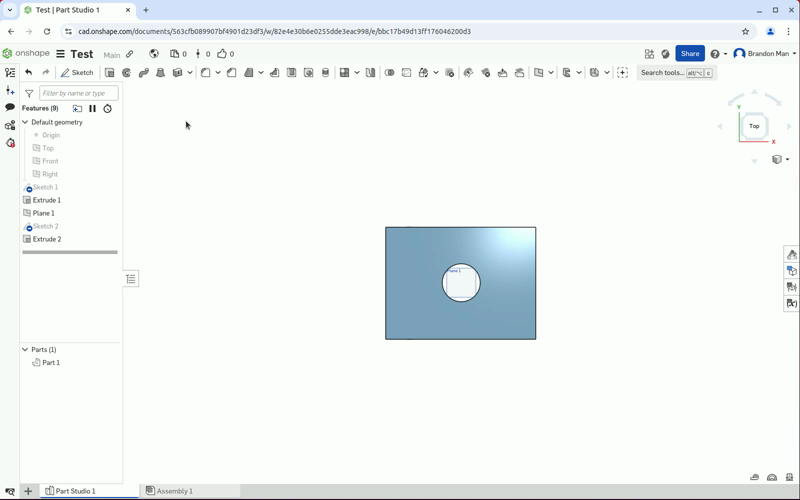
key(shift+h)
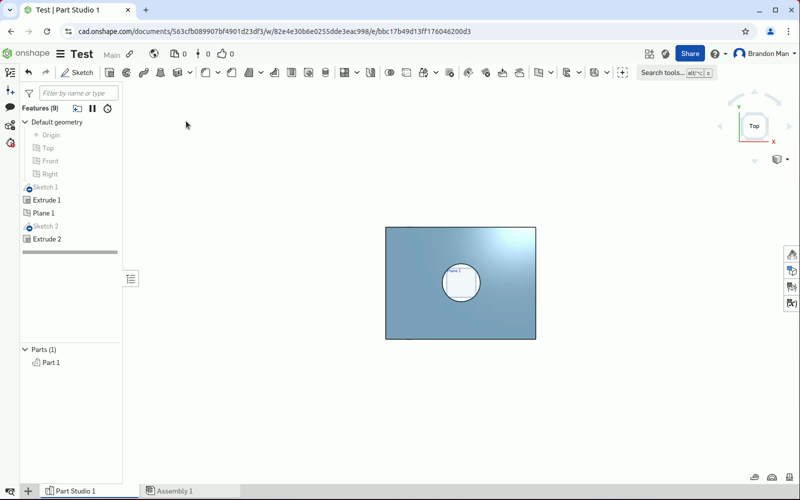
mouse_move(73, 189)
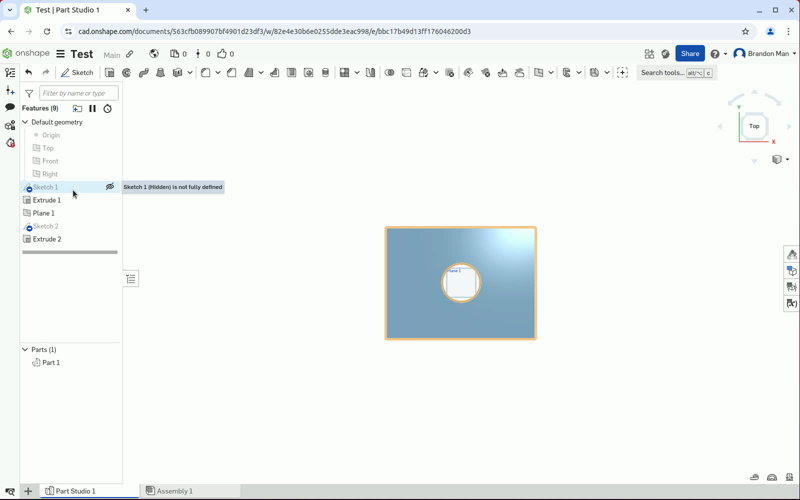
click(73, 189)
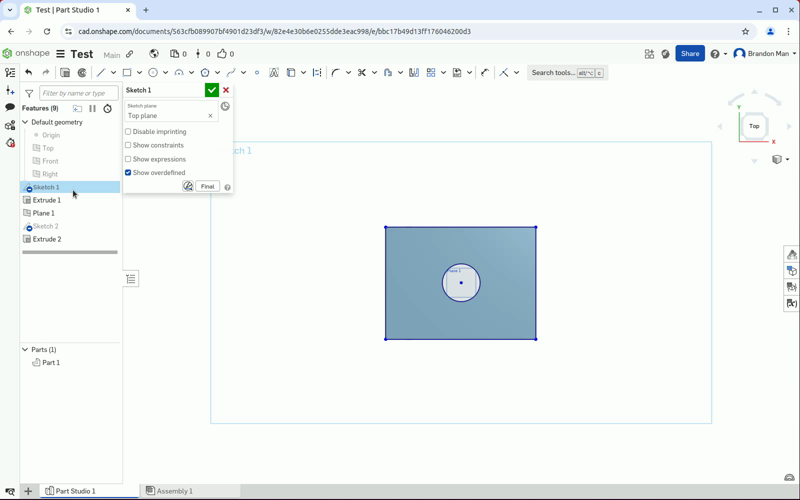
mouse_move(229, 92)
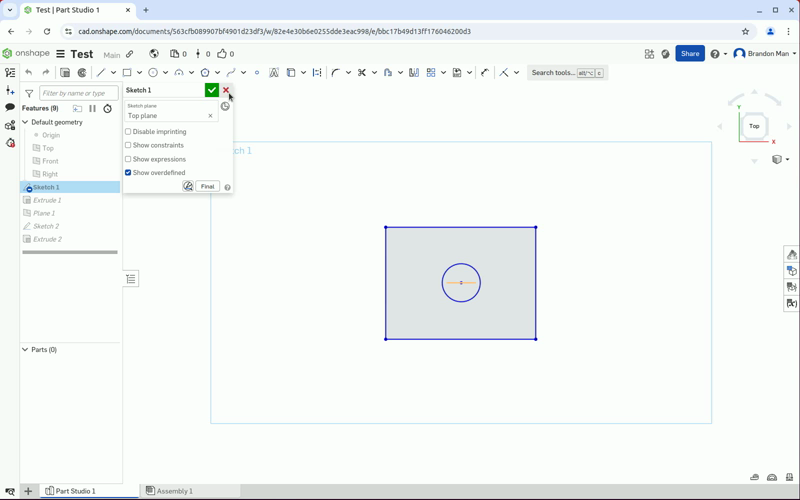
click(229, 92)
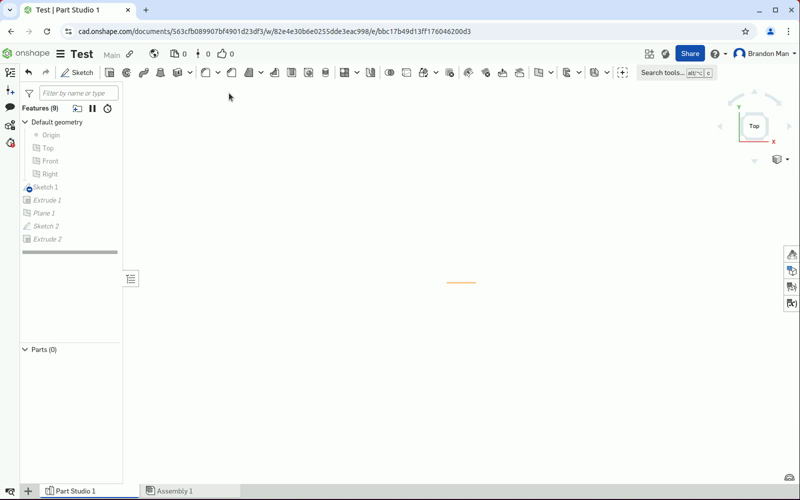
key(shift+s)
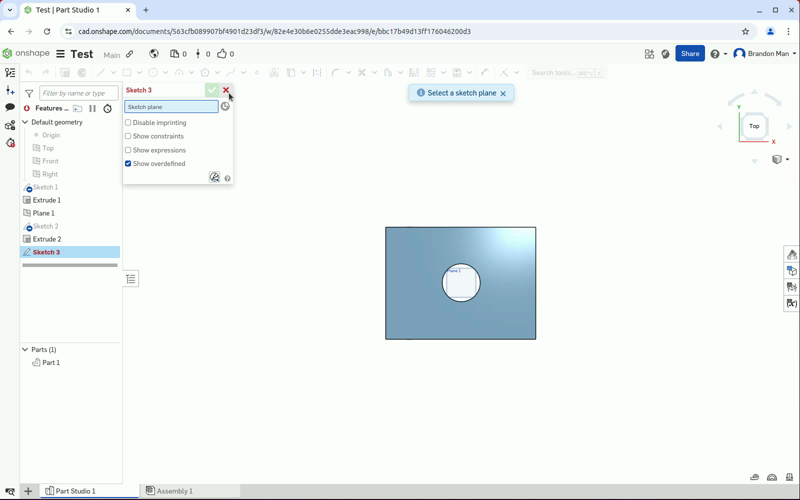
mouse_move(73, 215)
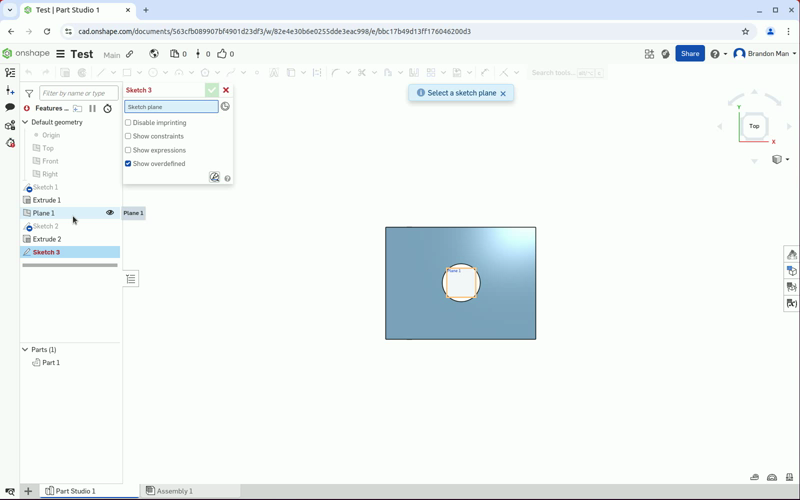
click(73, 215)
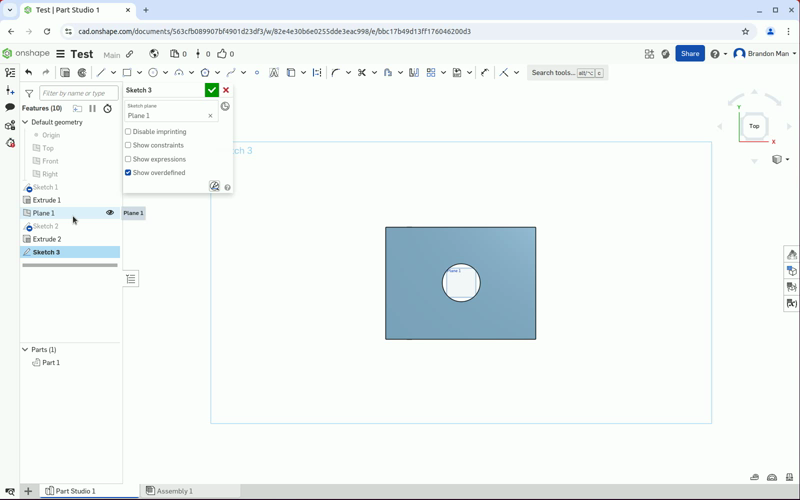
mouse_move(73, 352)
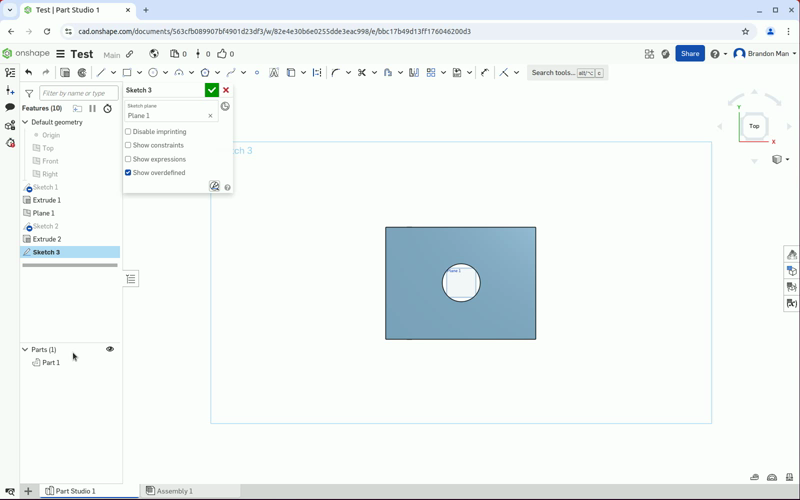
key(y)
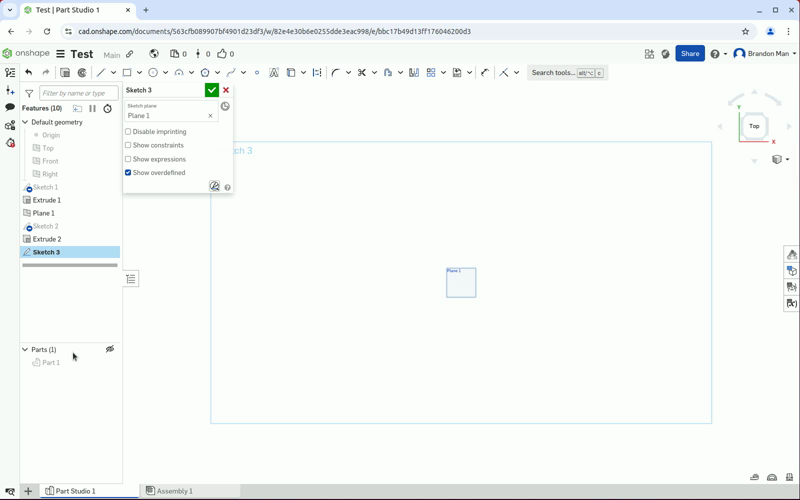
key(a)
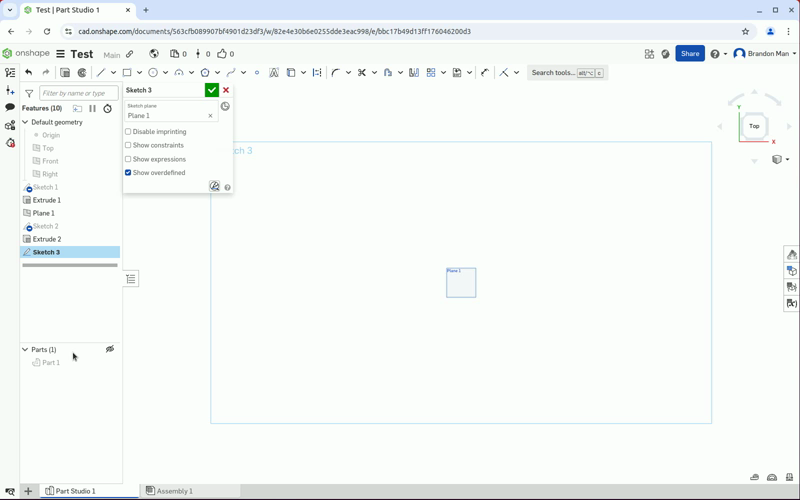
key_down(shift)
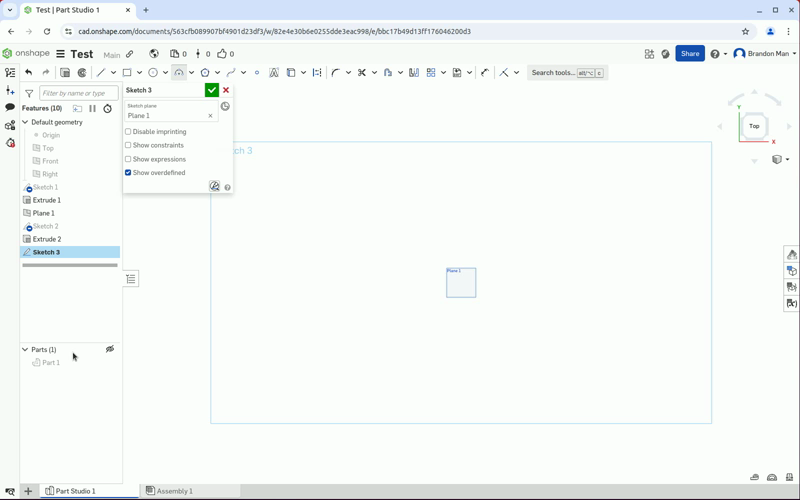
mouse_move(460, 264)
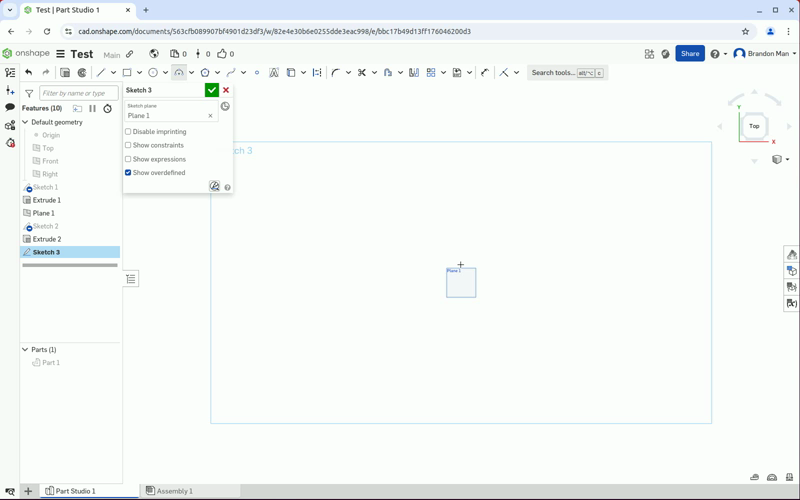
click(460, 264)
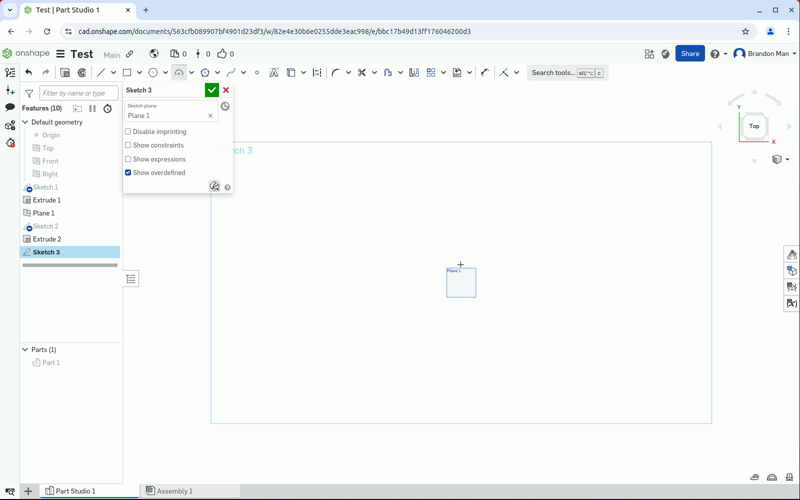
key_up(shift)
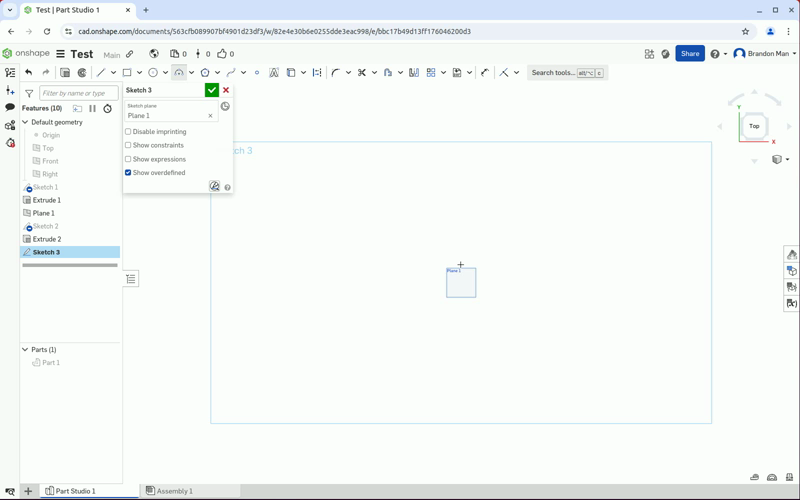
key_down(shift)
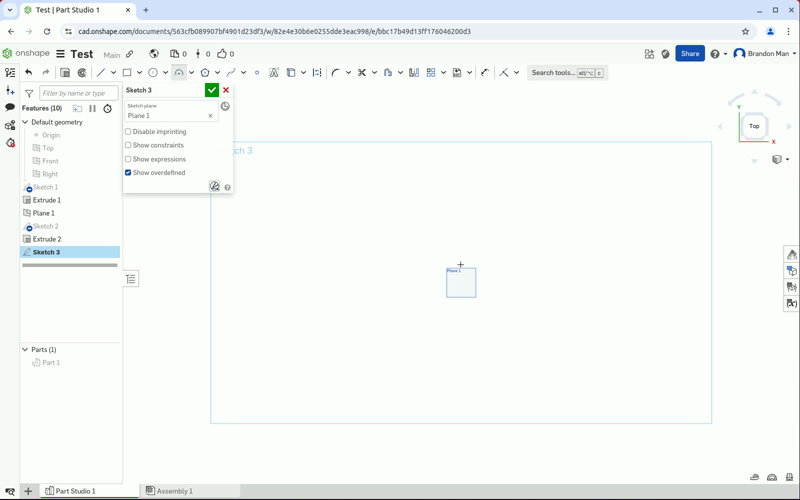
mouse_move(472, 268)
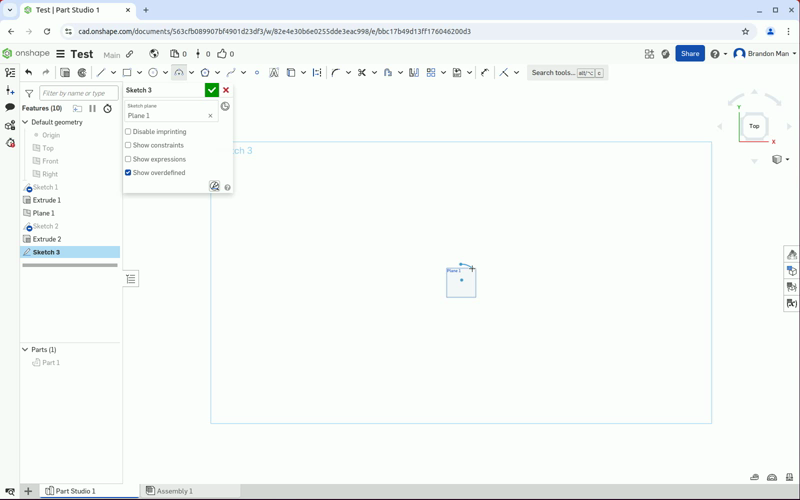
click(472, 268)
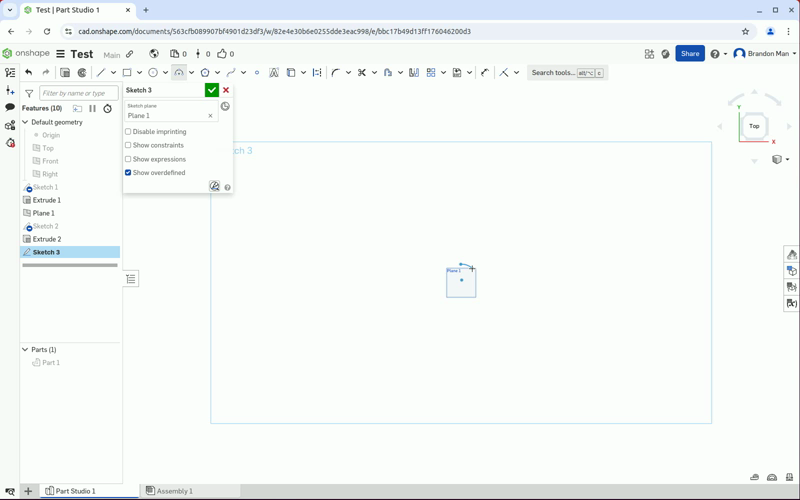
mouse_move(467, 265)
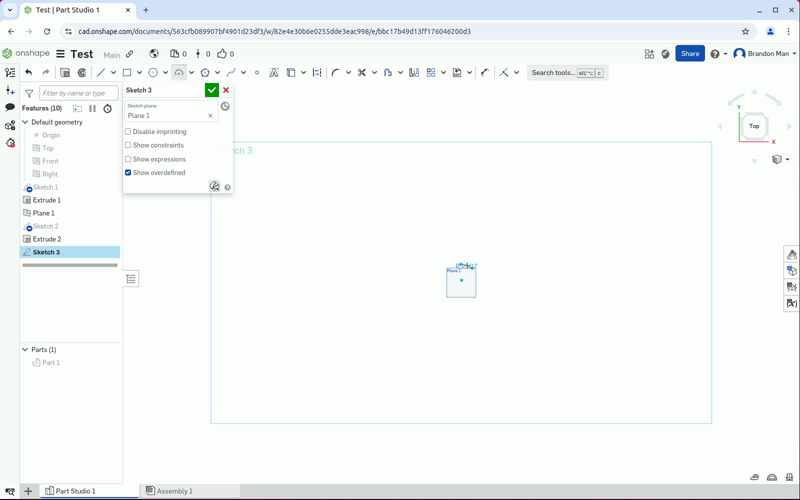
click(467, 265)
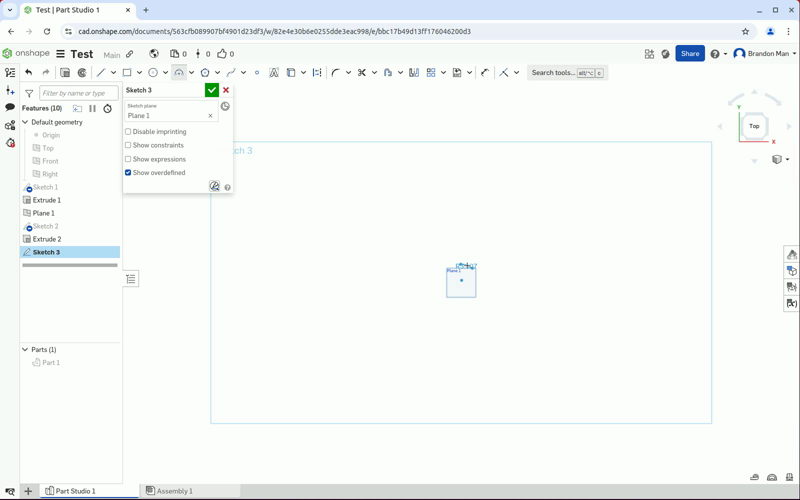
key_up(shift)
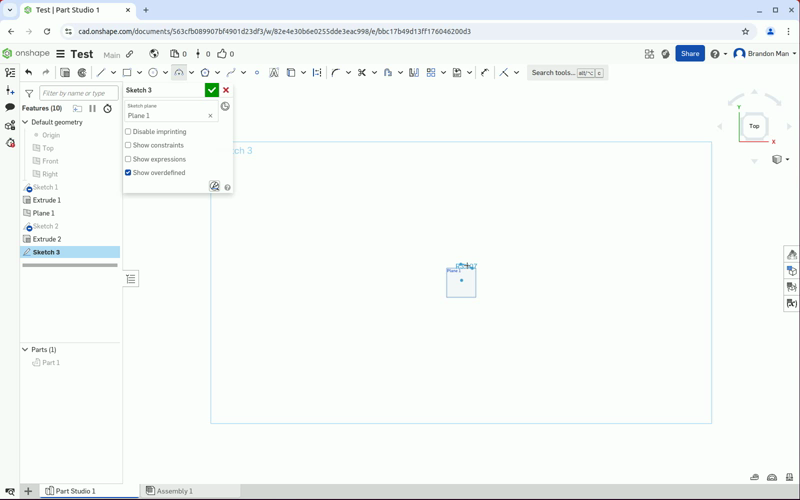
key(esc)
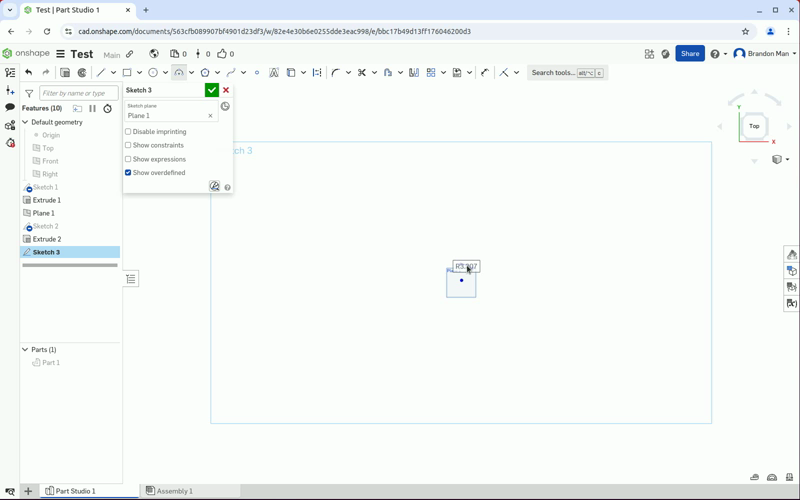
key(l)
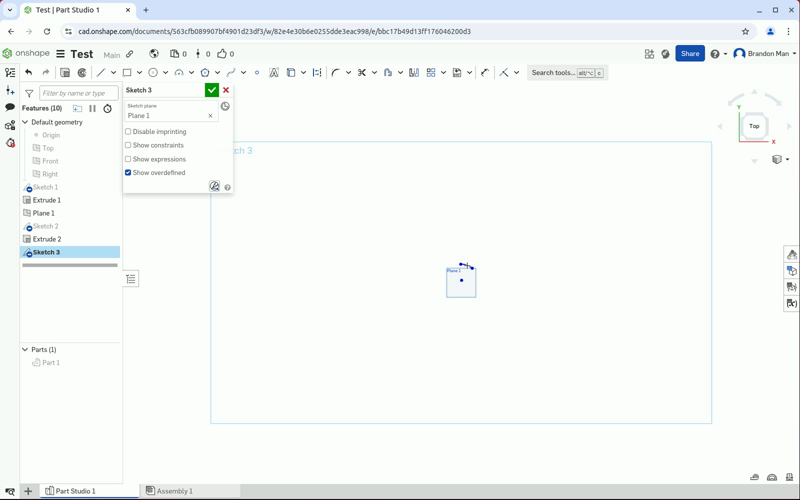
mouse_move(472, 268)
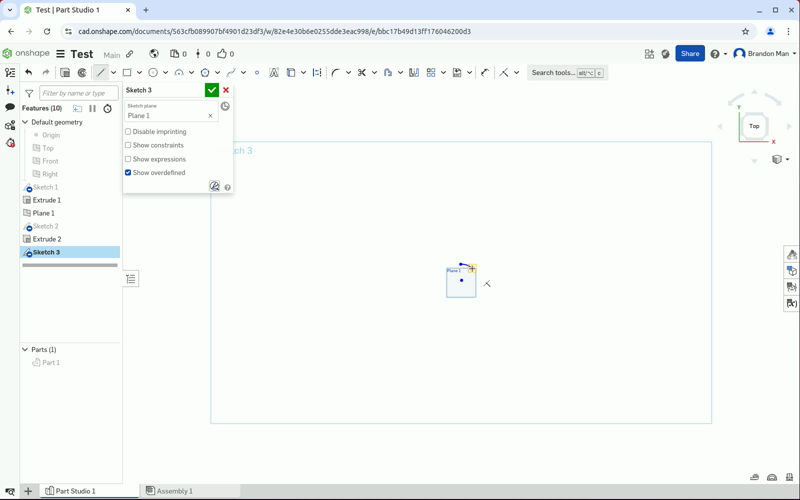
click(472, 268)
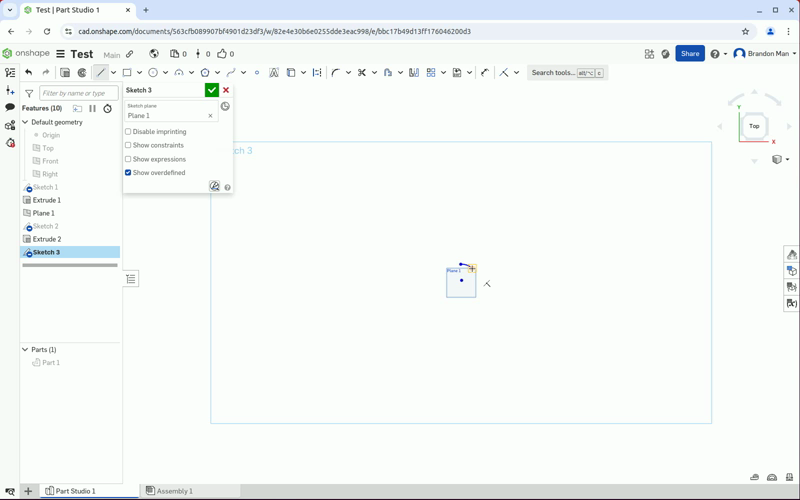
key_down(shift)
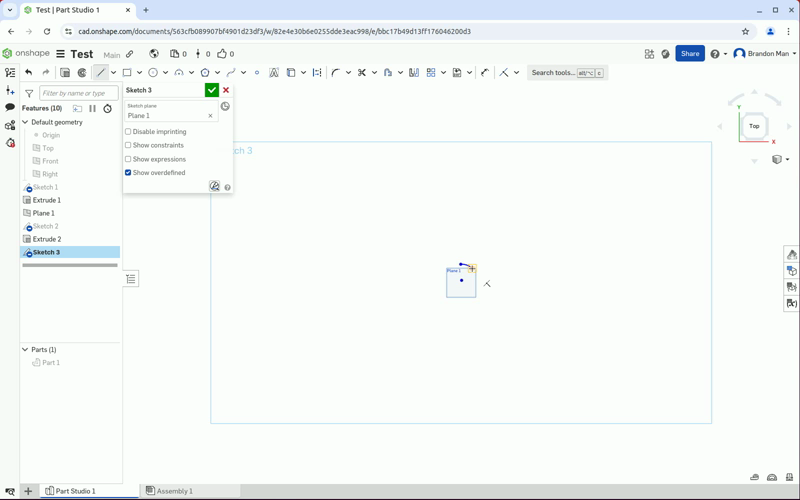
mouse_move(502, 268)
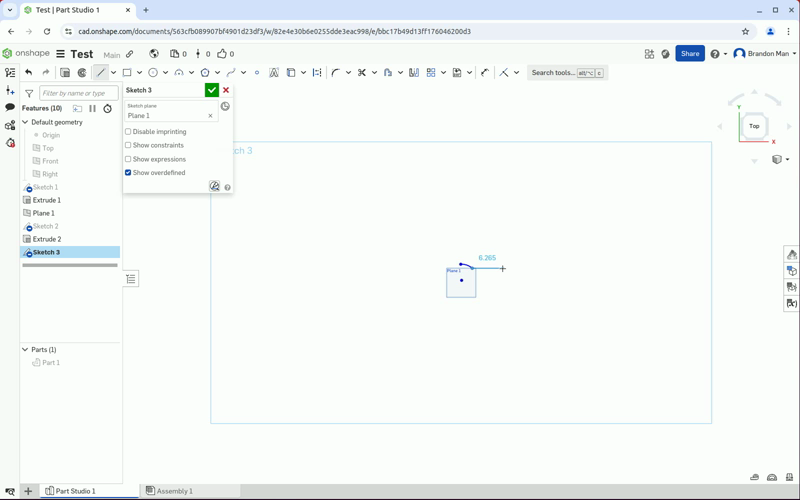
mouse_move(472, 225)
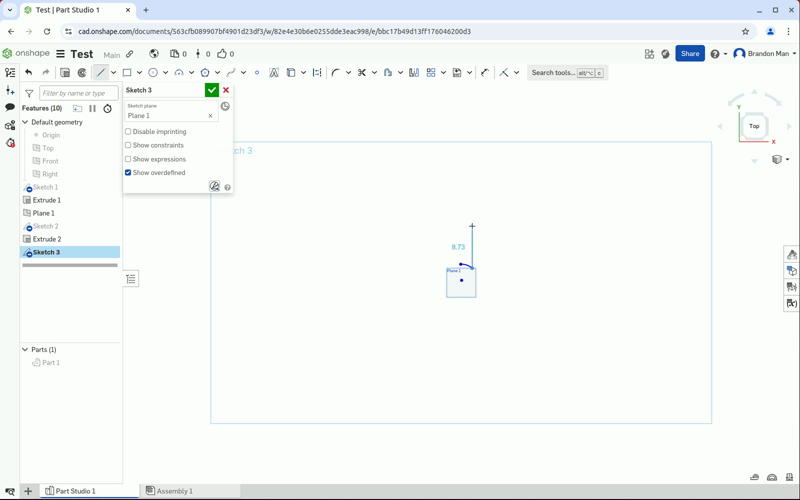
click(472, 225)
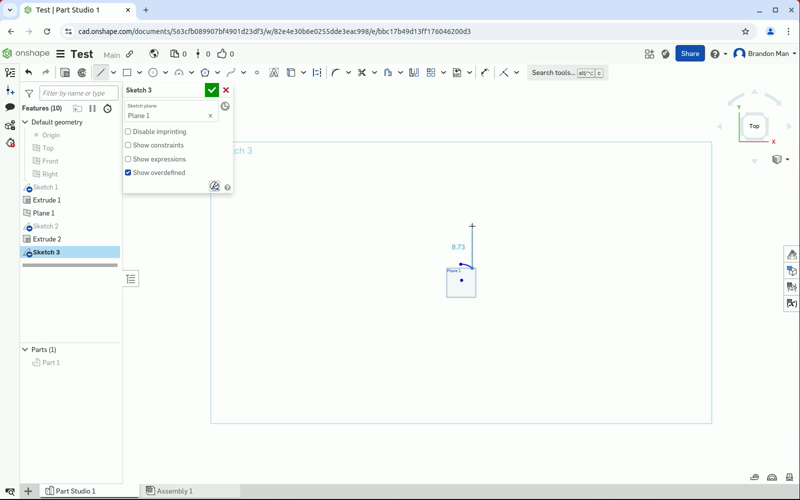
key_up(shift)
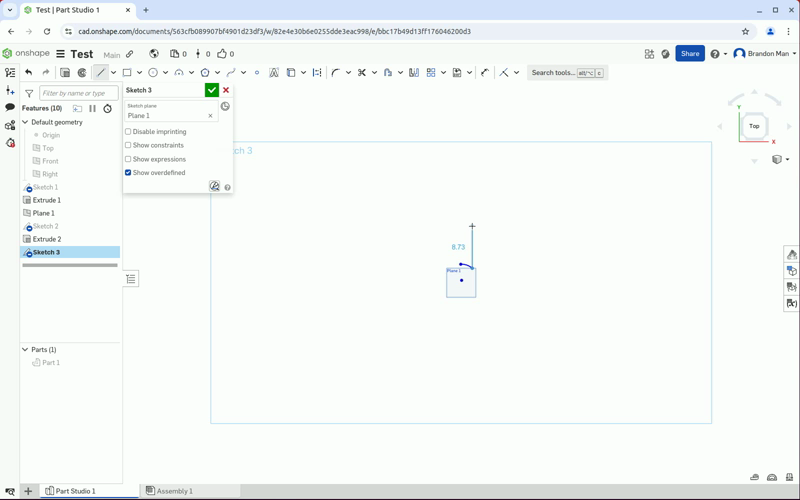
key_down(shift)
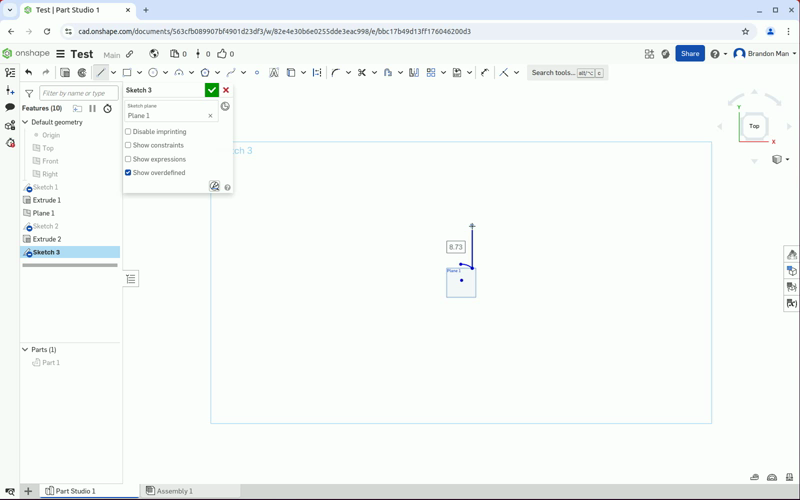
mouse_move(502, 225)
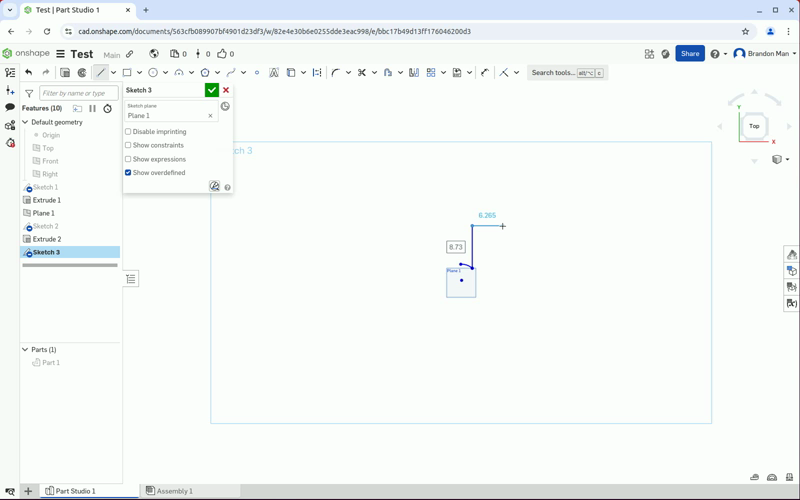
mouse_move(460, 225)
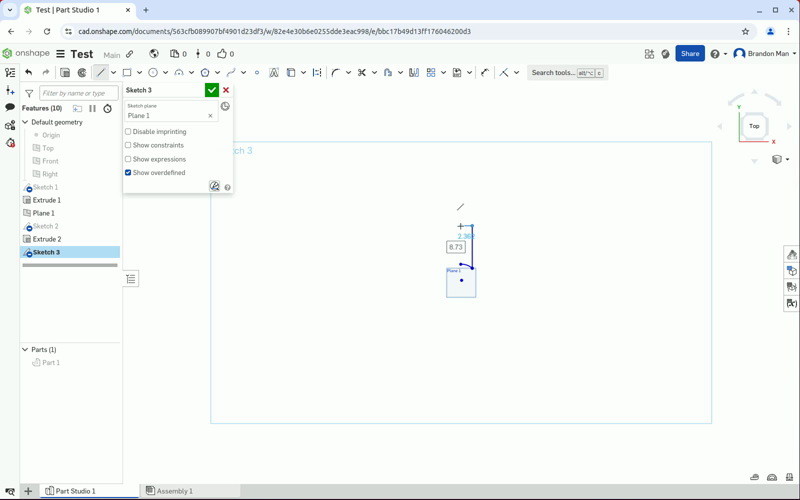
click(460, 225)
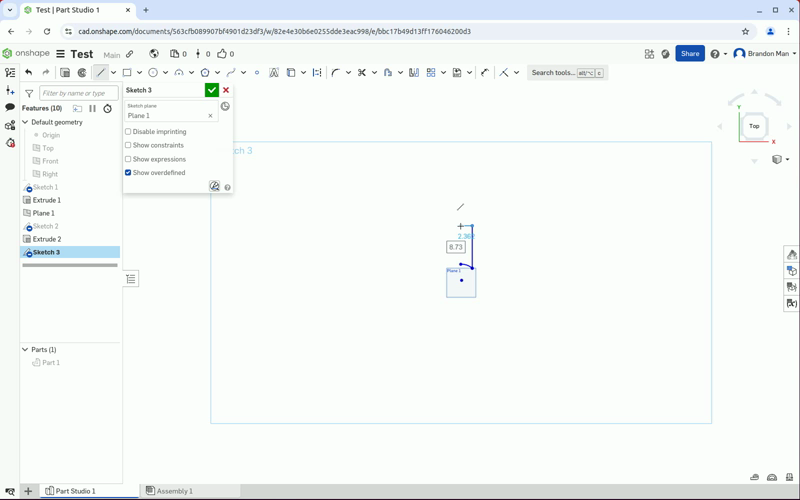
key_up(shift)
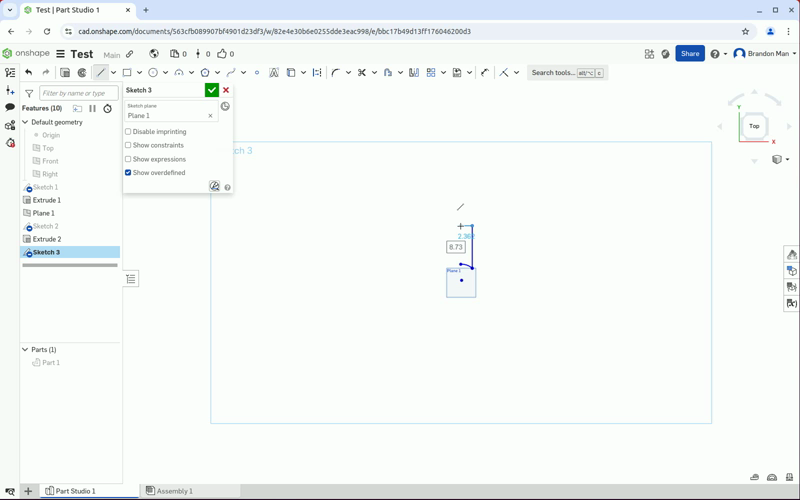
mouse_move(490, 225)
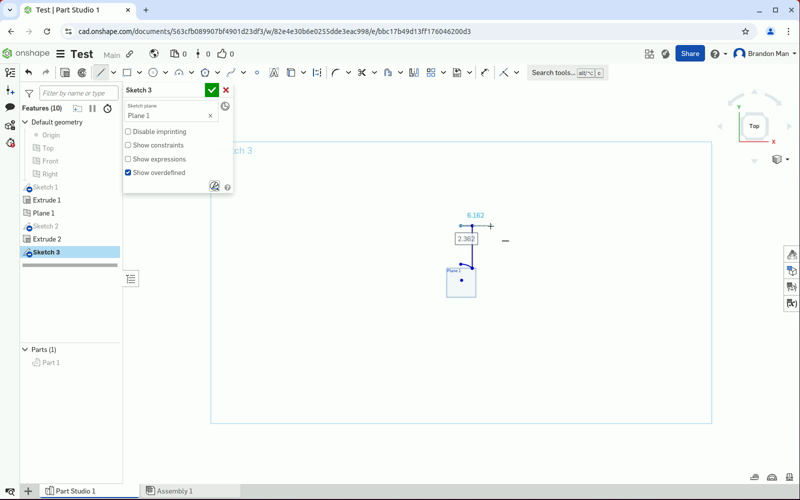
key_down(shift)
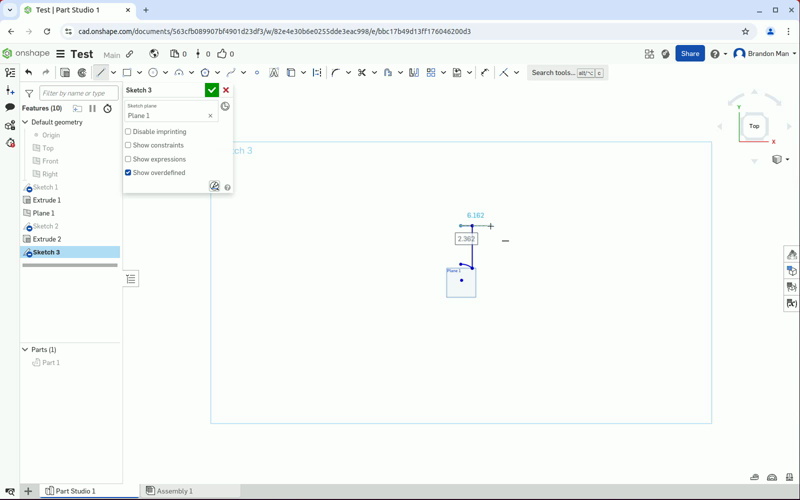
mouse_move(460, 264)
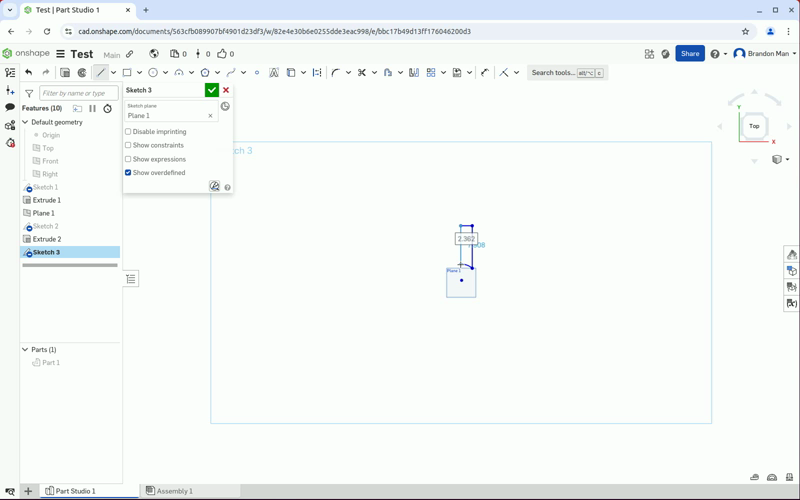
key_up(shift)
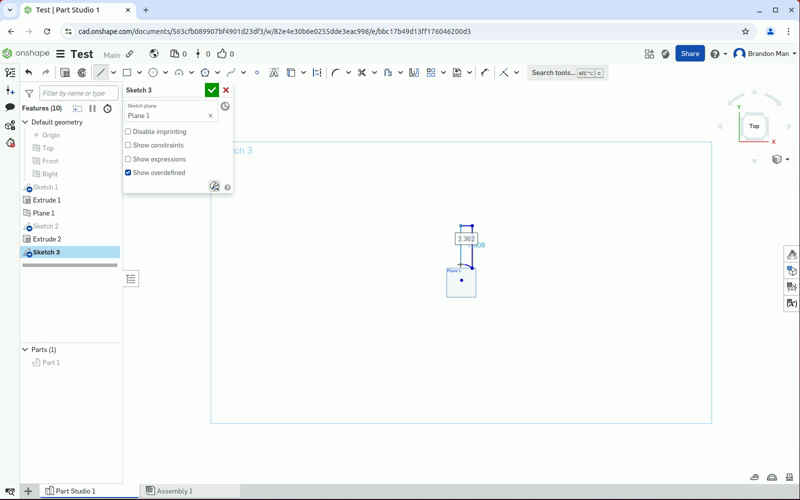
click(460, 264)
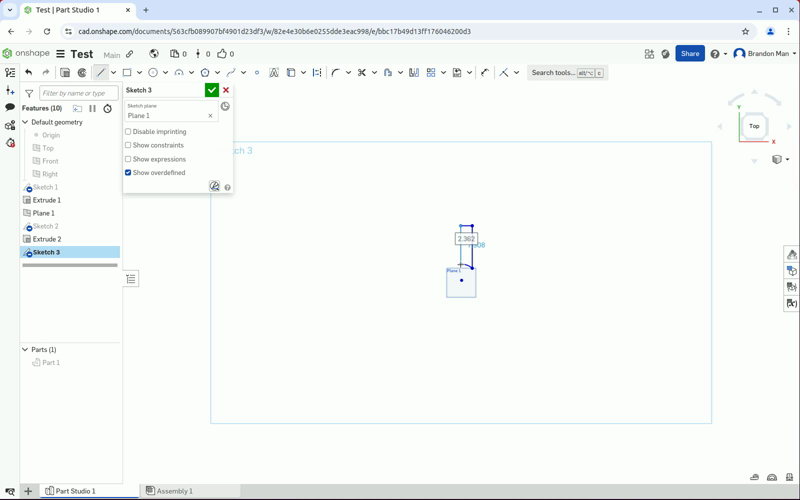
key(esc)
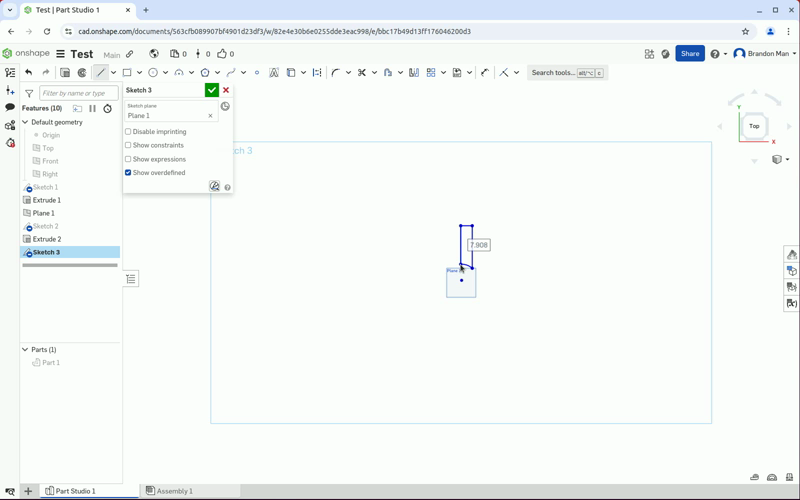
mouse_move(462, 253)
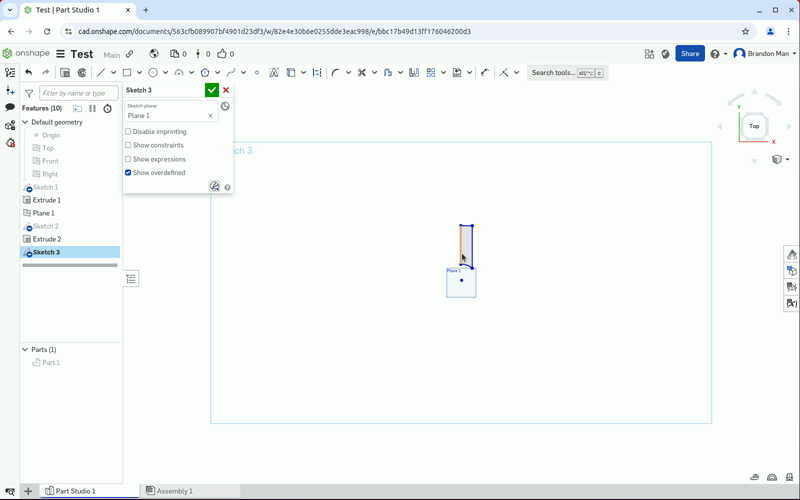
scroll(6)
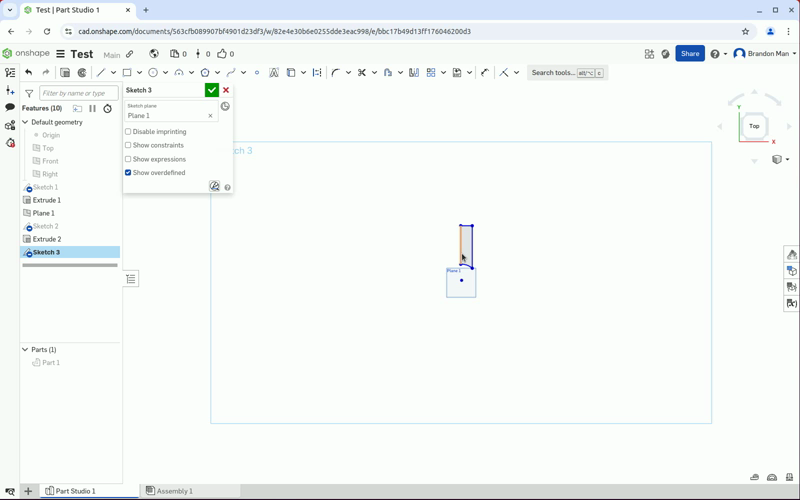
scroll(6)
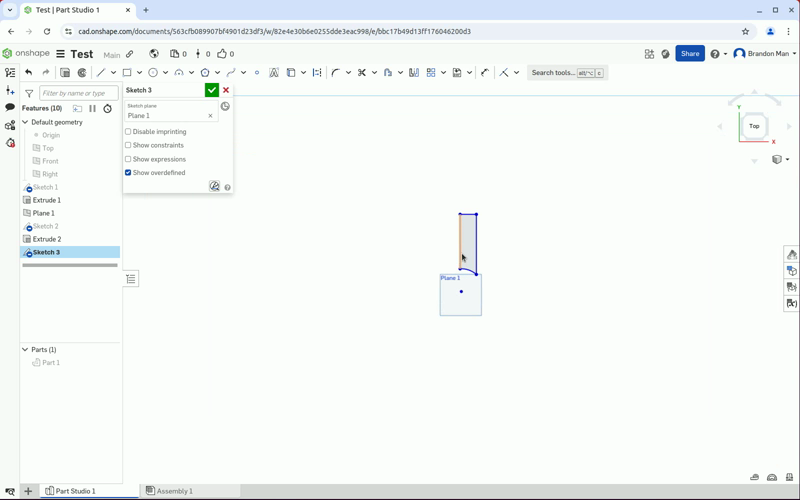
scroll(6)
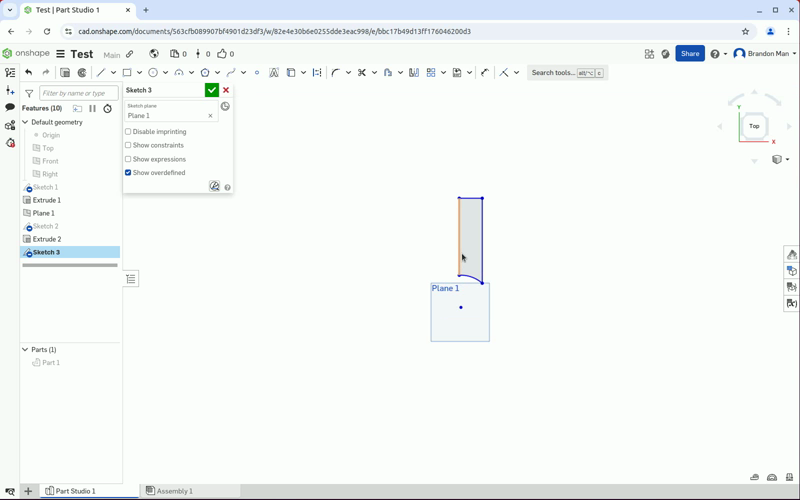
scroll(6)
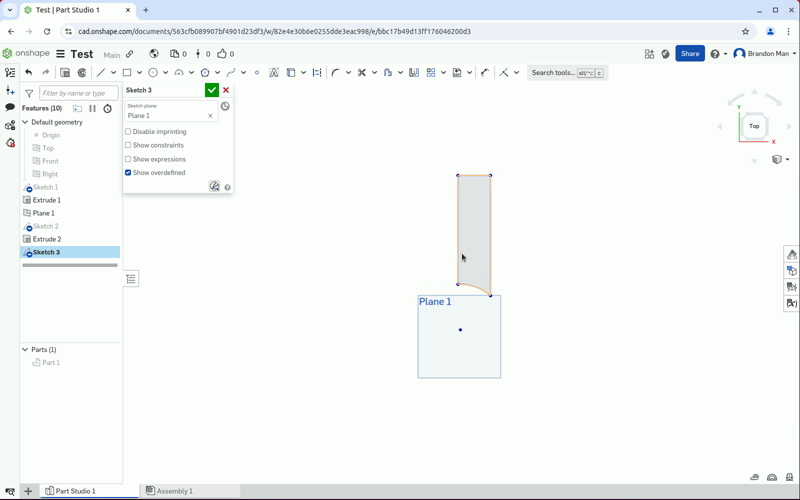
scroll(6)
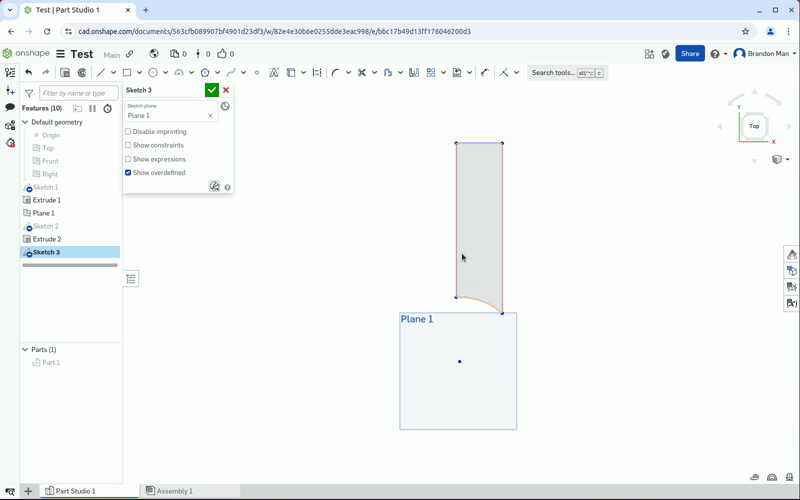
scroll(6)
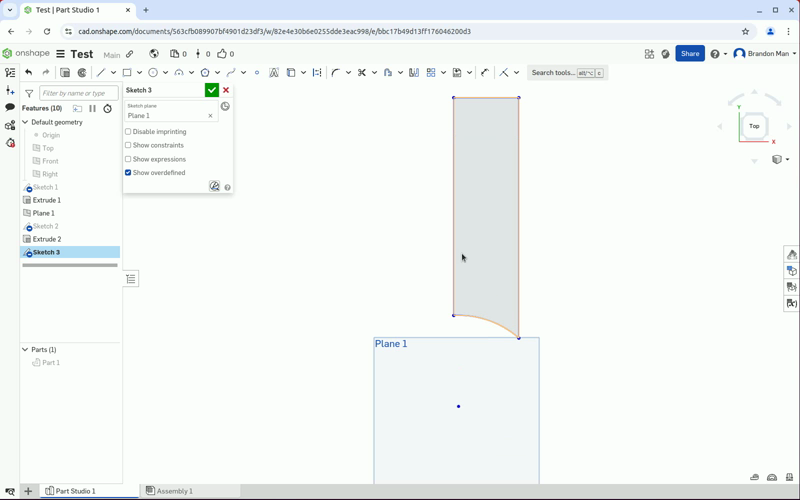
scroll(6)
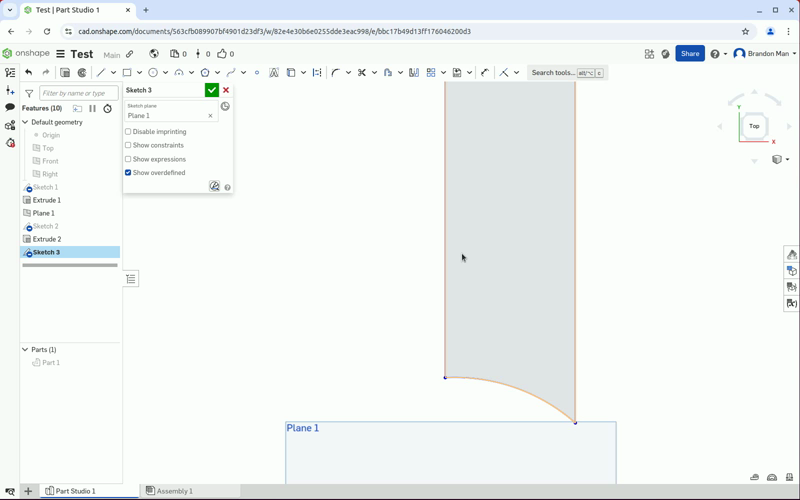
click(462, 253)
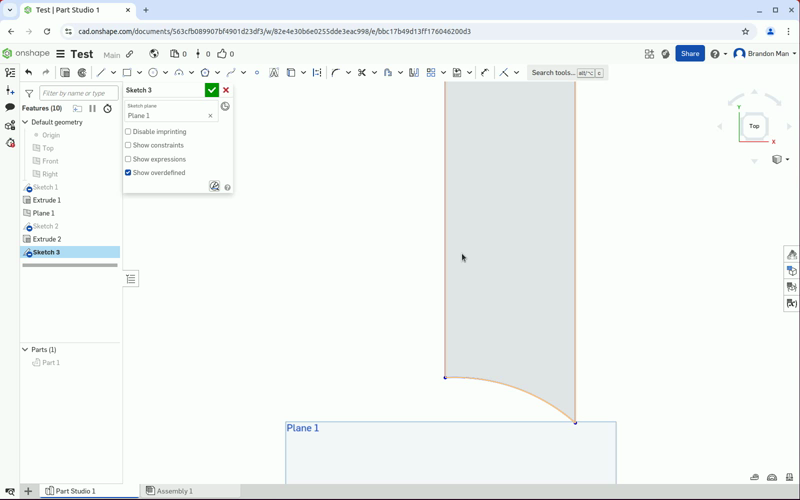
scroll(-6)
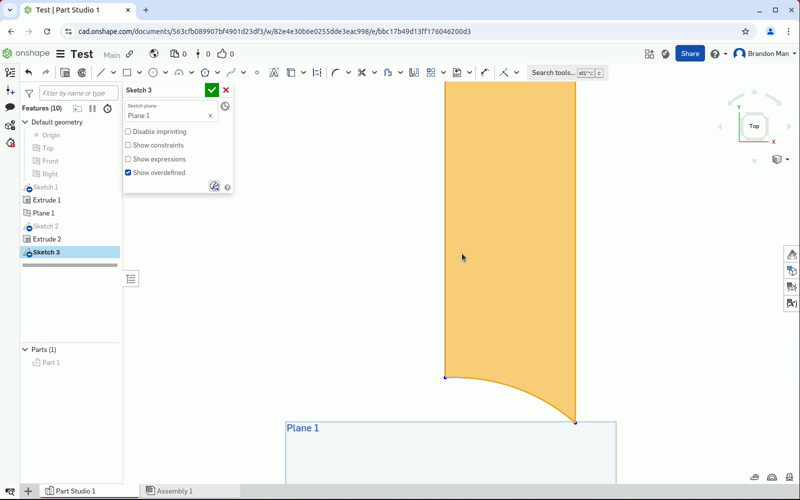
scroll(-6)
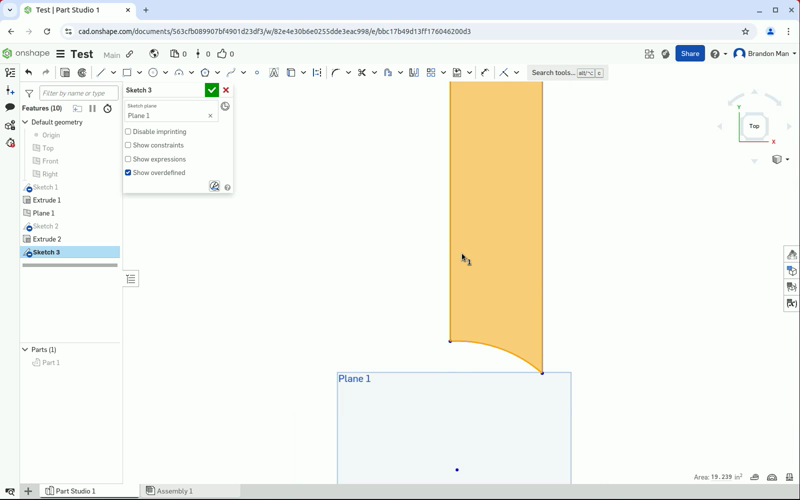
scroll(-6)
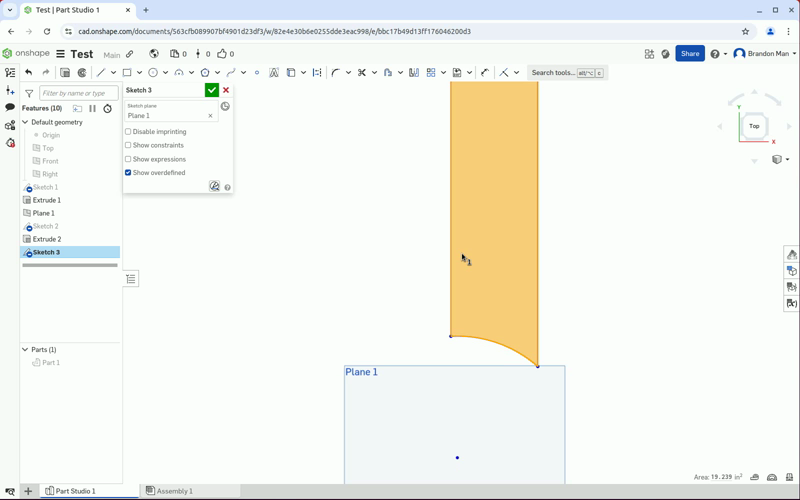
scroll(-6)
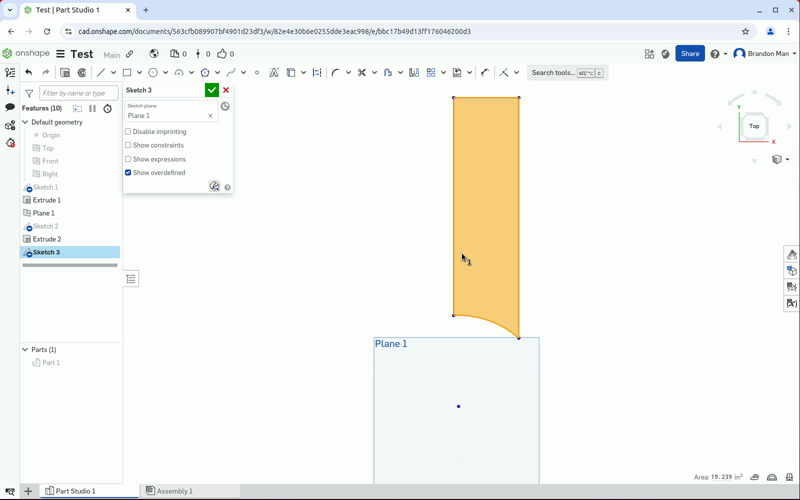
scroll(-6)
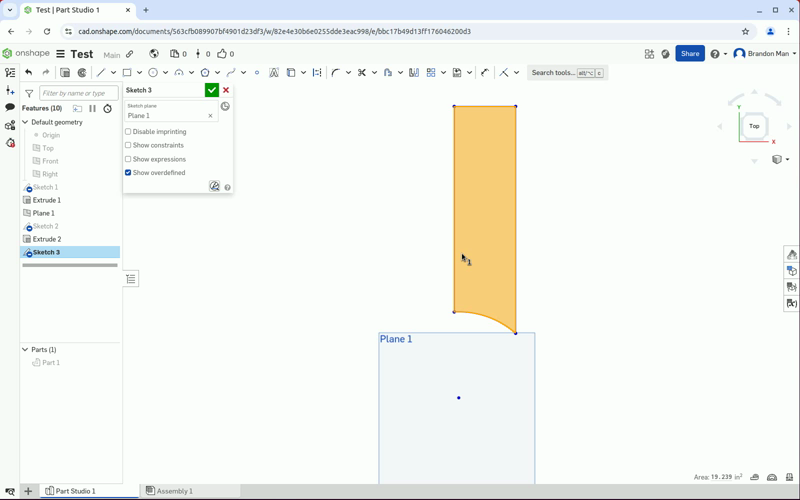
scroll(-6)
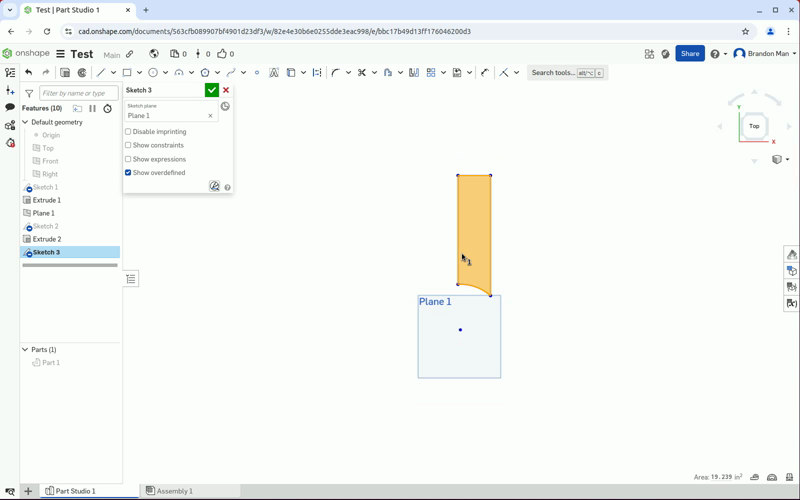
scroll(-6)
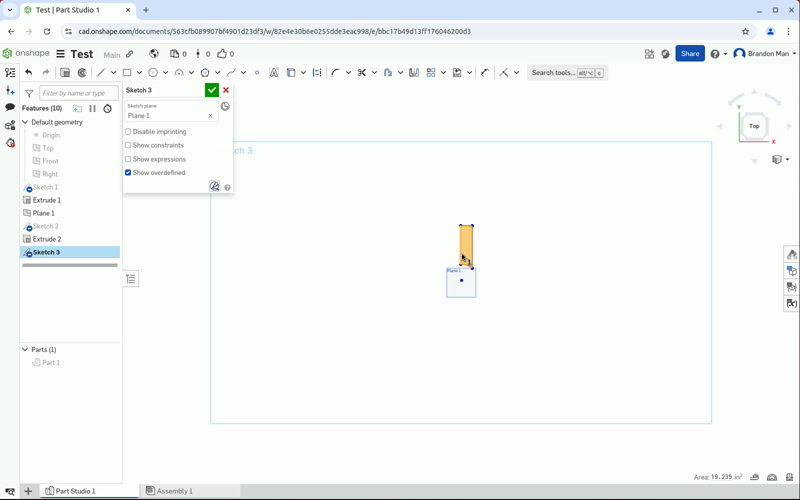
mouse_move(73, 352)
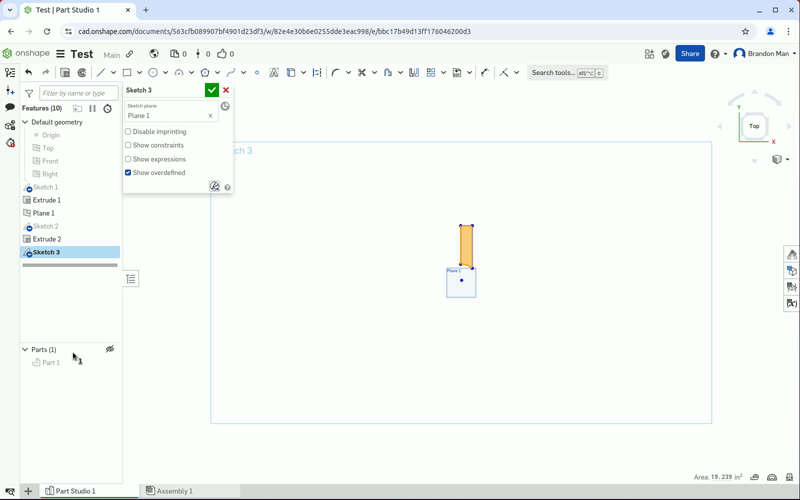
key(shift+y)
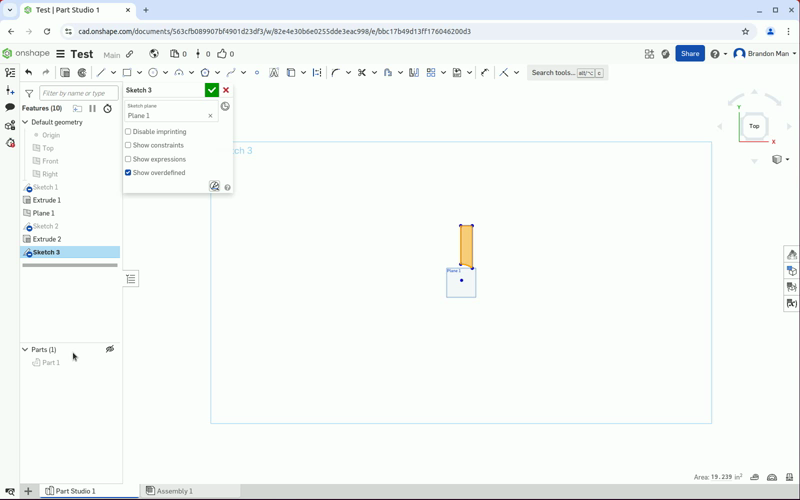
key(shift+e)
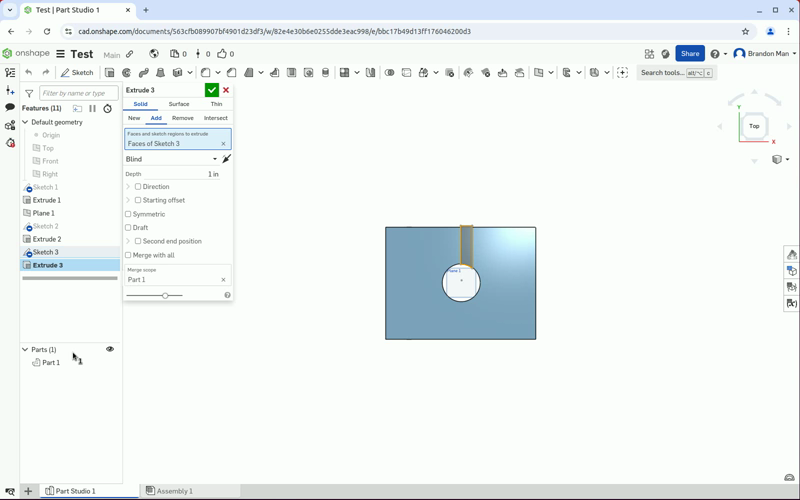
mouse_move(143, 106)
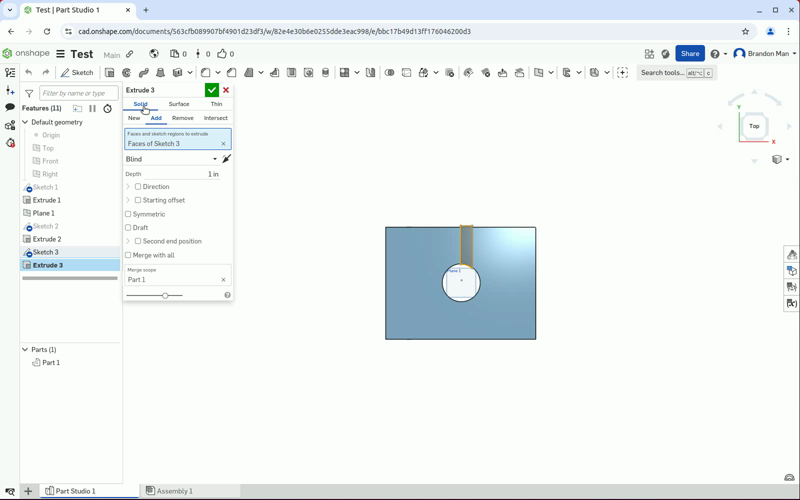
click(143, 106)
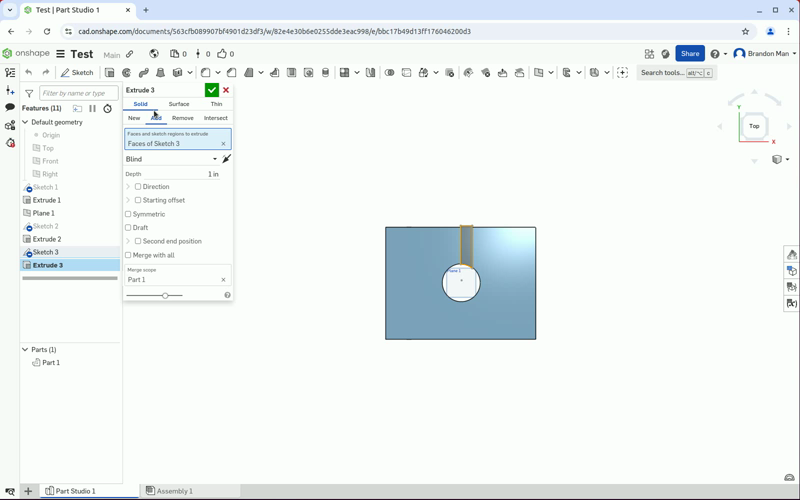
mouse_move(186, 120)
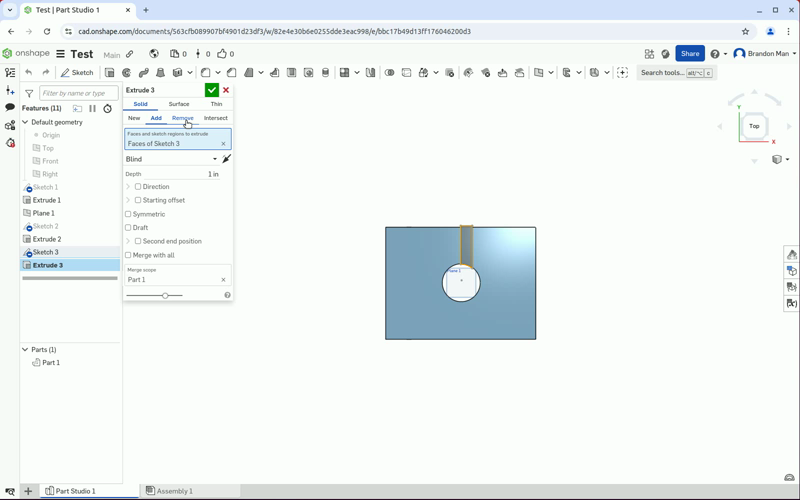
click(186, 120)
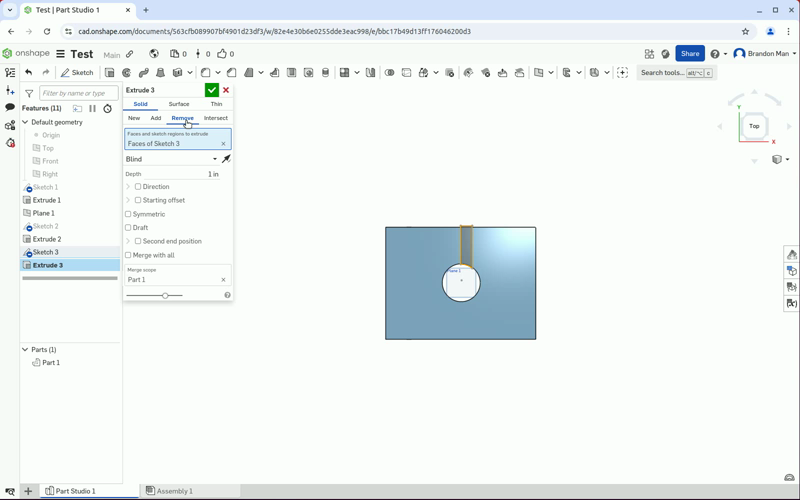
key(tab, 4)
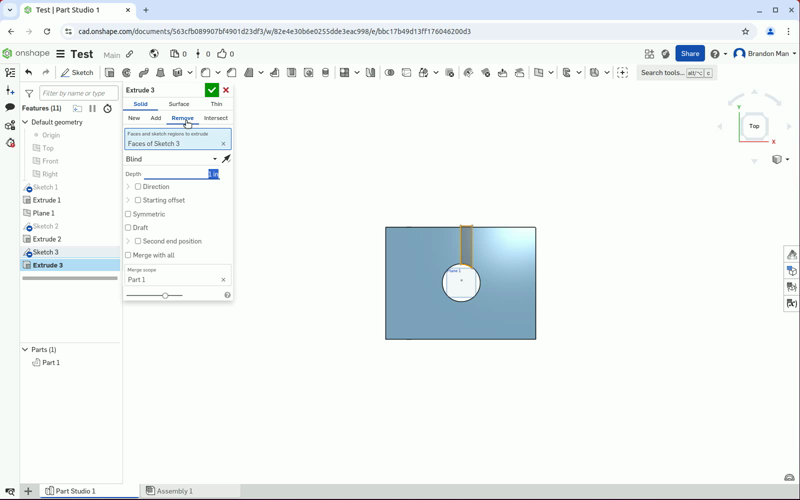
text(1.444)
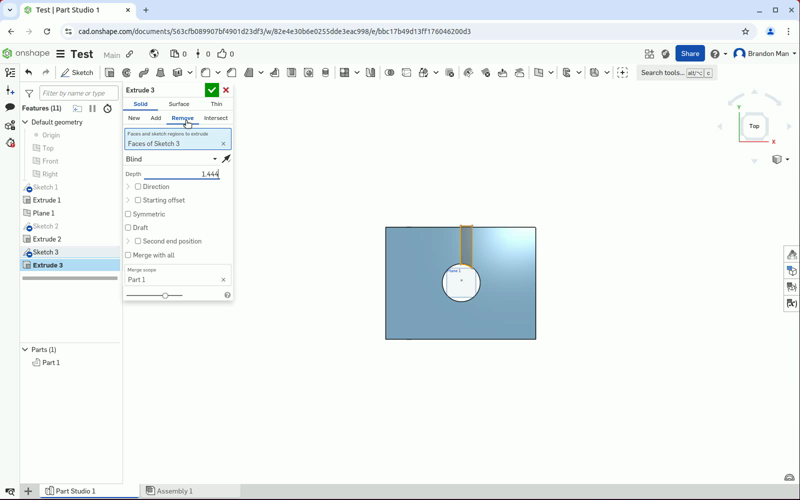
key(tab, 6)
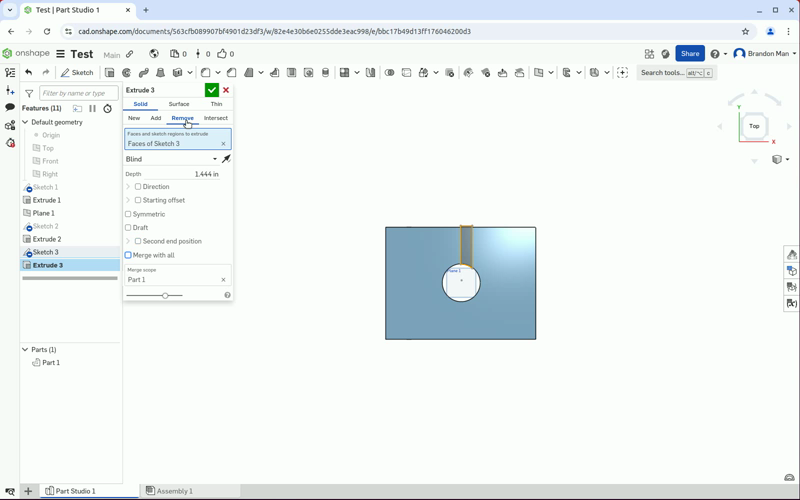
key(space)
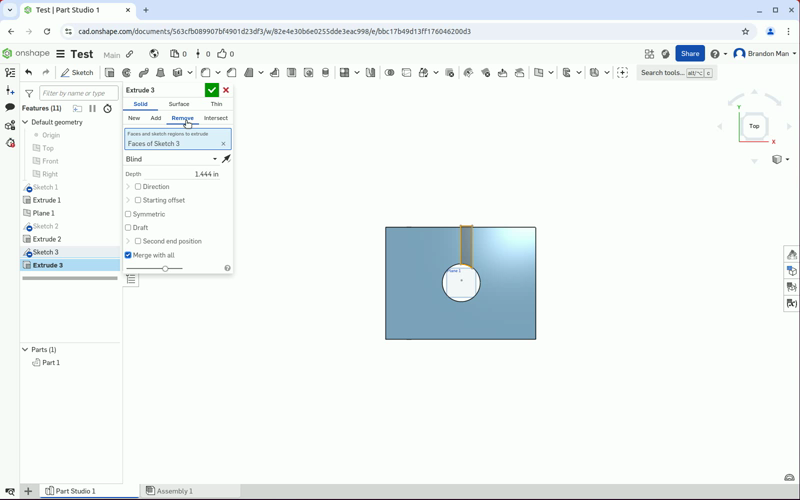
key(enter)
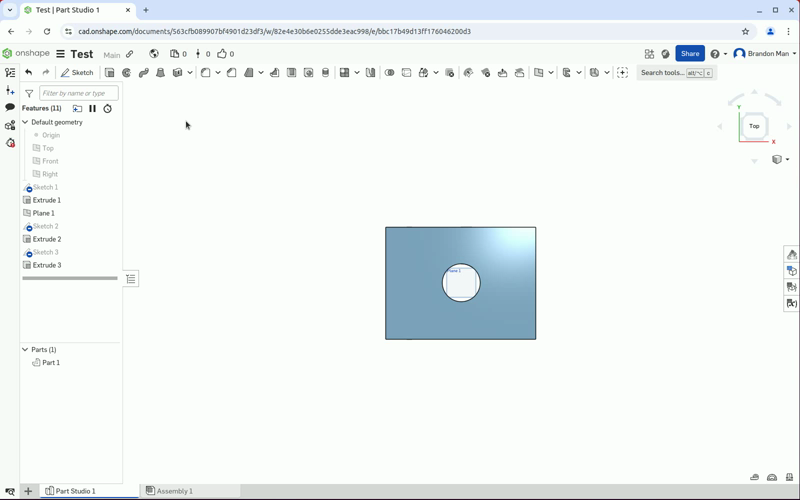
key(shift+h)
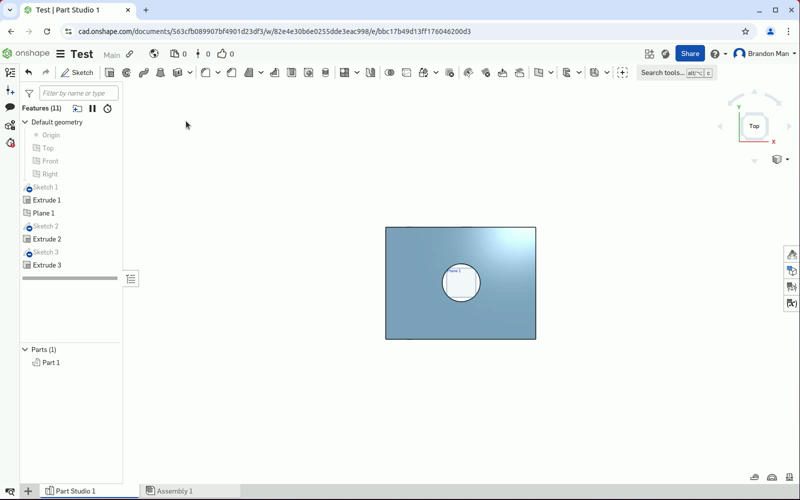
key(shift+h)
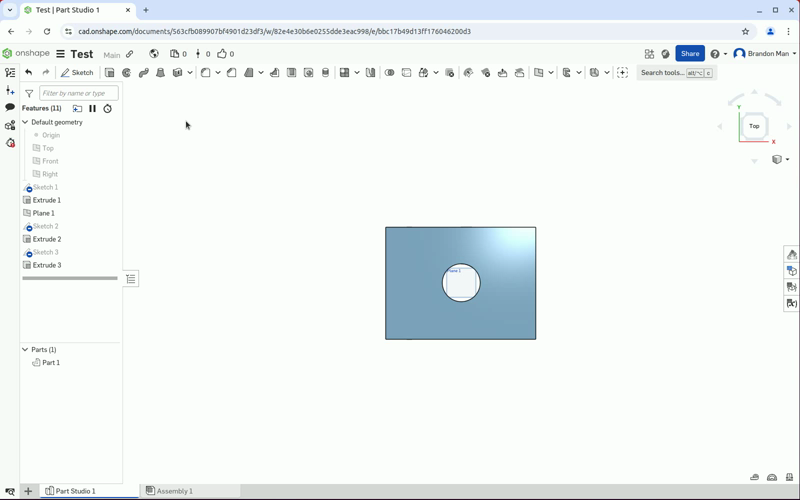
mouse_move(73, 189)
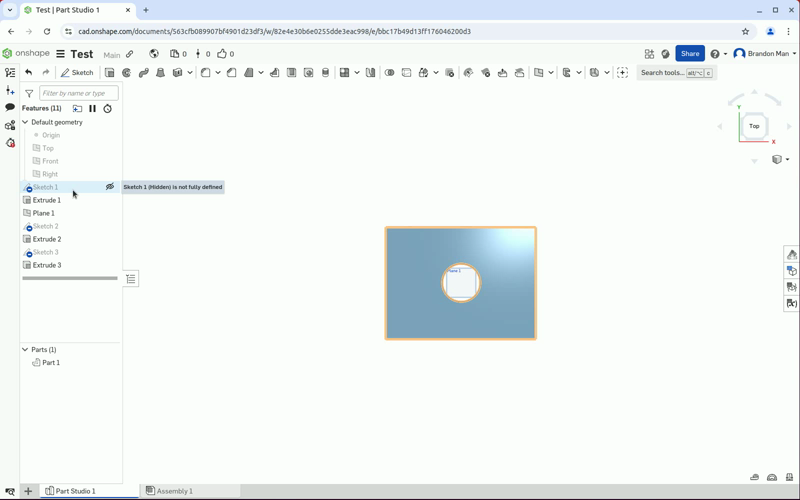
click(73, 189)
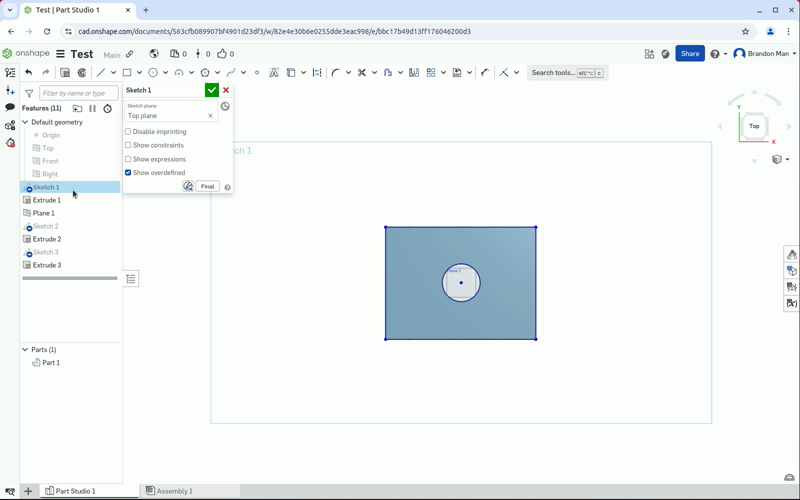
mouse_move(229, 92)
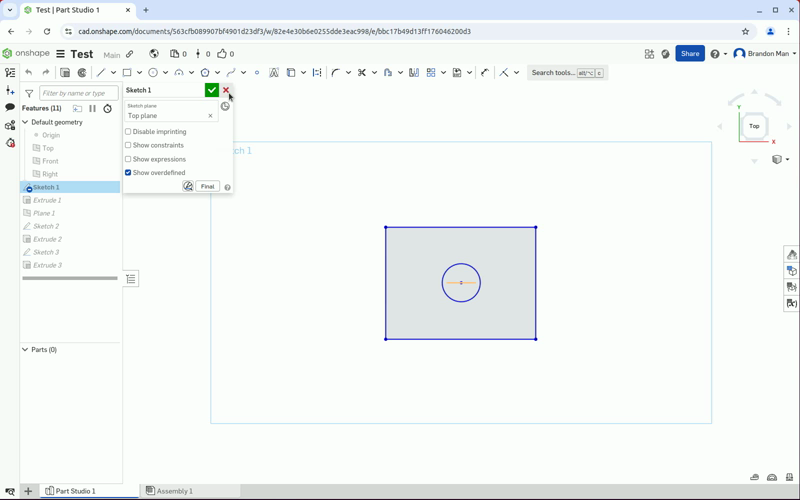
click(229, 92)
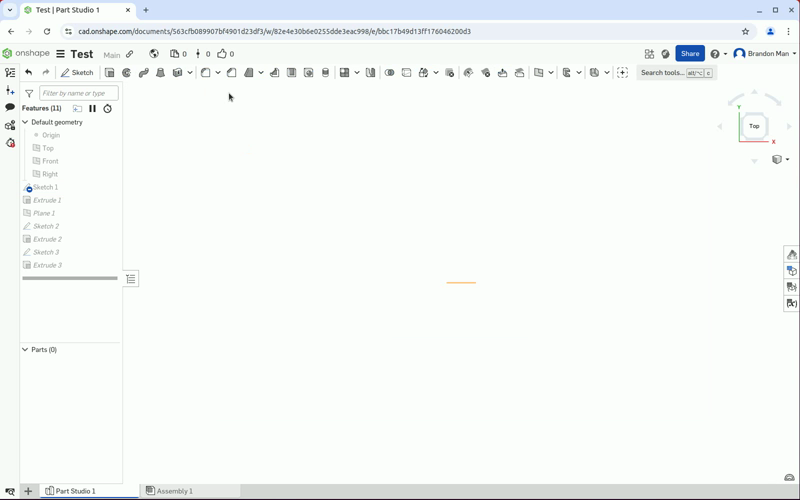
key(shift+s)
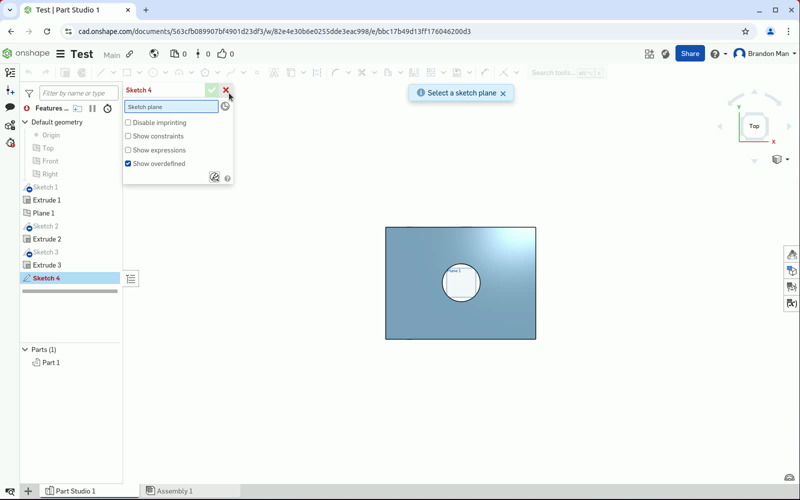
mouse_move(73, 215)
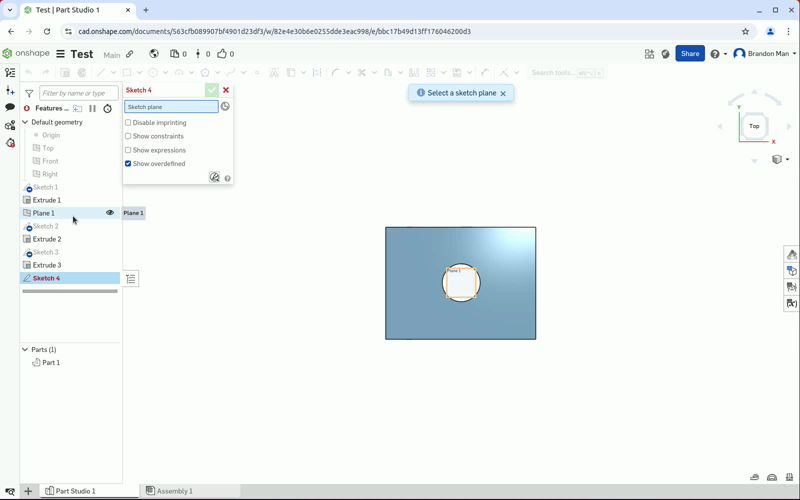
click(73, 215)
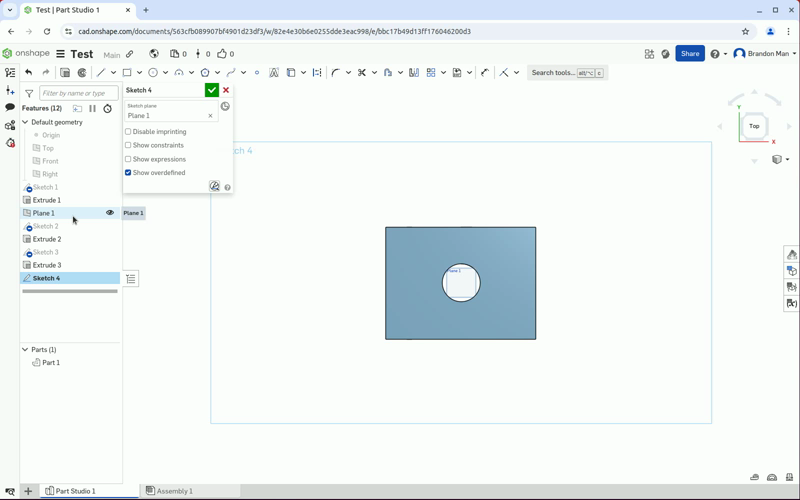
mouse_move(73, 352)
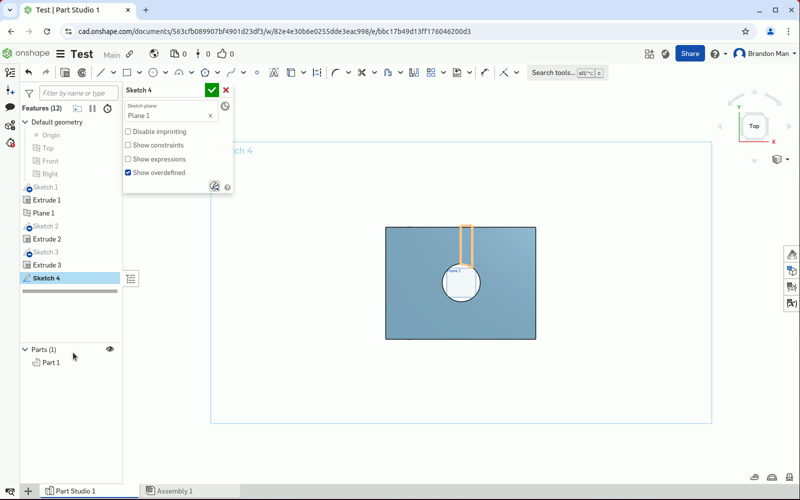
key(y)
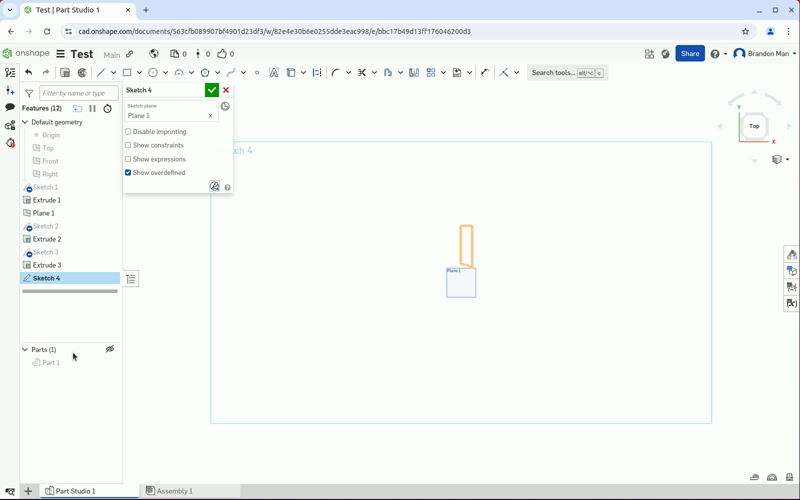
key(l)
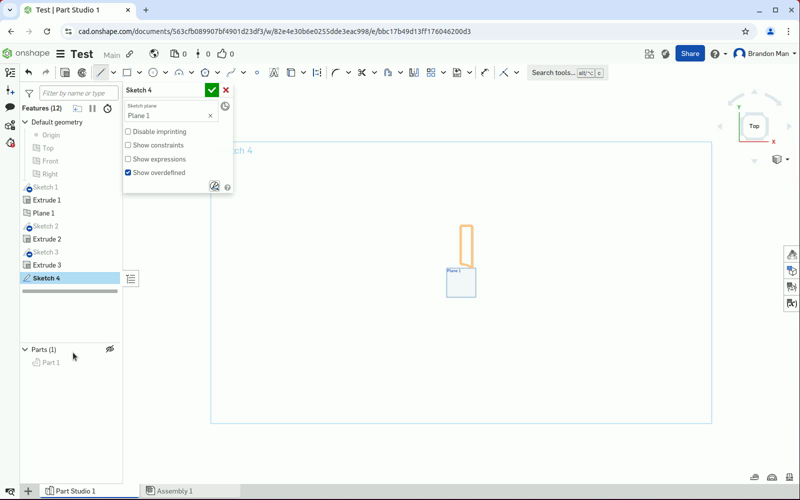
key_down(shift)
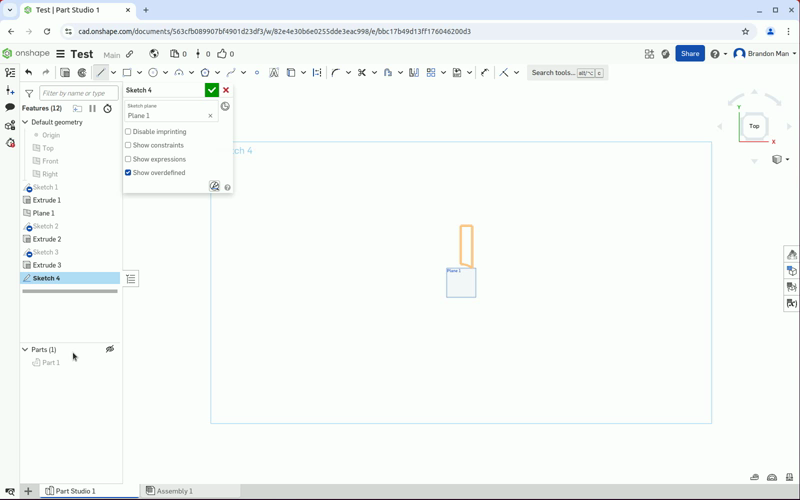
mouse_move(460, 339)
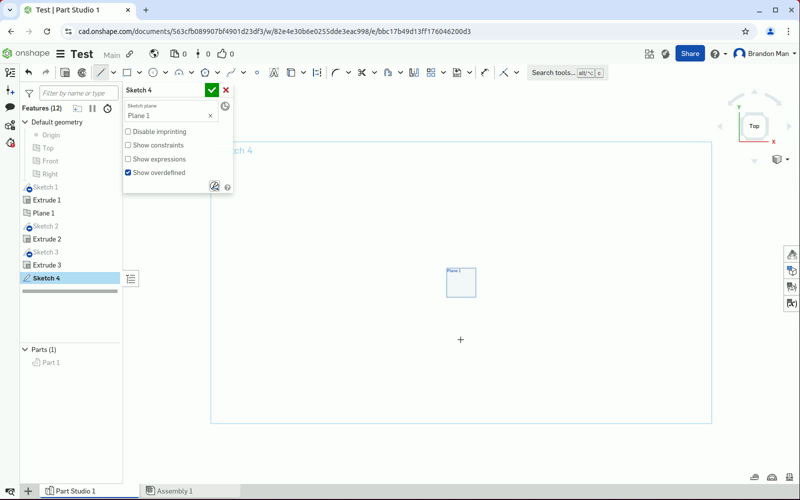
click(460, 339)
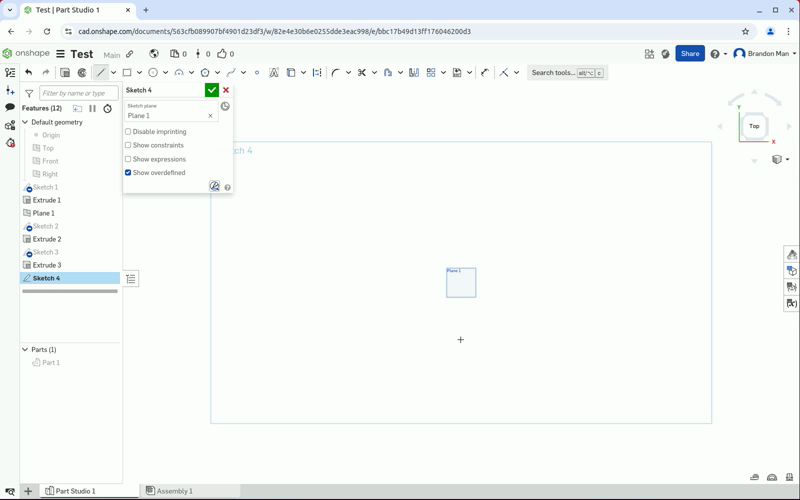
key_up(shift)
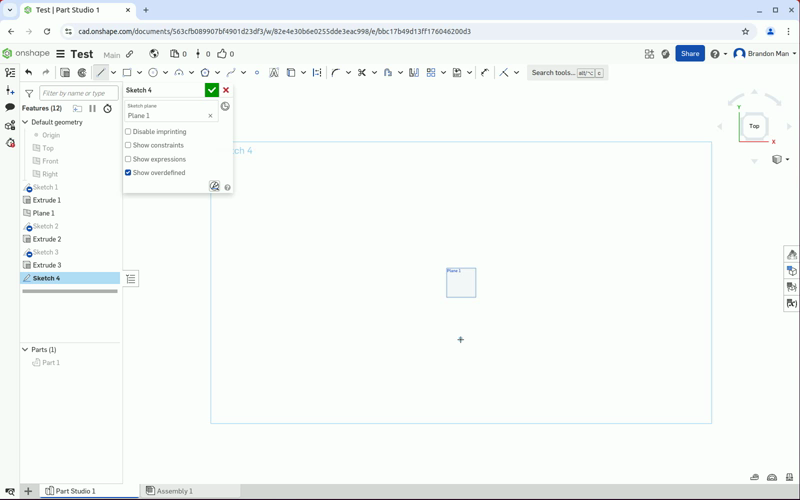
key_down(shift)
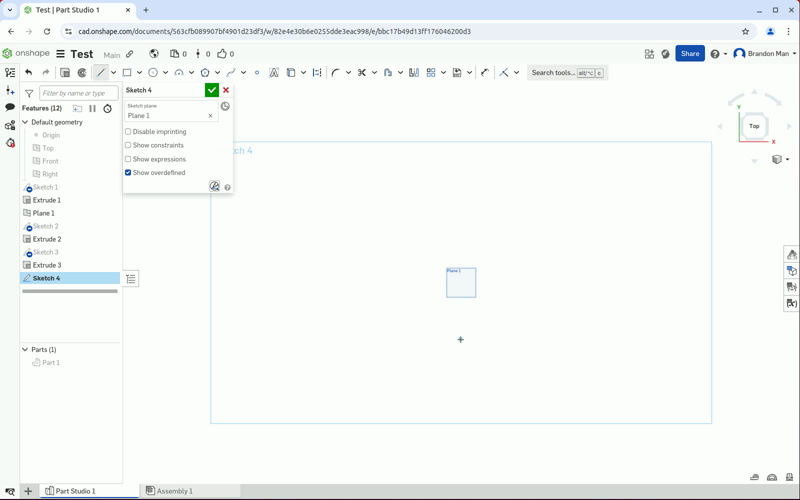
mouse_move(490, 339)
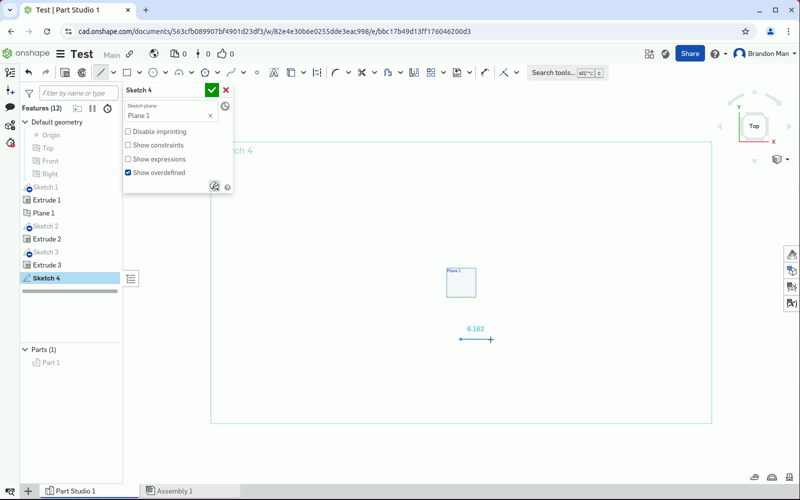
mouse_move(472, 339)
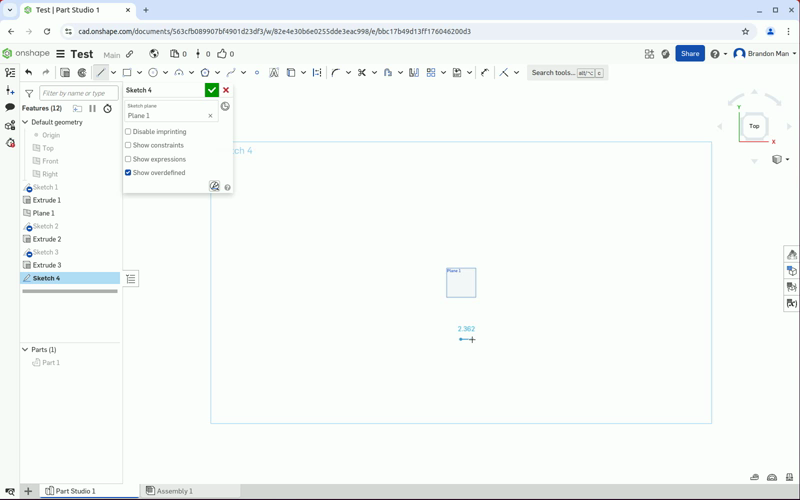
click(472, 339)
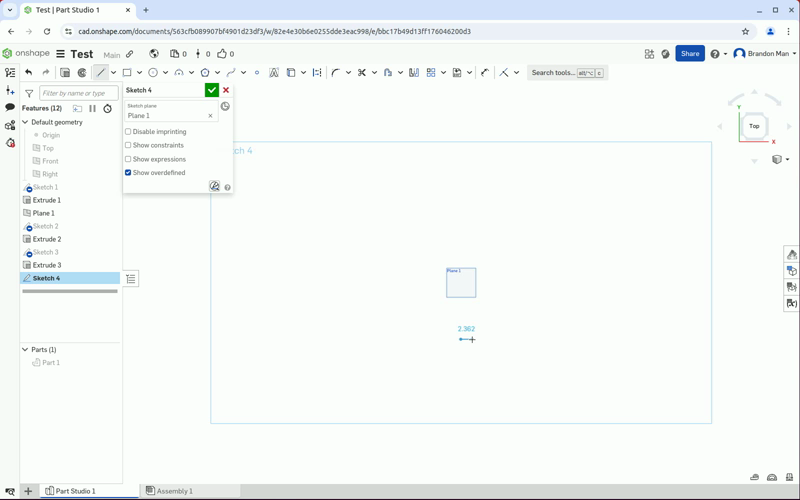
key_up(shift)
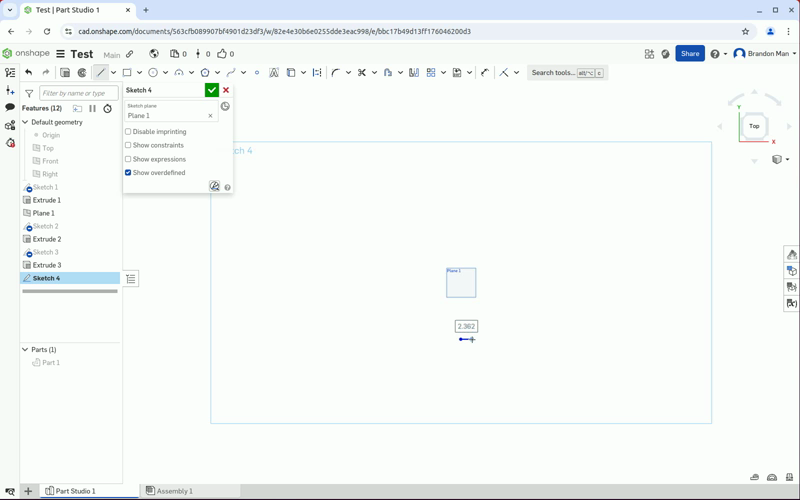
key_down(shift)
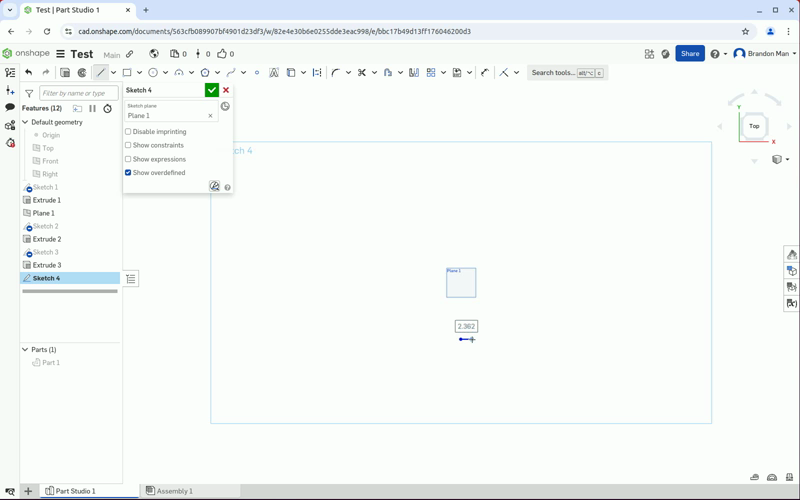
mouse_move(502, 339)
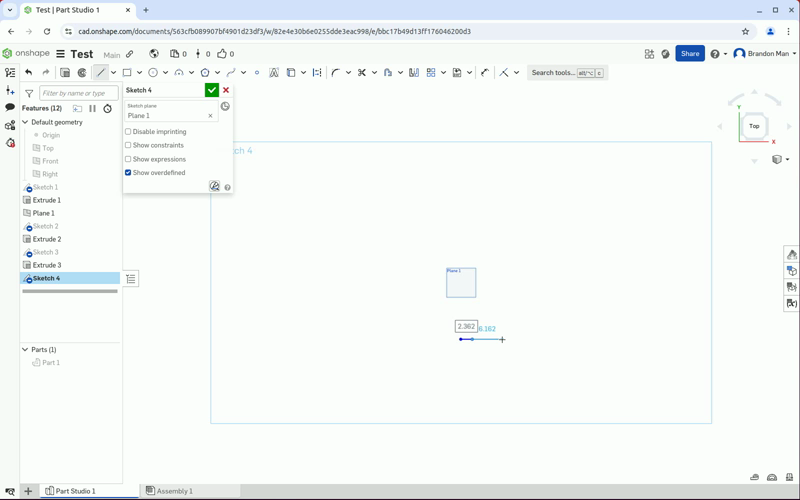
mouse_move(472, 297)
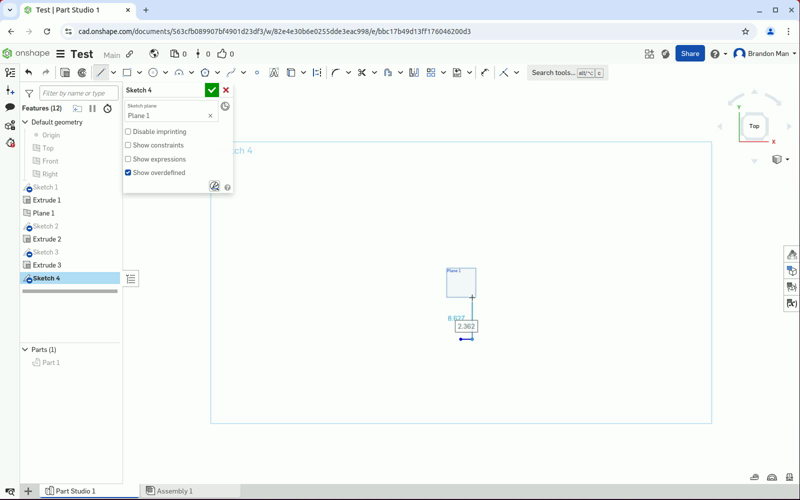
click(472, 297)
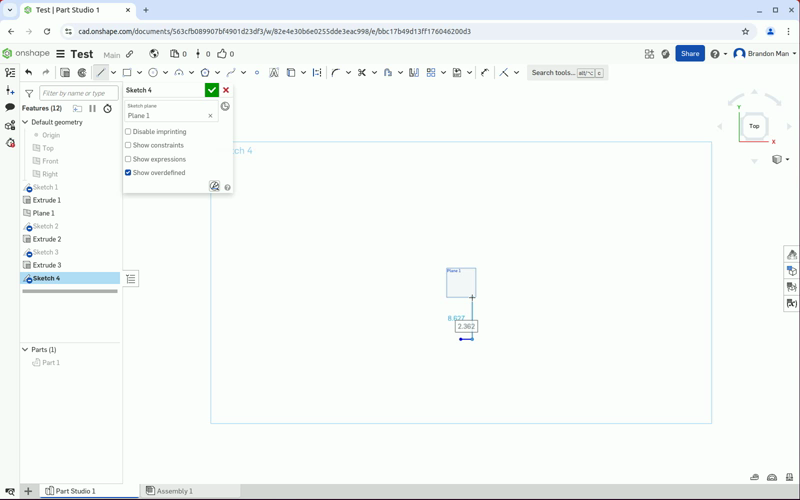
key_up(shift)
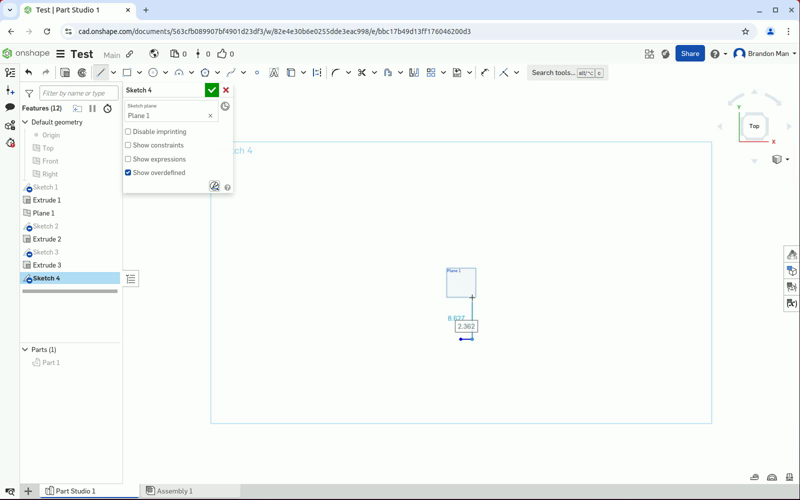
key(esc)
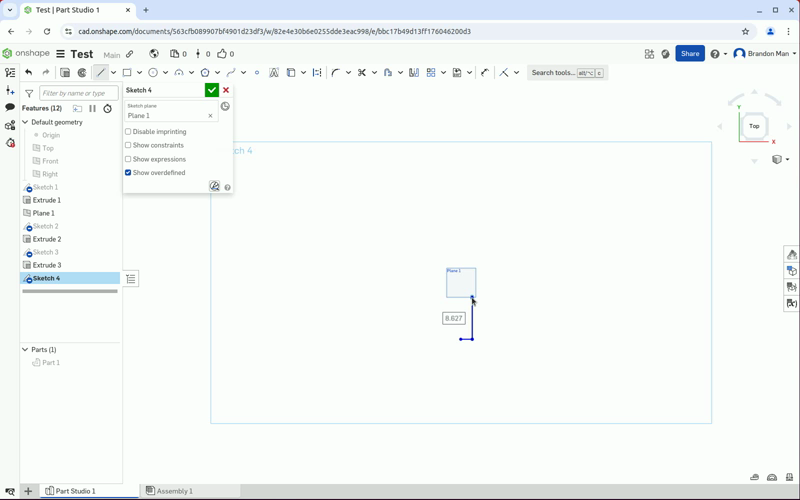
key(a)
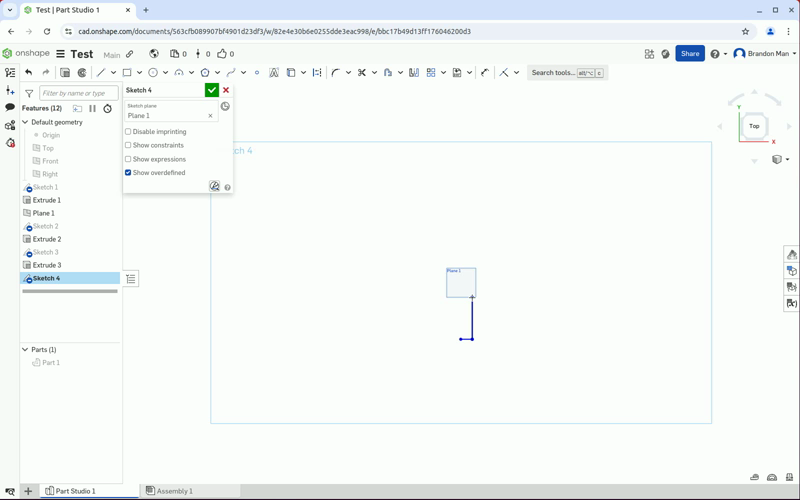
mouse_move(472, 297)
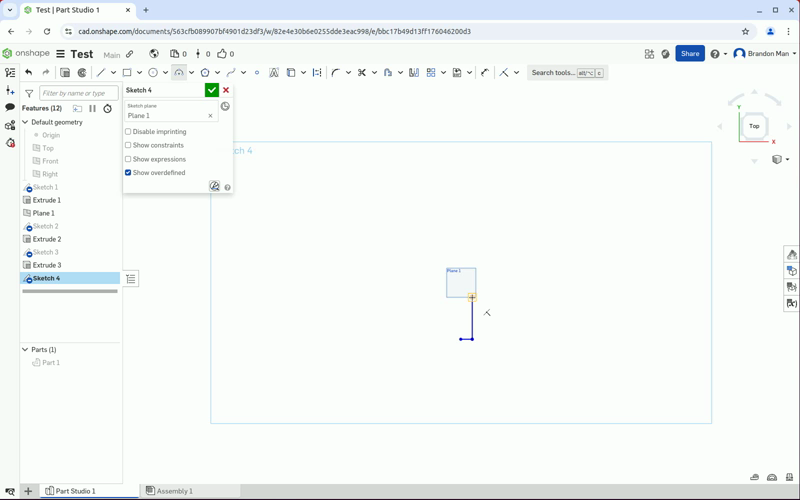
click(472, 297)
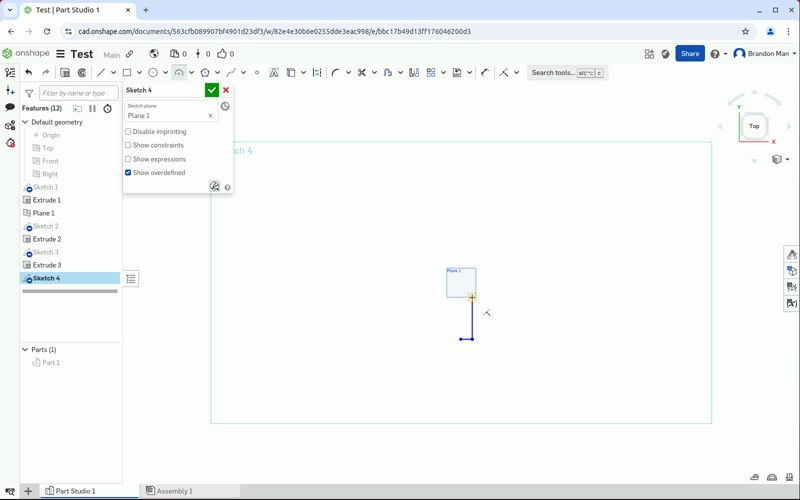
key_down(shift)
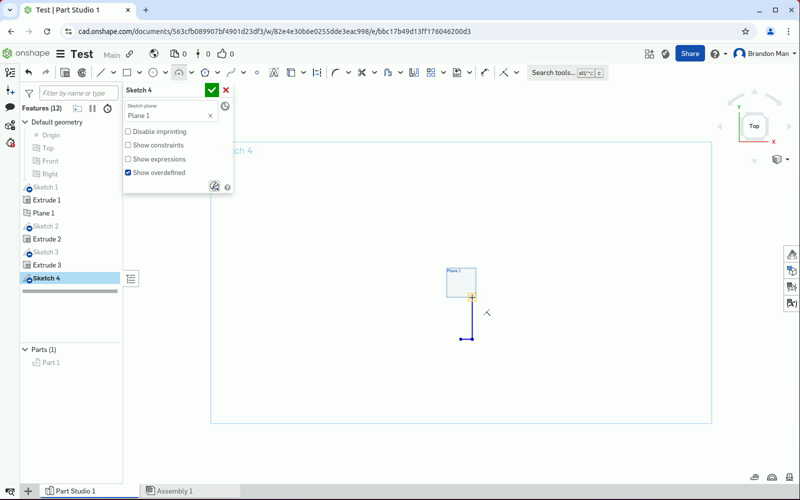
mouse_move(460, 301)
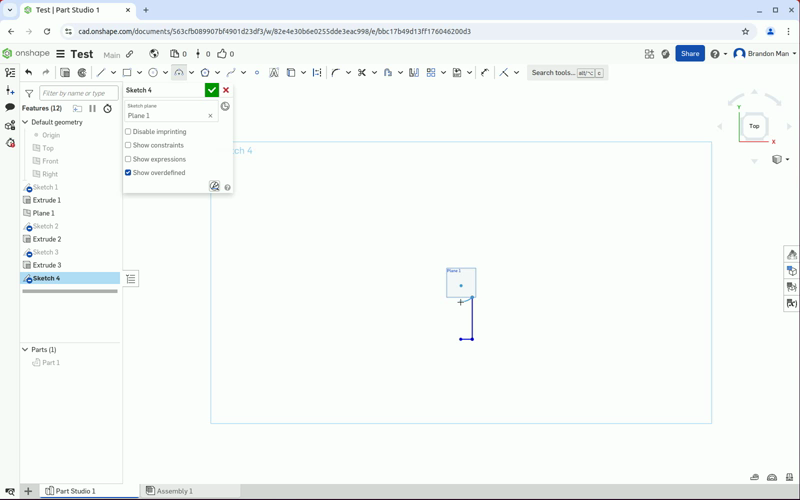
click(460, 301)
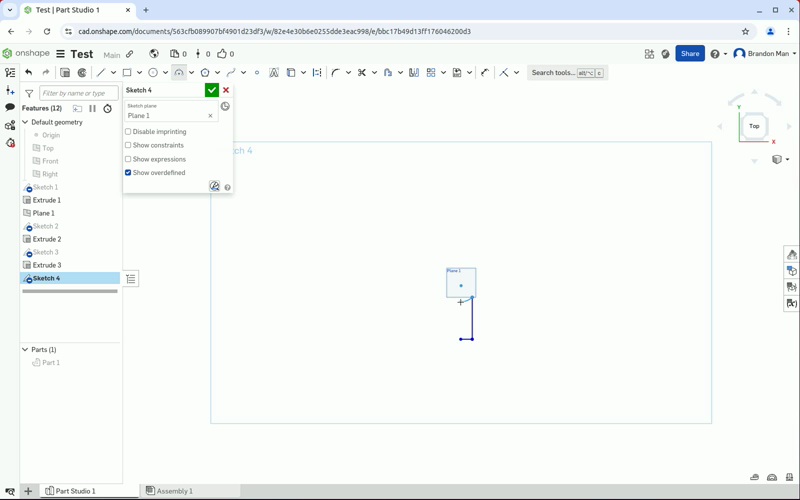
mouse_move(466, 300)
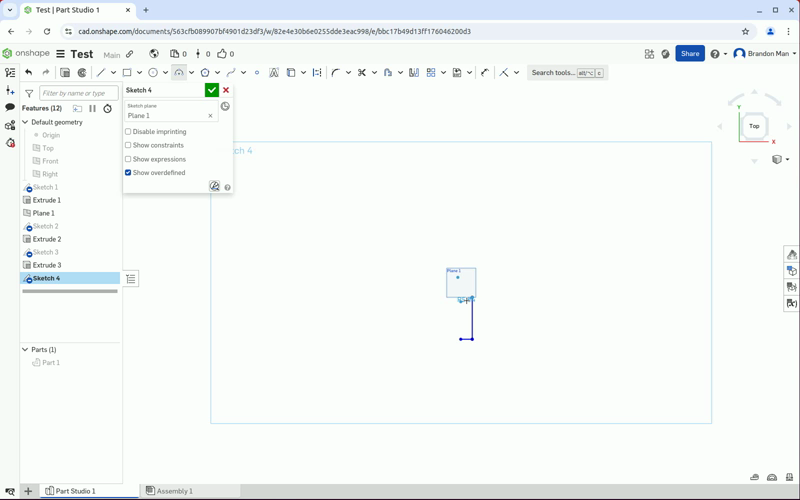
click(466, 300)
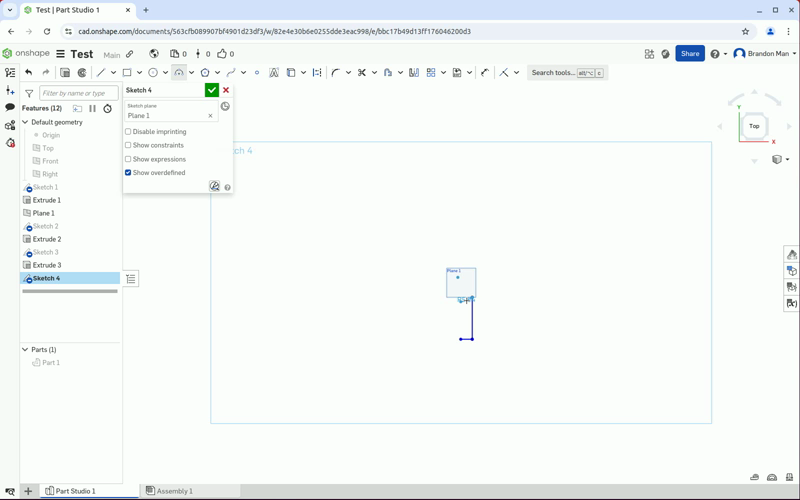
key_up(shift)
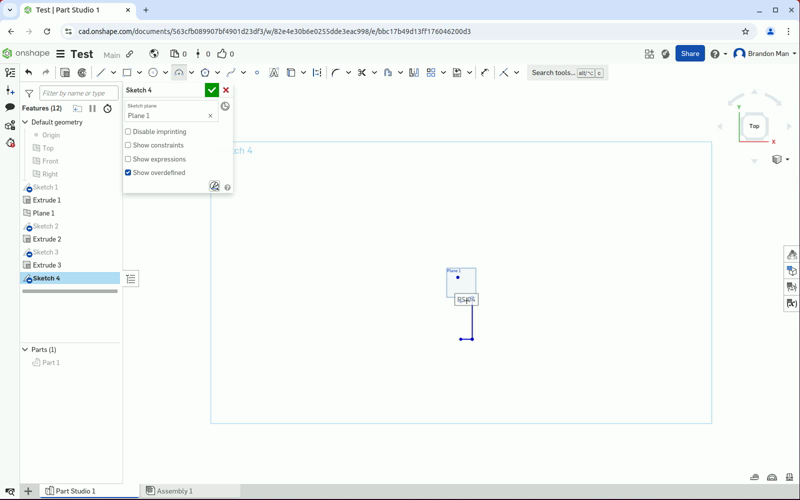
key(esc)
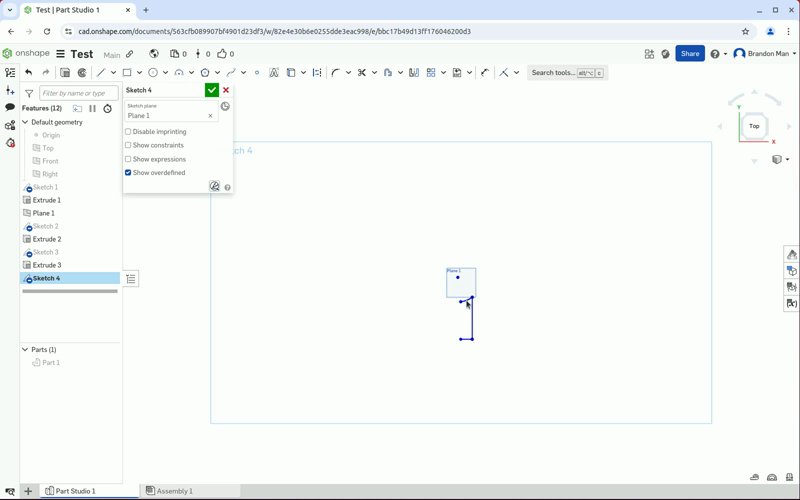
key(l)
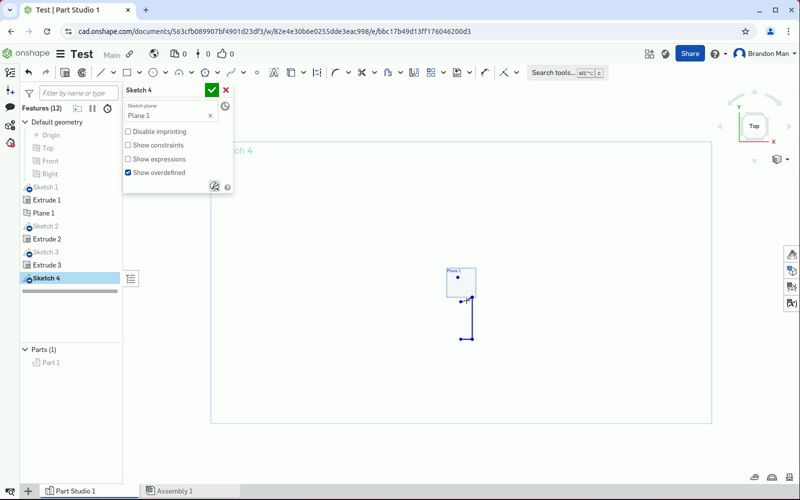
mouse_move(460, 301)
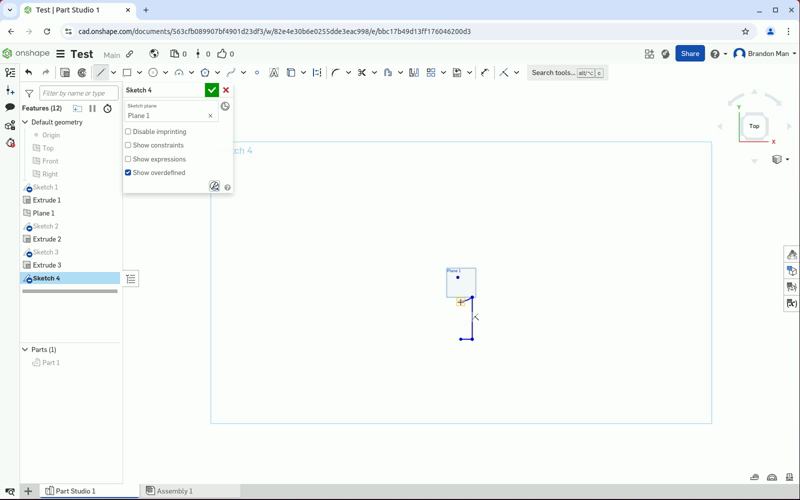
click(460, 301)
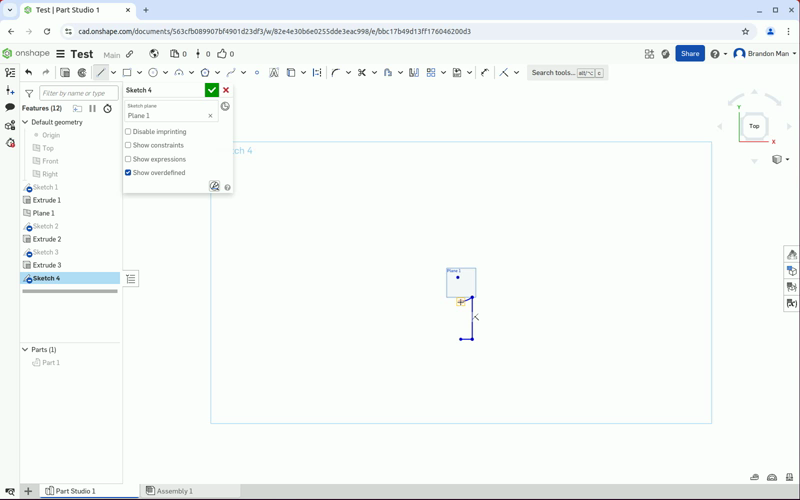
mouse_move(490, 301)
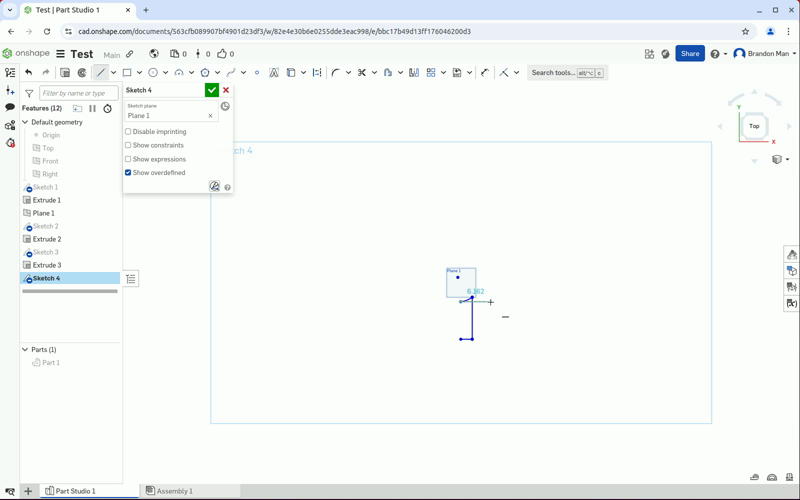
key_down(shift)
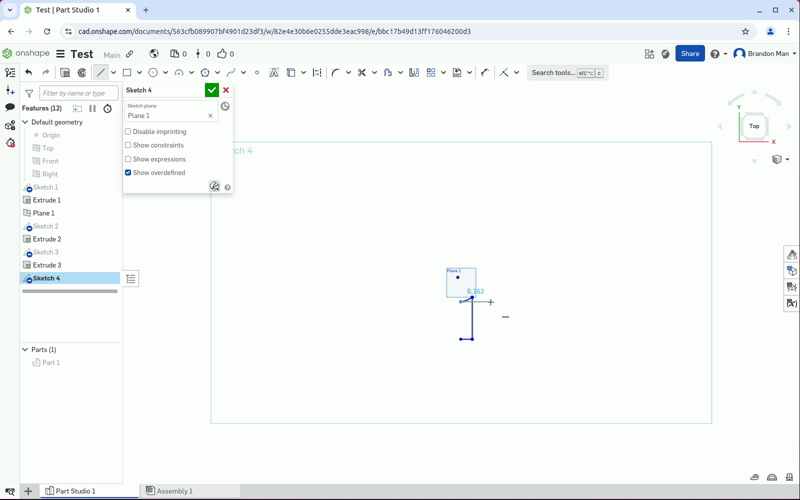
mouse_move(460, 339)
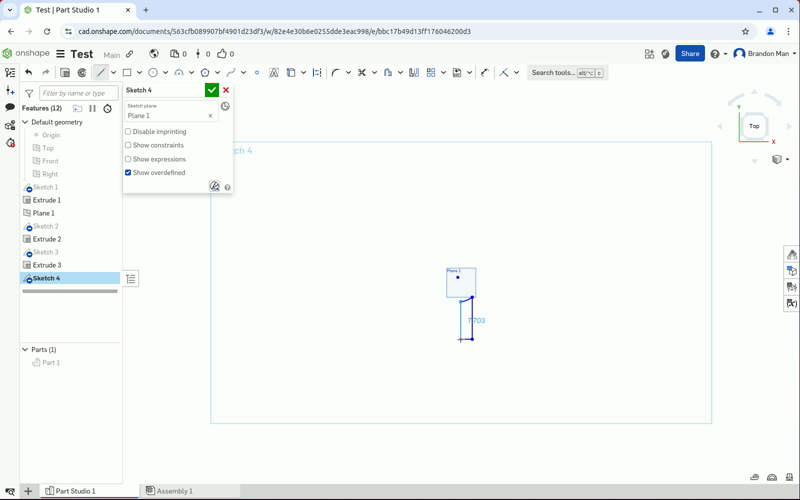
key_up(shift)
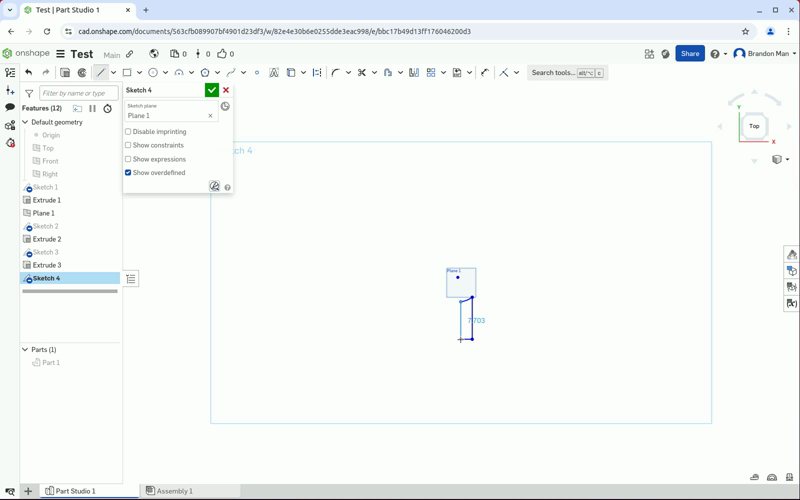
click(460, 339)
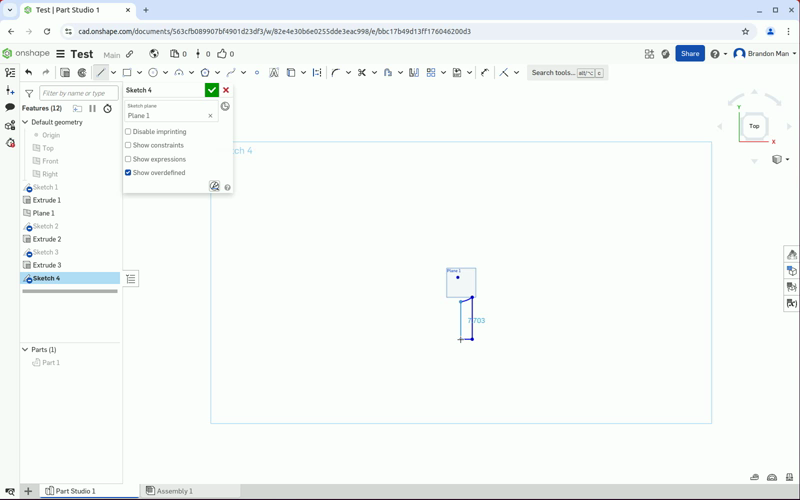
key(esc)
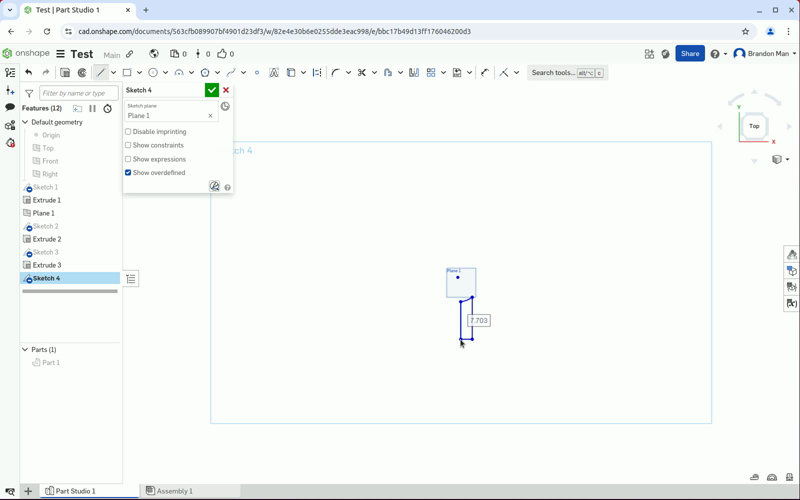
mouse_move(468, 337)
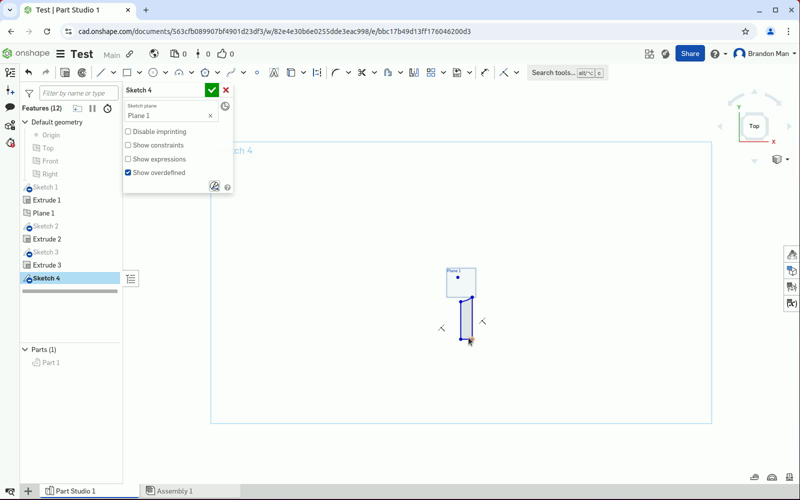
scroll(6)
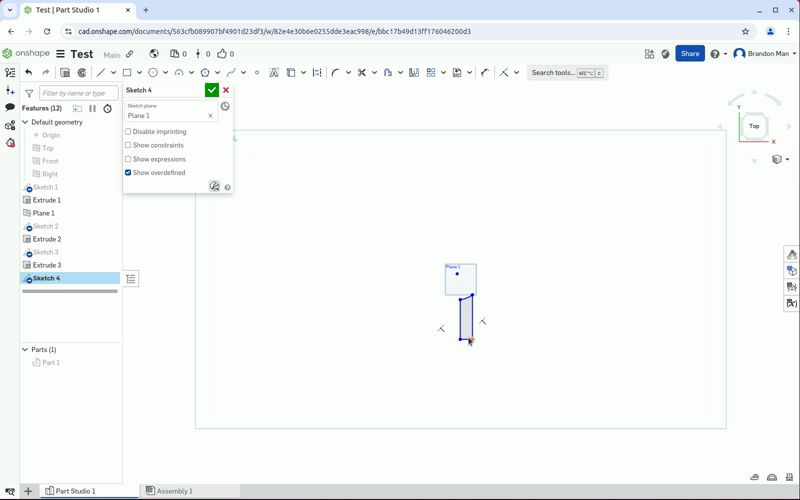
scroll(6)
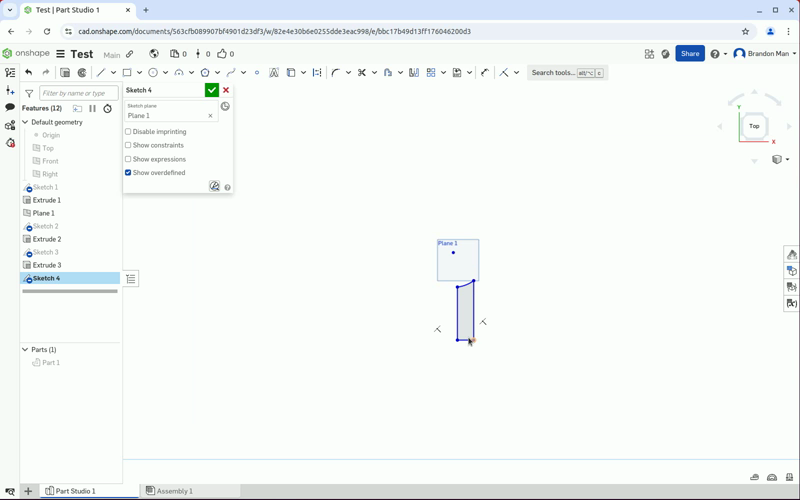
scroll(6)
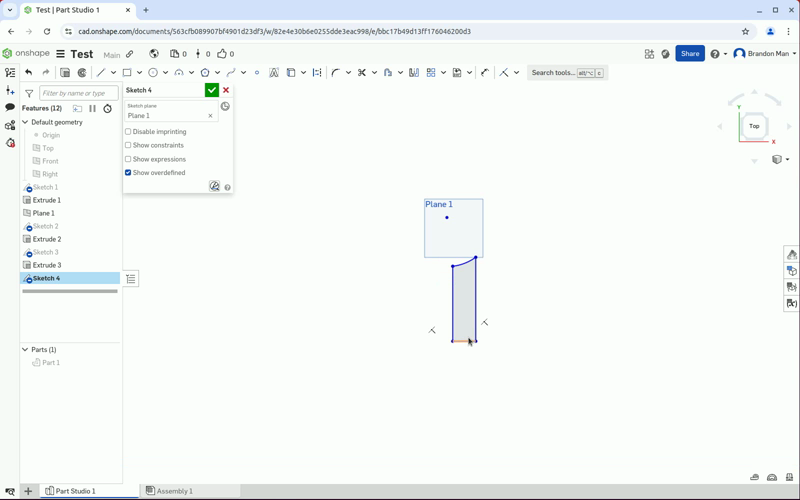
scroll(6)
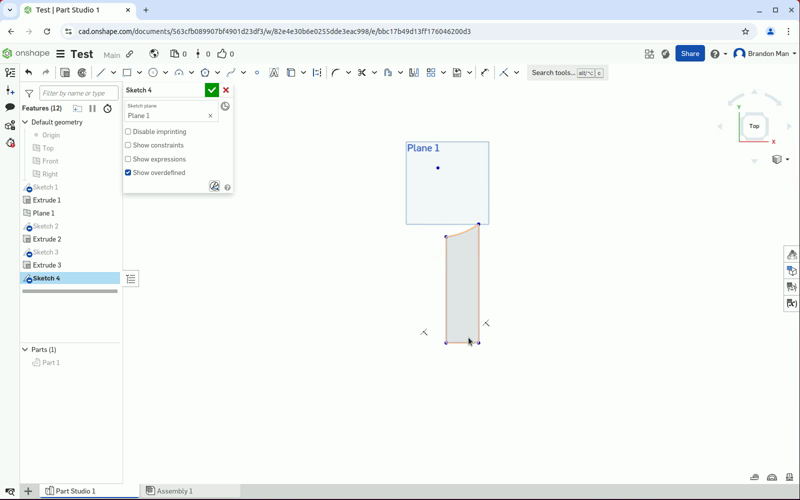
scroll(6)
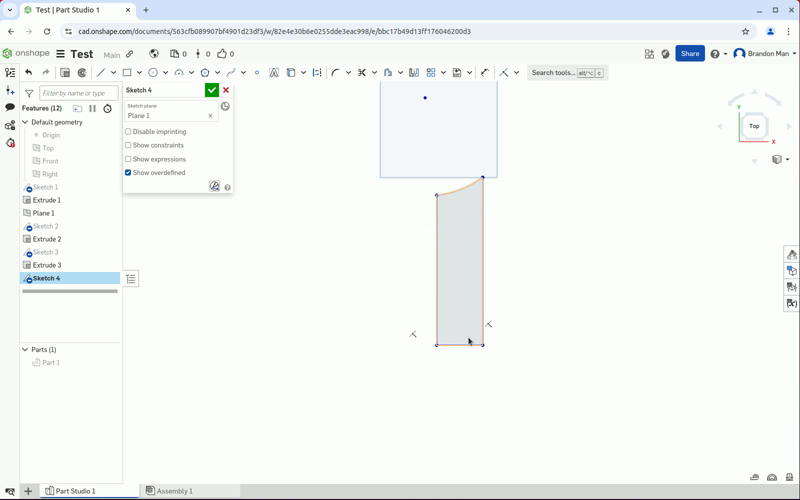
scroll(6)
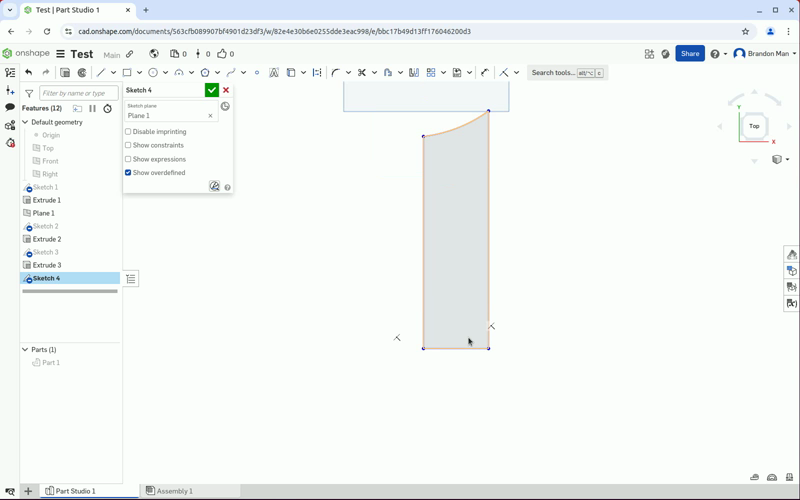
scroll(6)
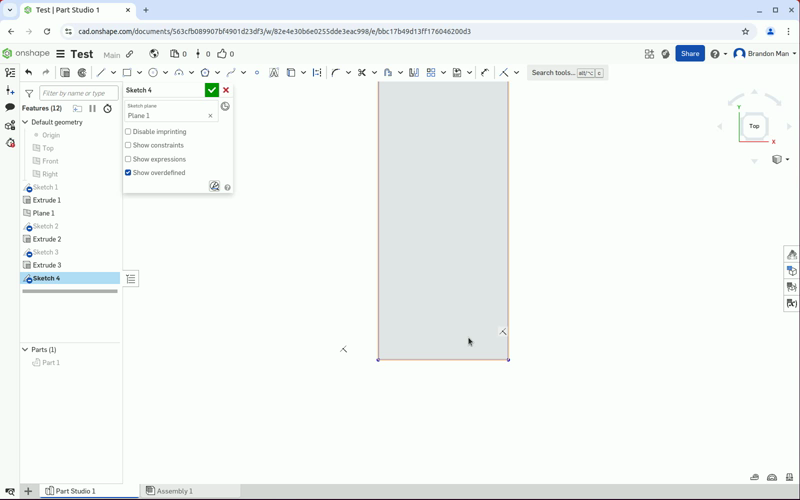
click(468, 337)
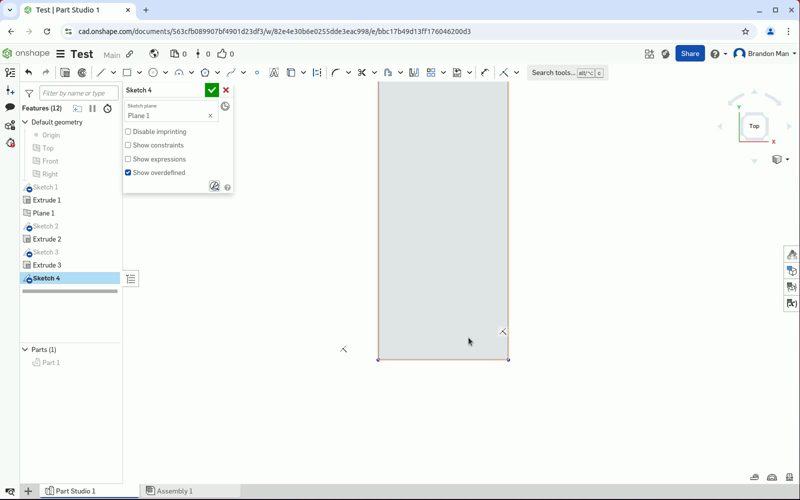
scroll(-6)
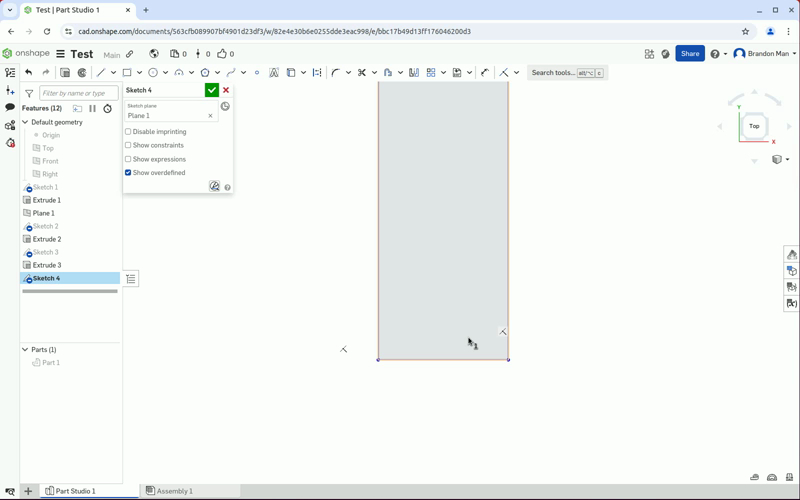
scroll(-6)
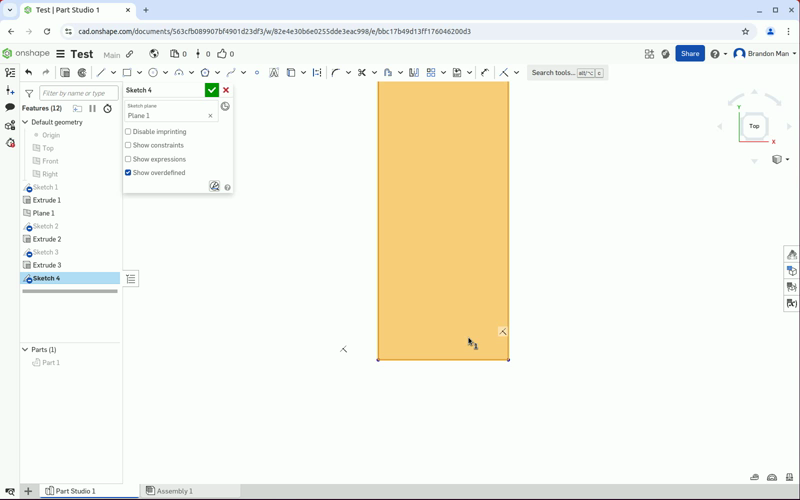
scroll(-6)
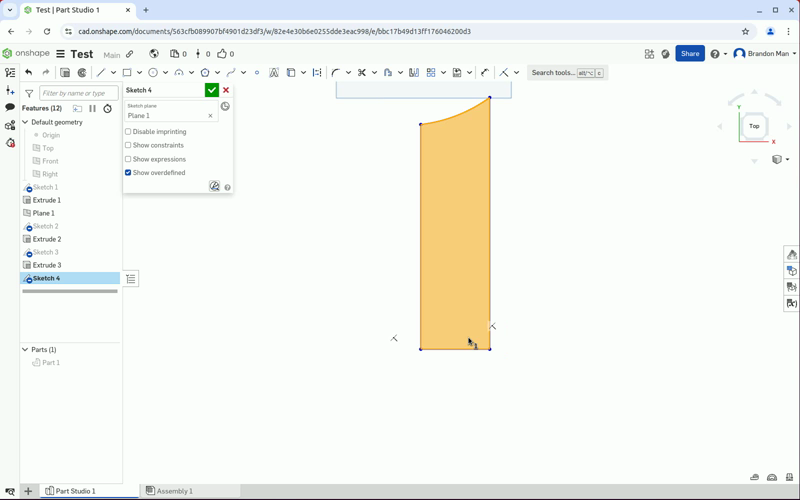
scroll(-6)
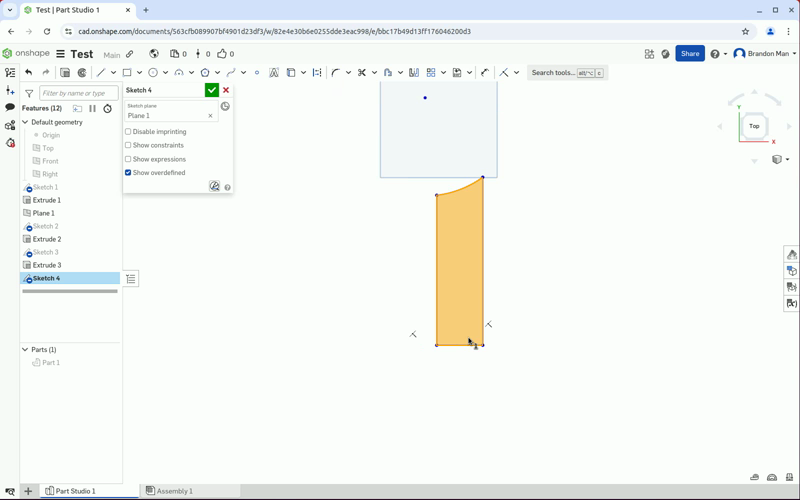
scroll(-6)
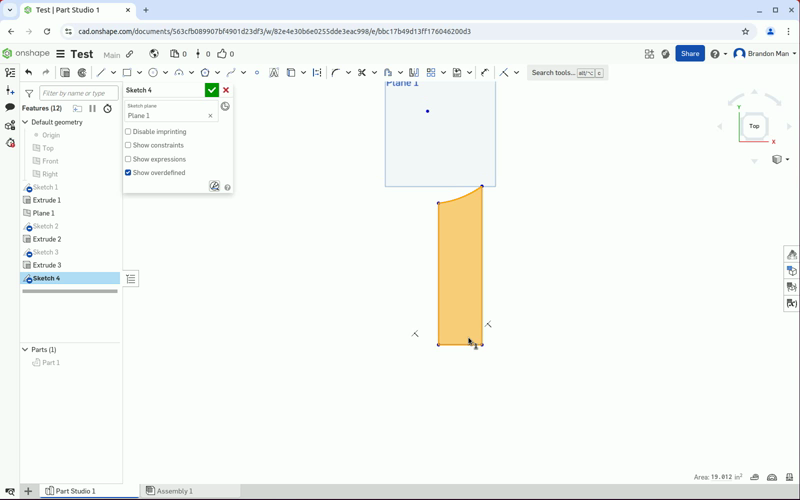
scroll(-6)
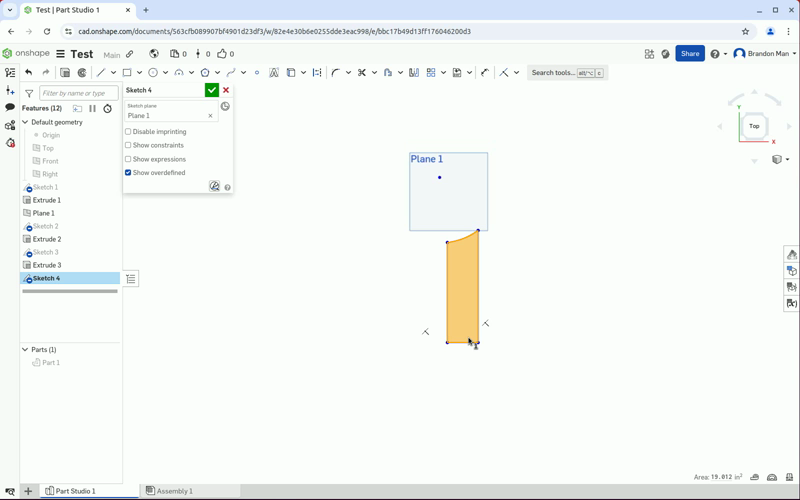
scroll(-6)
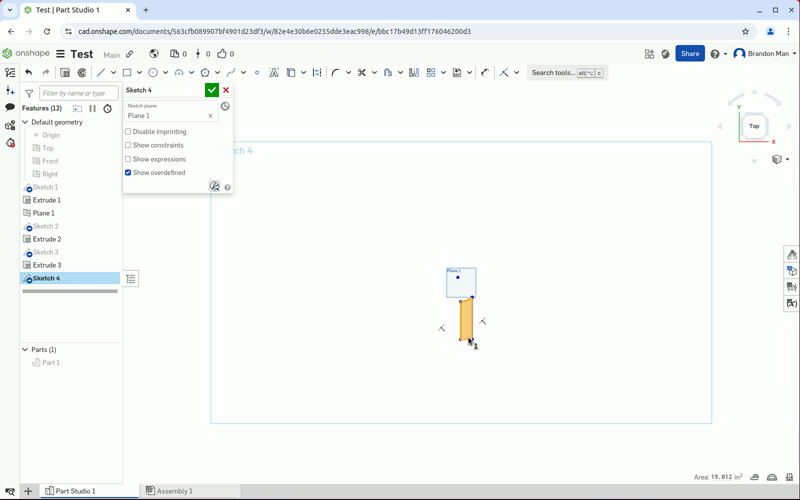
mouse_move(73, 352)
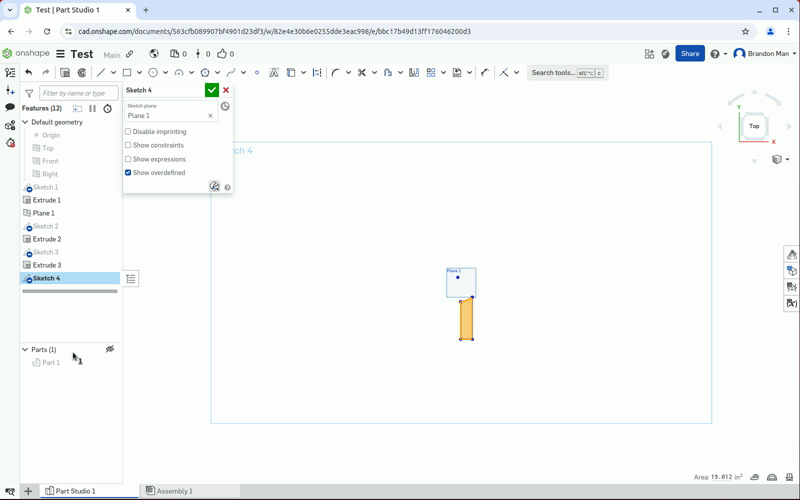
key(shift+y)
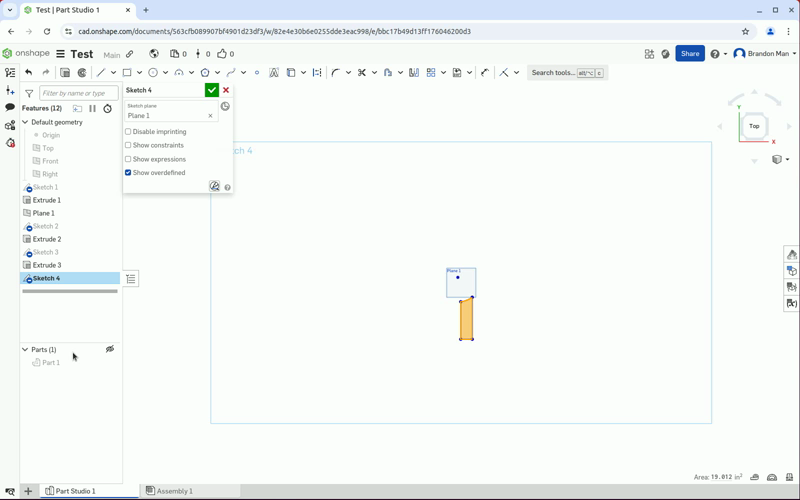
key(shift+e)
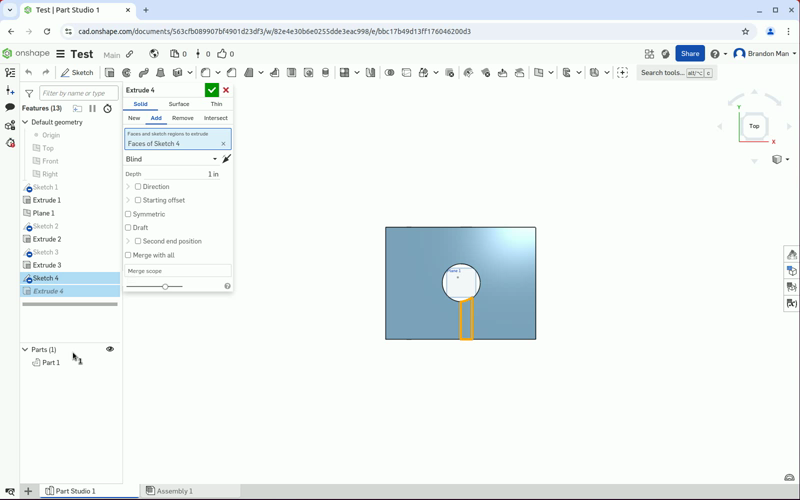
mouse_move(143, 106)
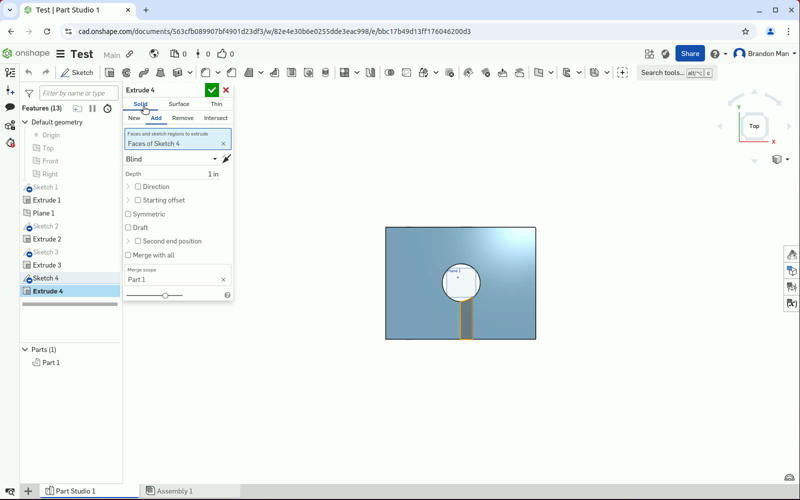
click(143, 106)
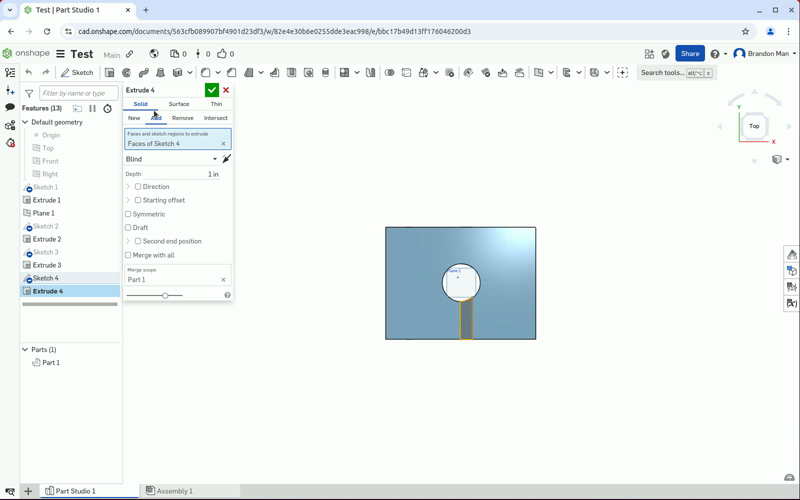
mouse_move(186, 120)
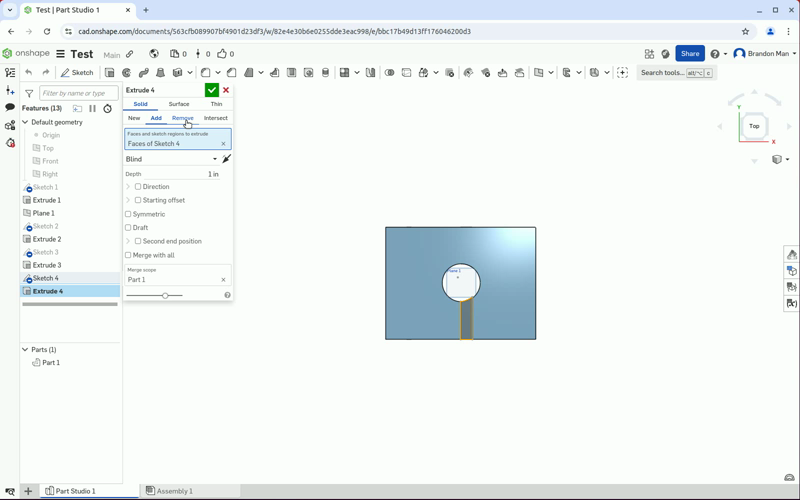
click(186, 120)
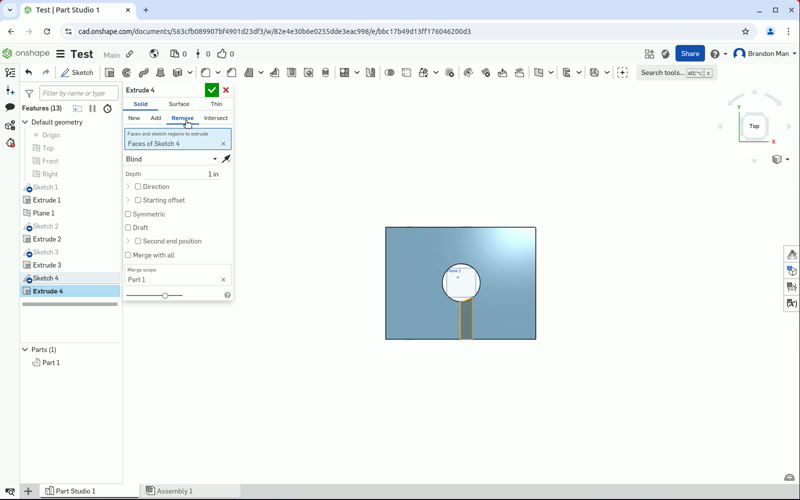
key(tab, 4)
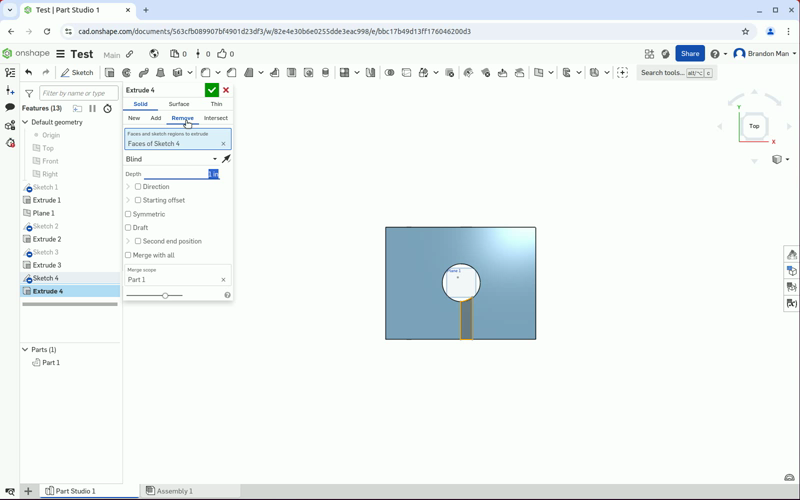
text(1.444)
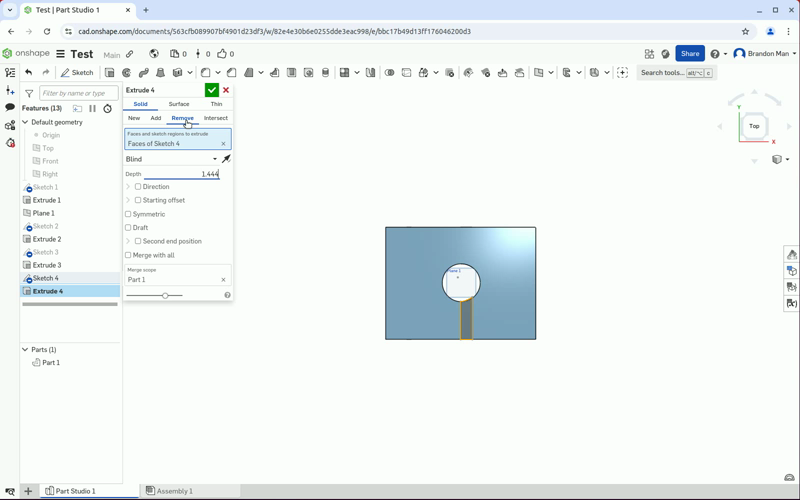
key(tab, 6)
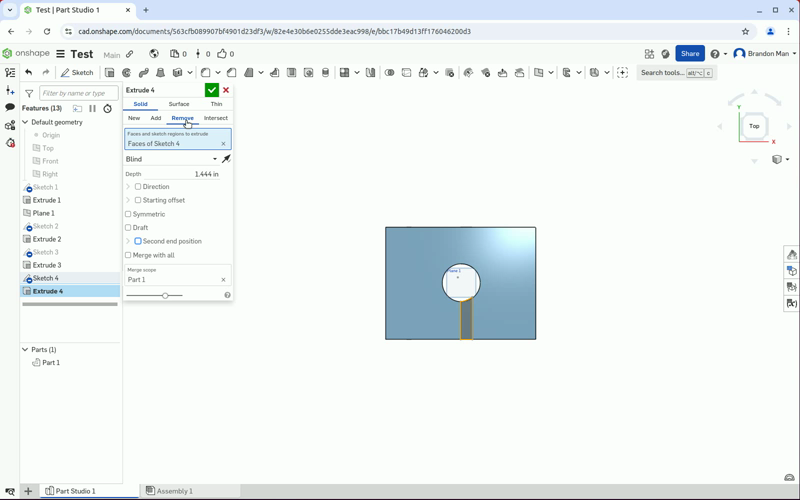
key(space)
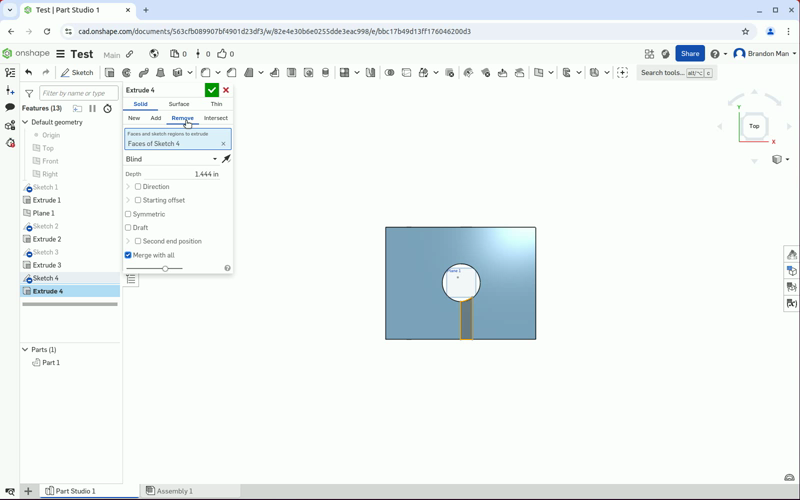
key(enter)
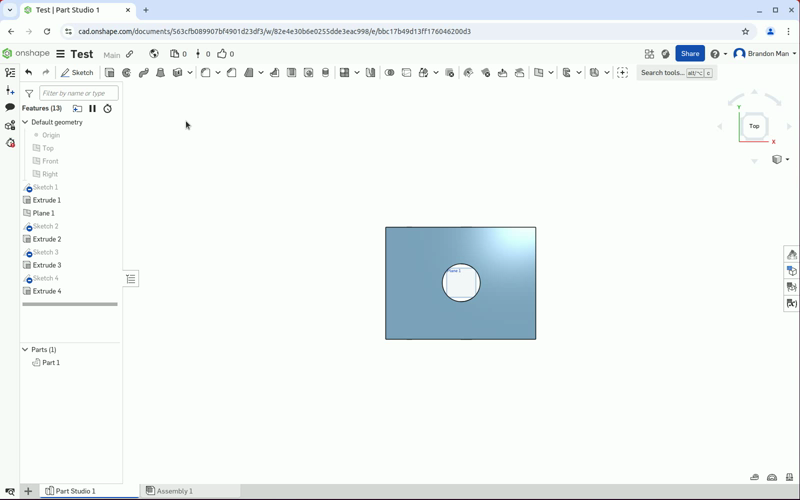
key(shift+h)
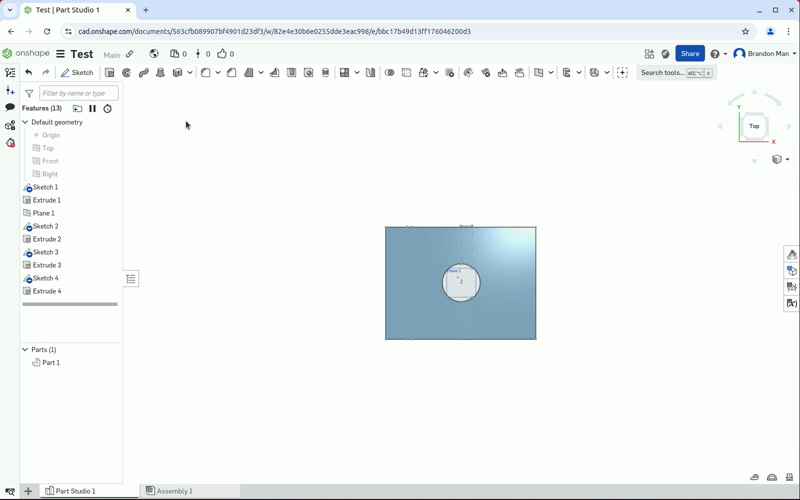
key(shift+h)
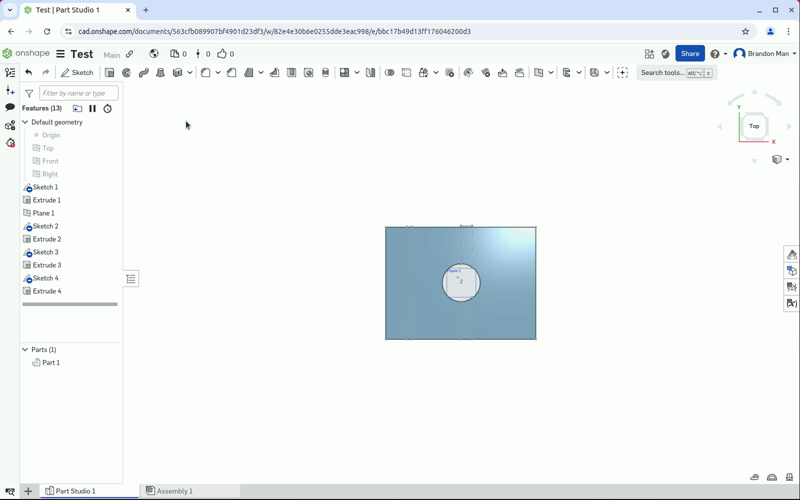
key(shift+7)
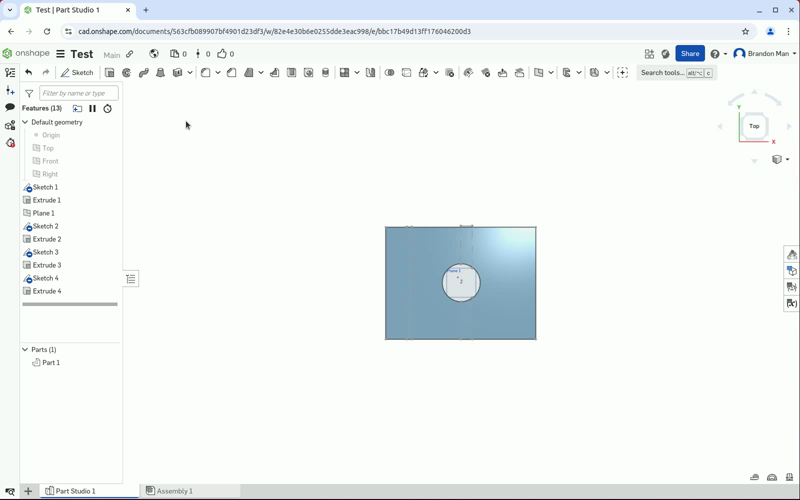
key(up, 3)
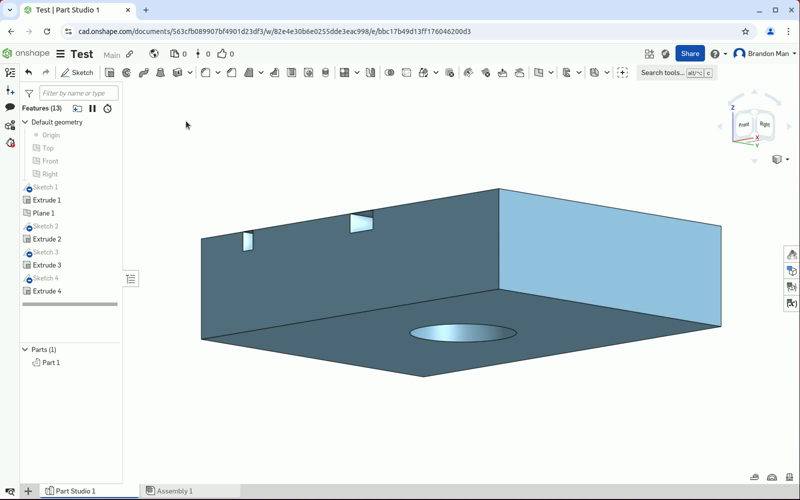
key(left, 3)
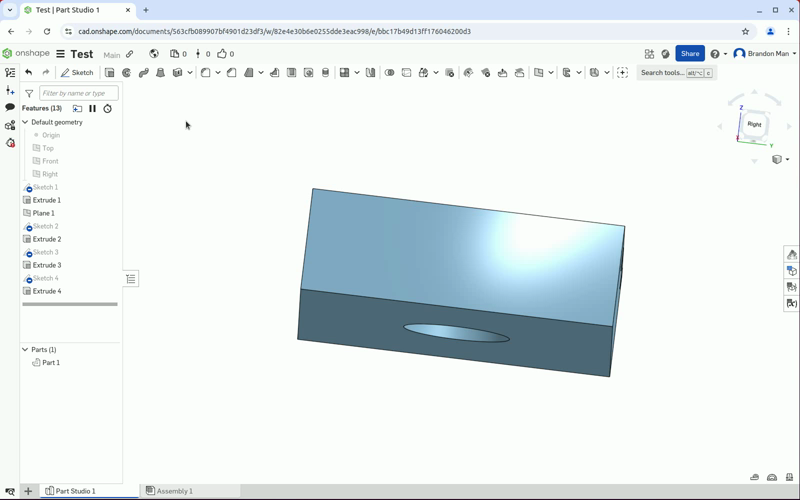
key(right, 3)
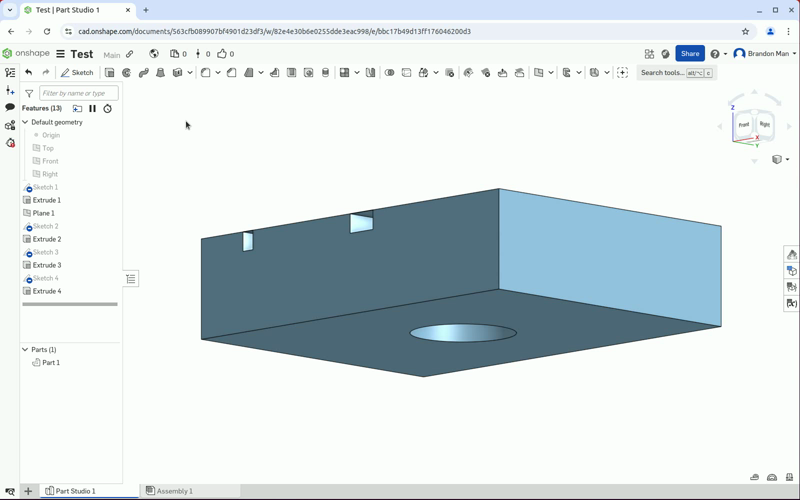
key(down, 3)
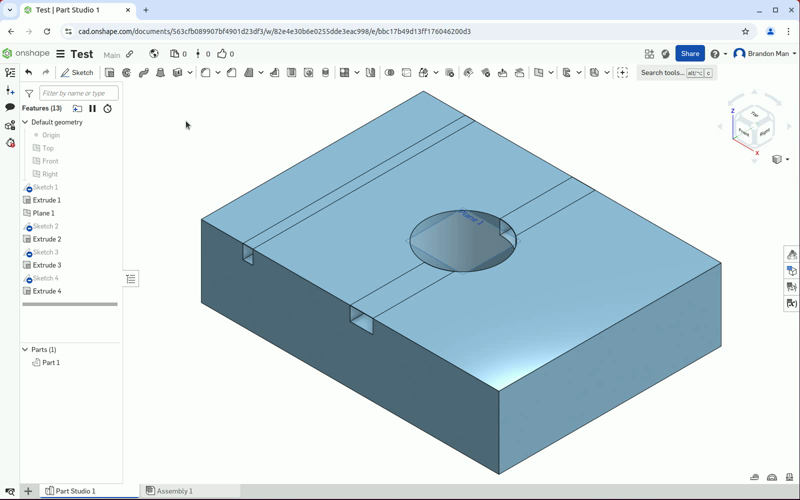
mouse_move(73, 189)
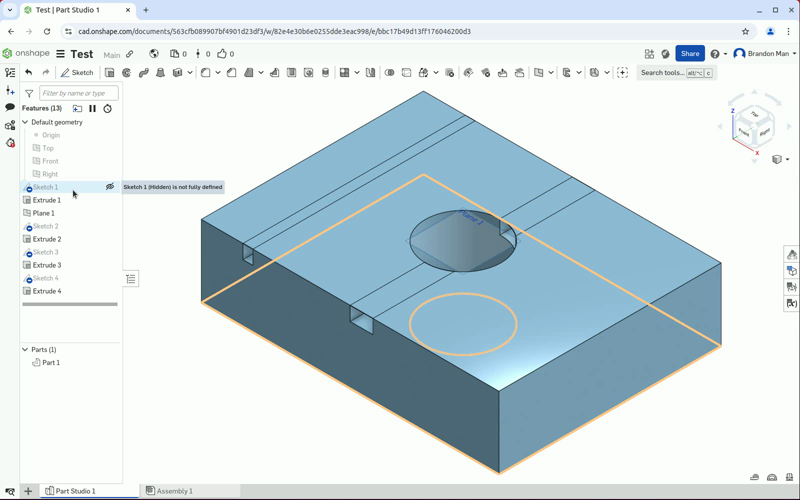
click(73, 189)